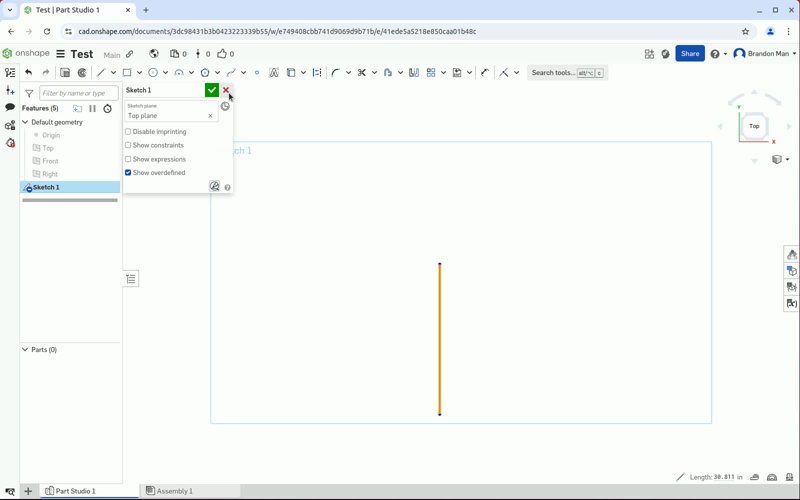
key(shift+h)
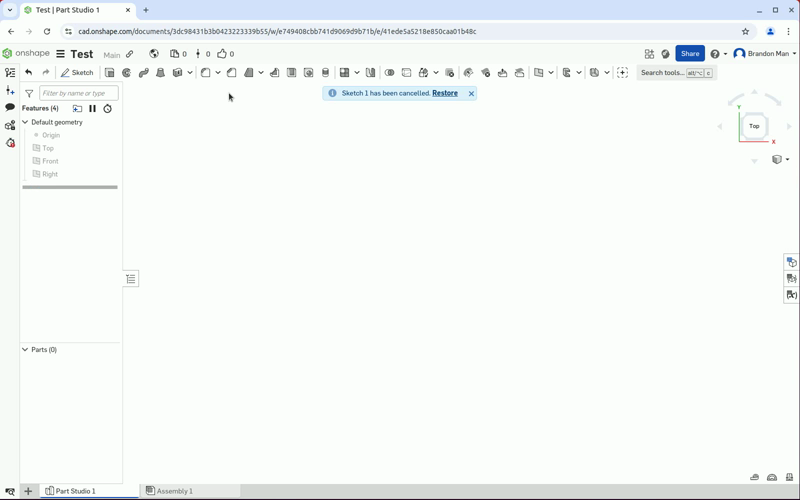
mouse_move(73, 352)
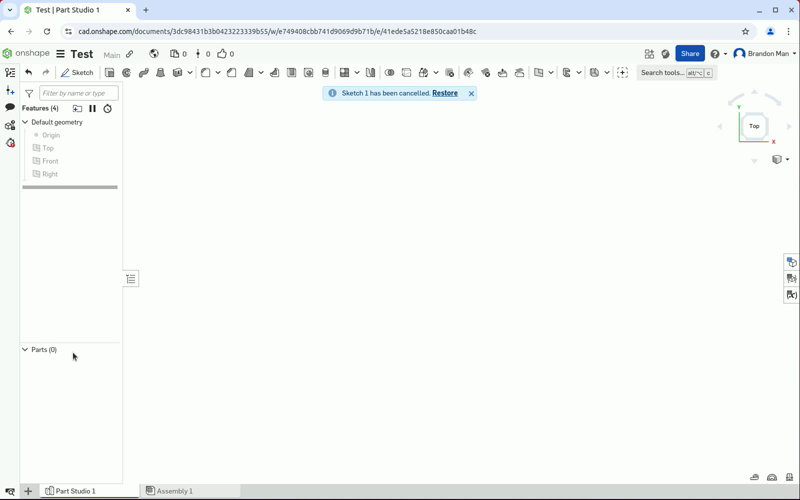
key(y)
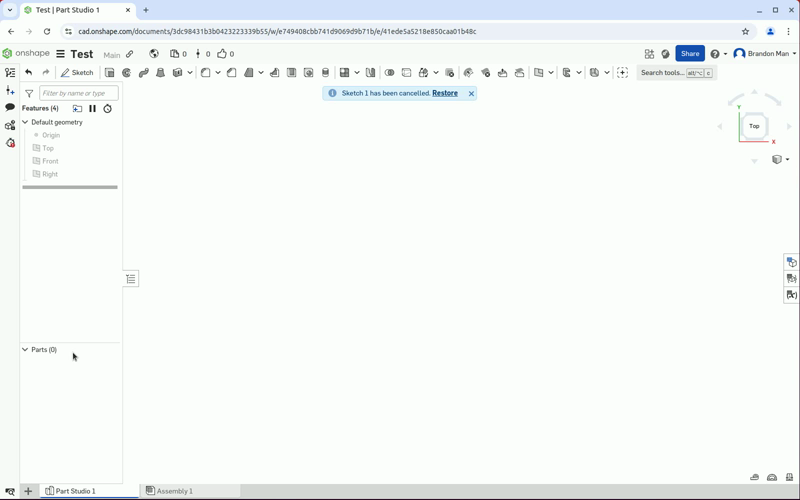
key(shift+p)
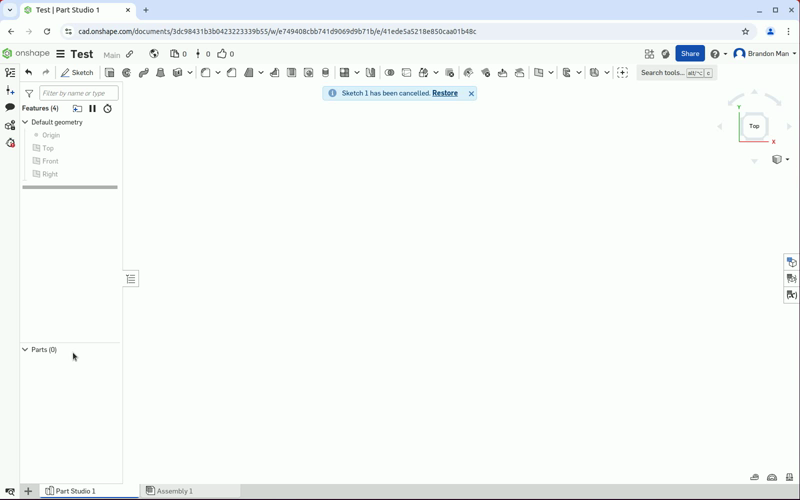
key(space)
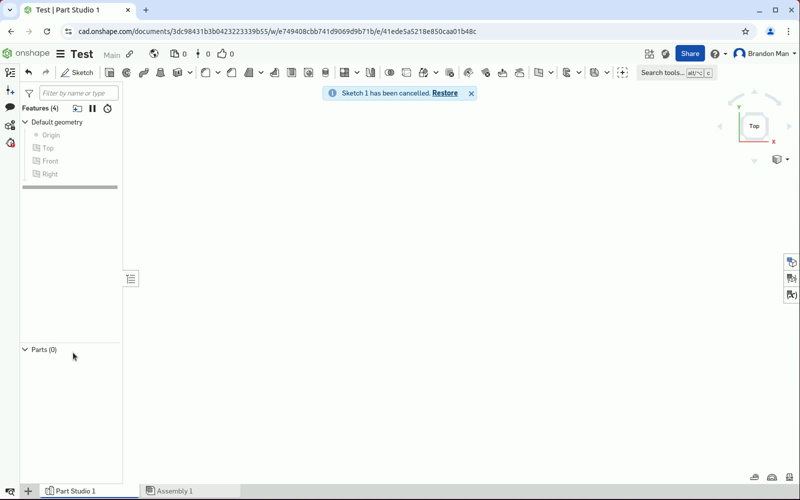
key_down(shift)
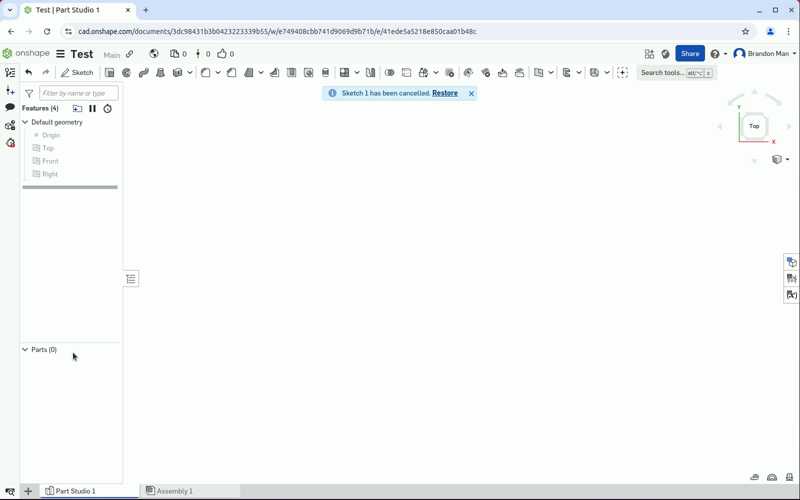
key(up)
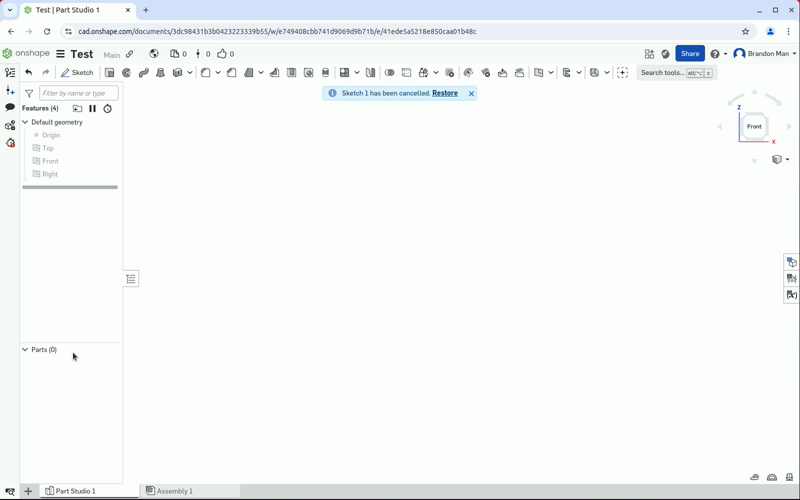
key_up(shift)
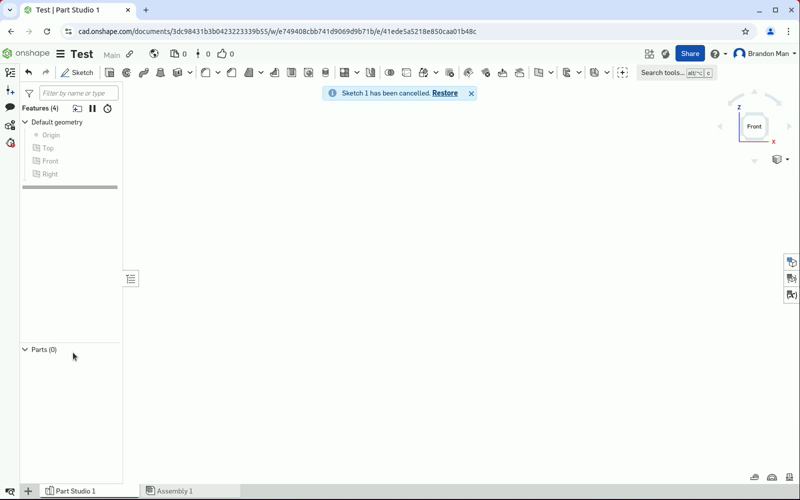
mouse_move(73, 352)
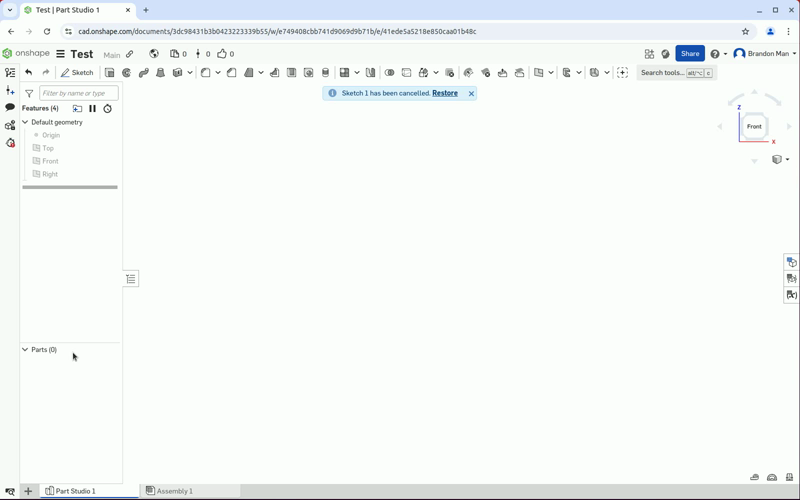
key(shift+y)
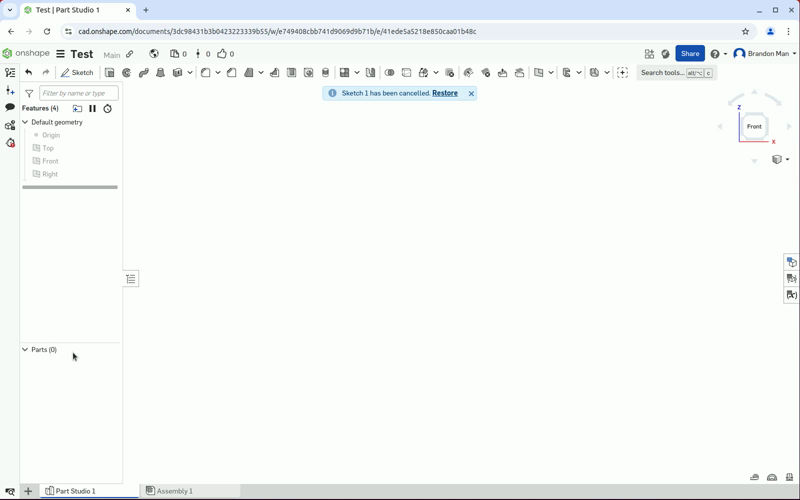
key(shift+s)
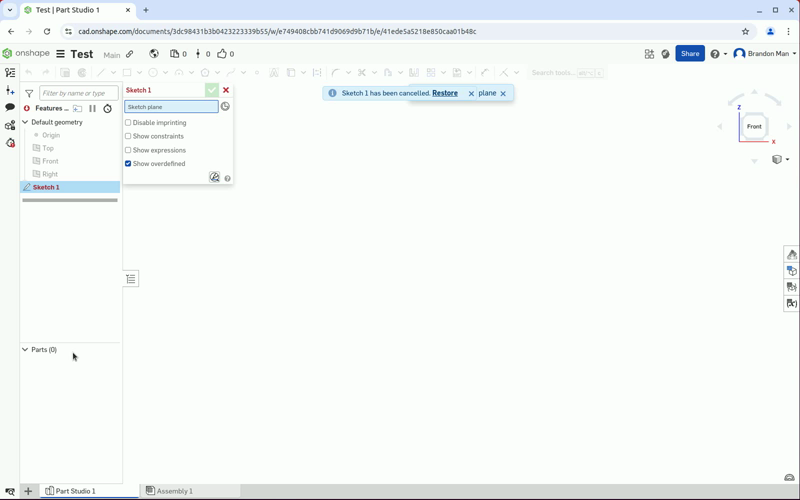
mouse_move(73, 163)
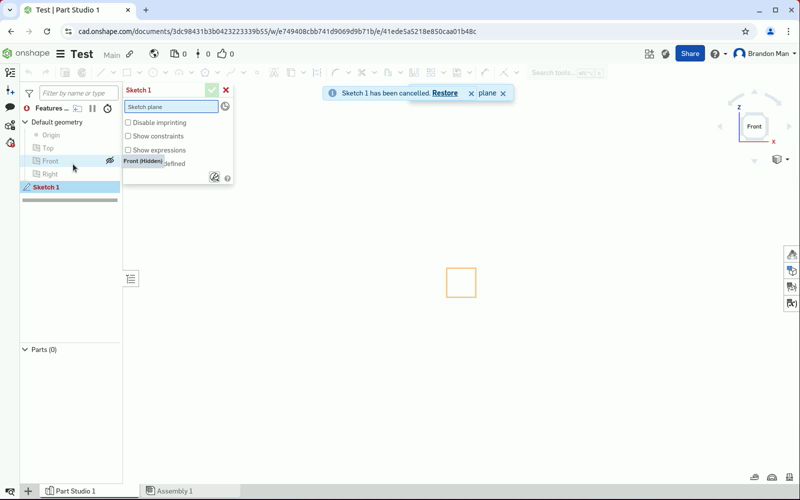
click(73, 163)
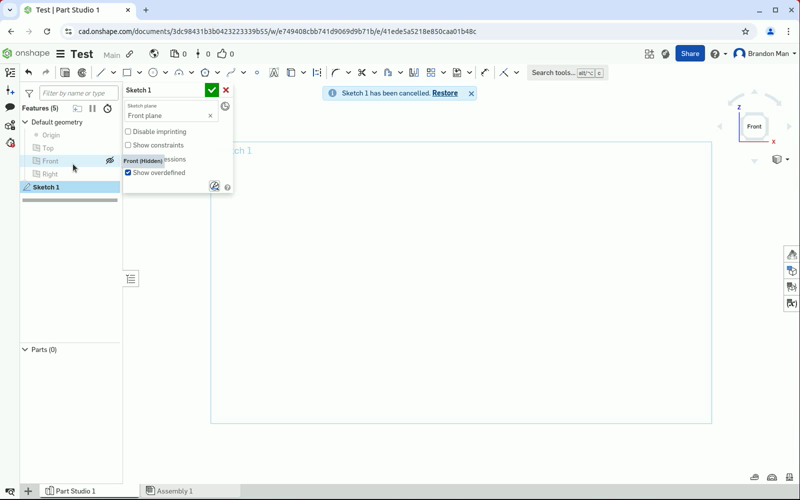
mouse_move(73, 352)
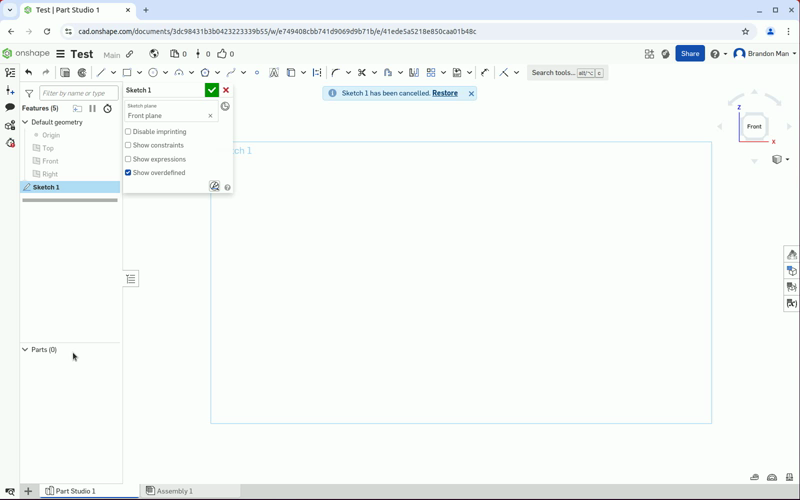
key(y)
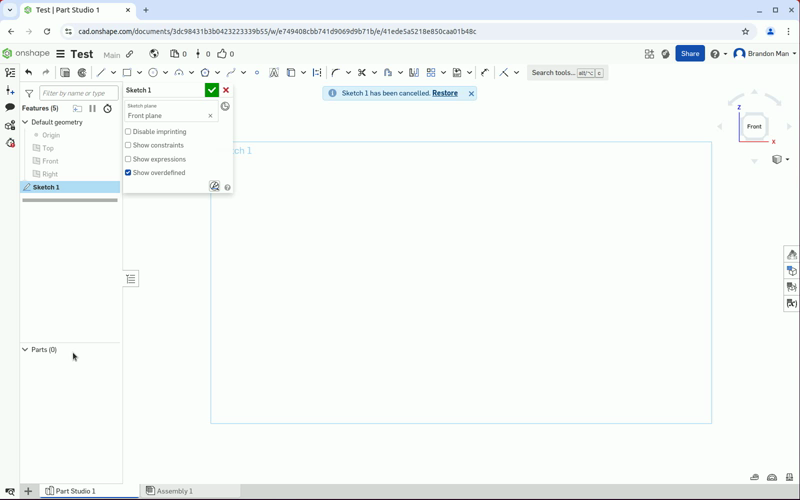
key(c)
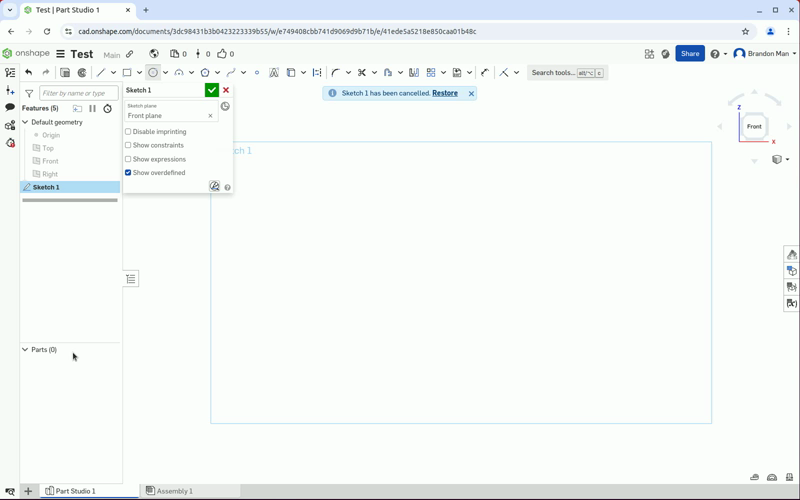
key_down(shift)
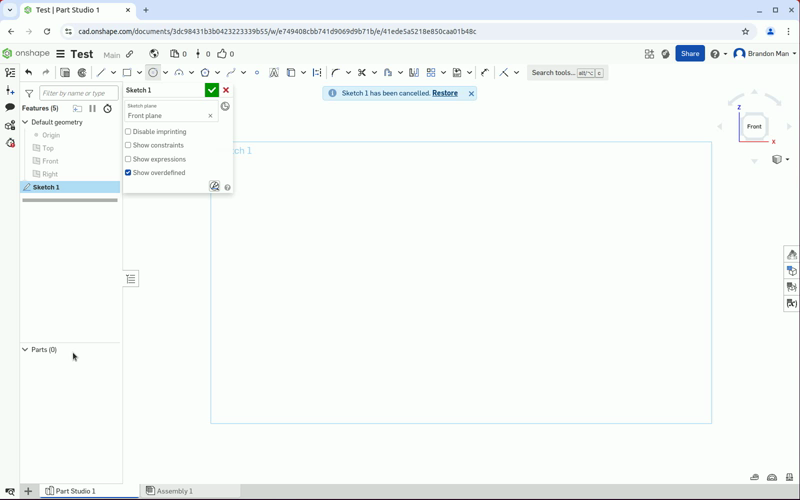
mouse_move(461, 282)
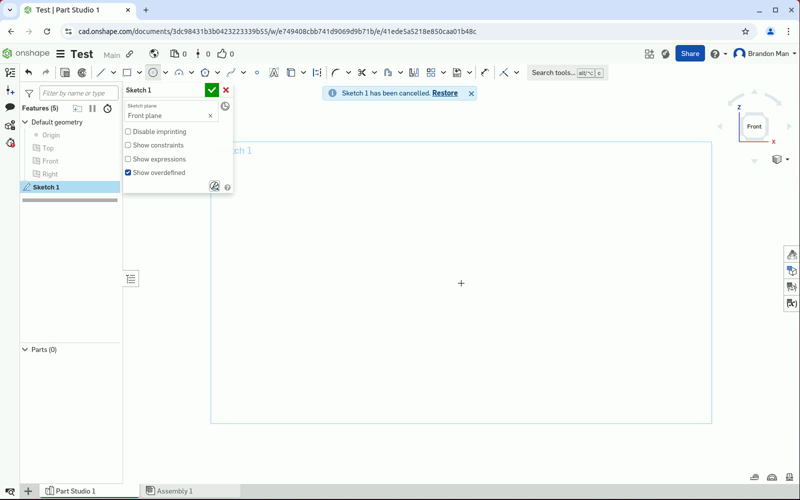
click(461, 282)
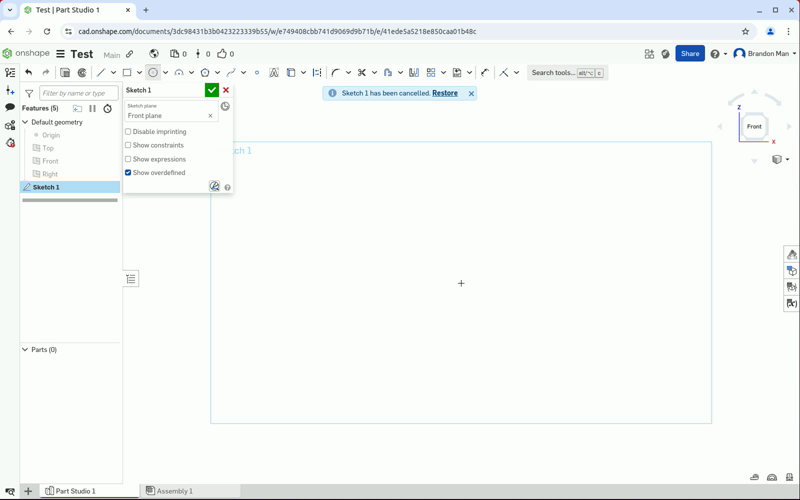
key_up(shift)
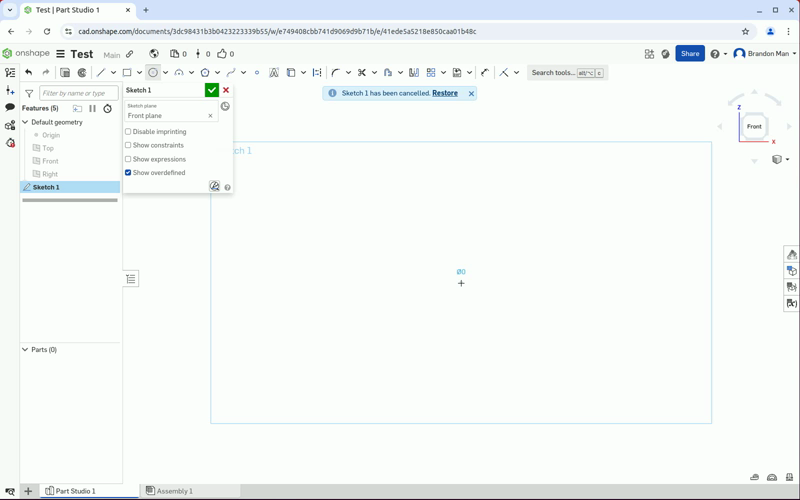
mouse_move(465, 282)
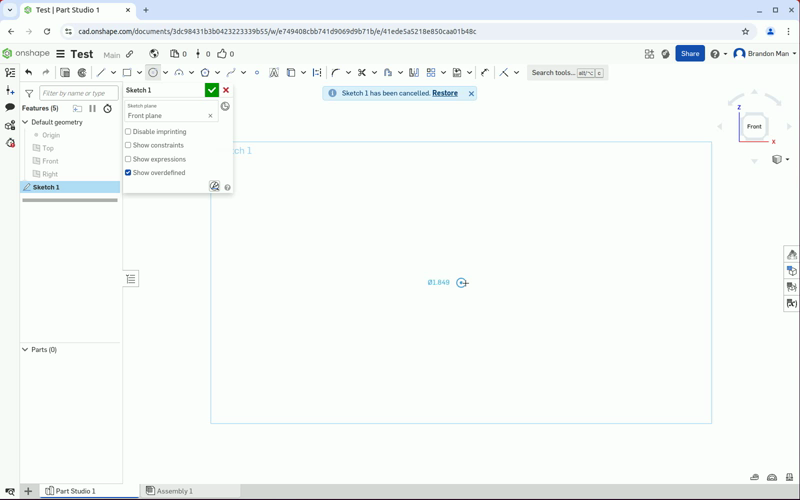
click(465, 282)
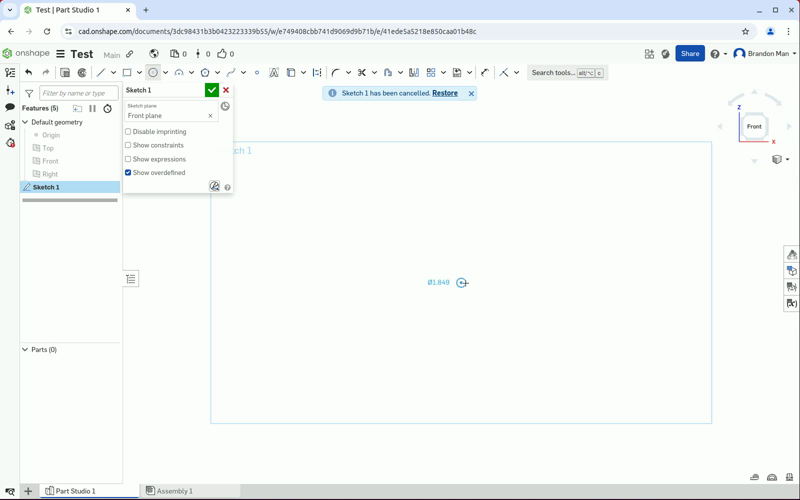
key(esc)
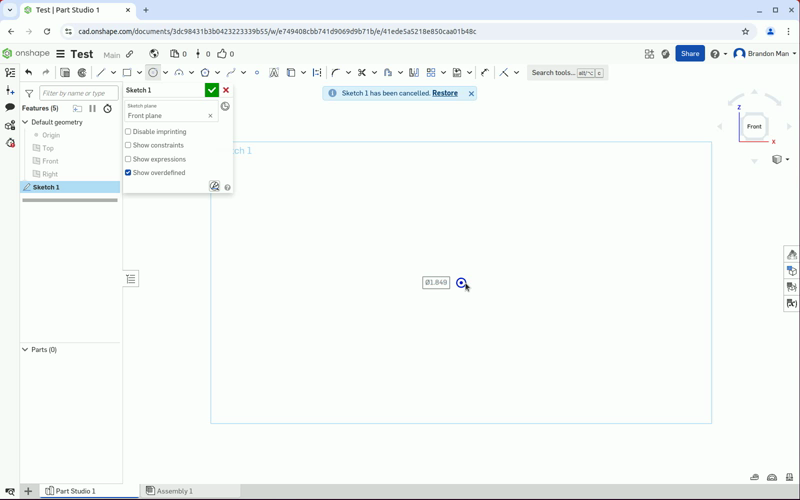
mouse_move(462, 278)
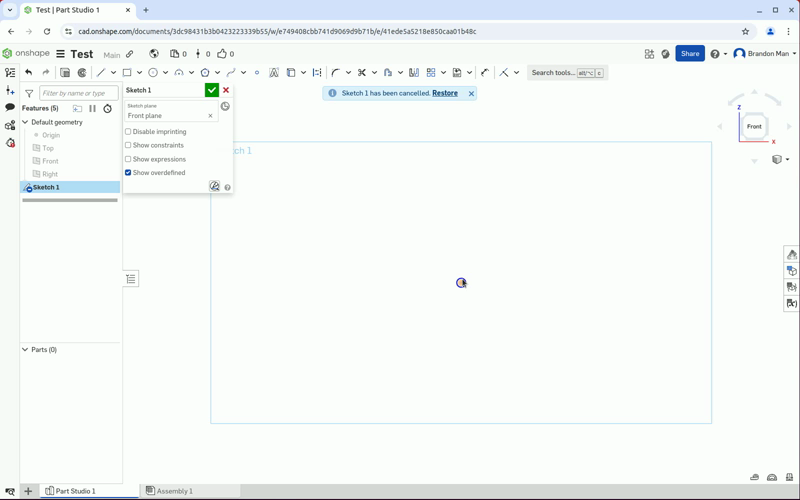
scroll(6)
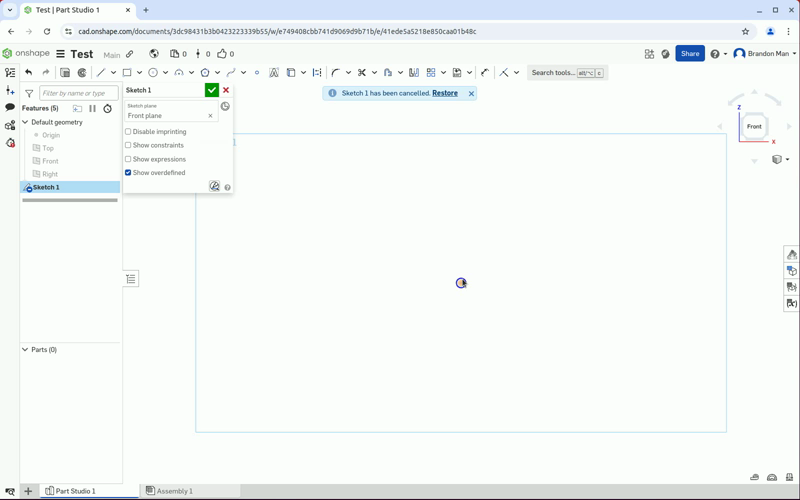
scroll(6)
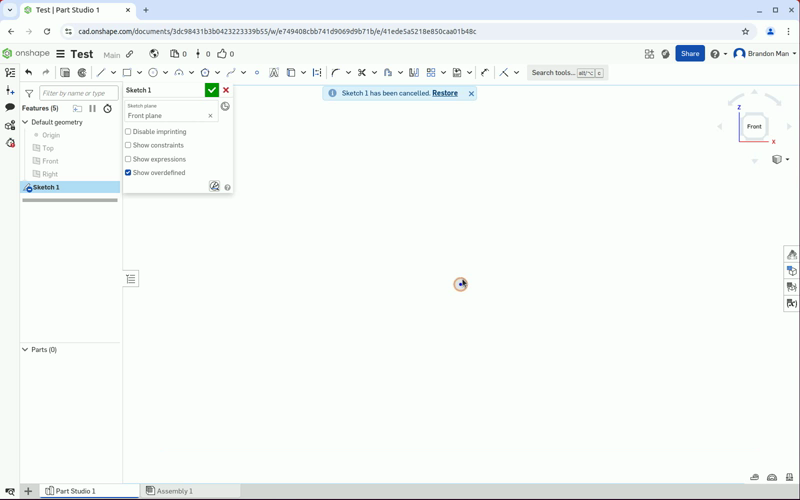
scroll(6)
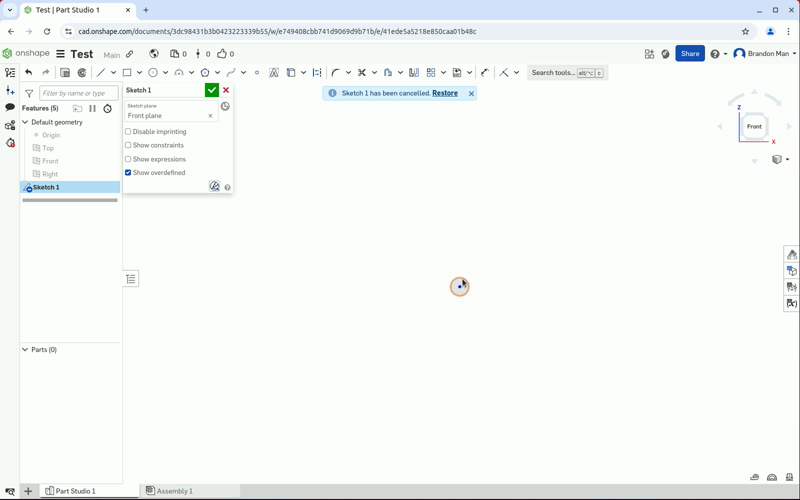
scroll(6)
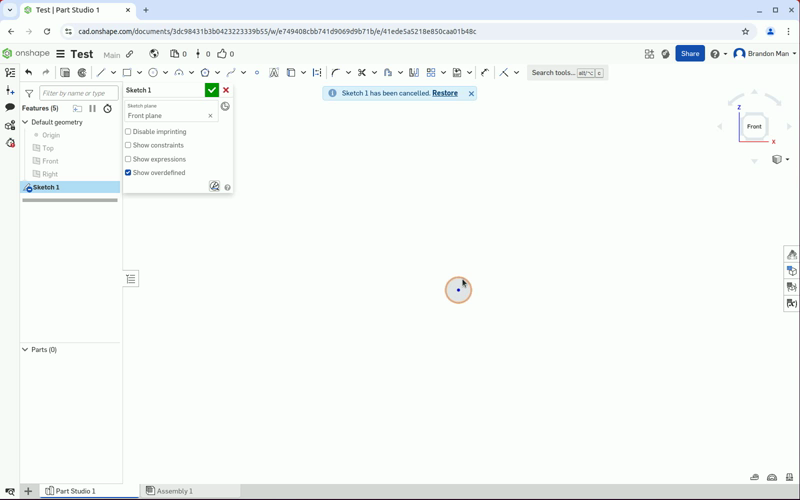
scroll(6)
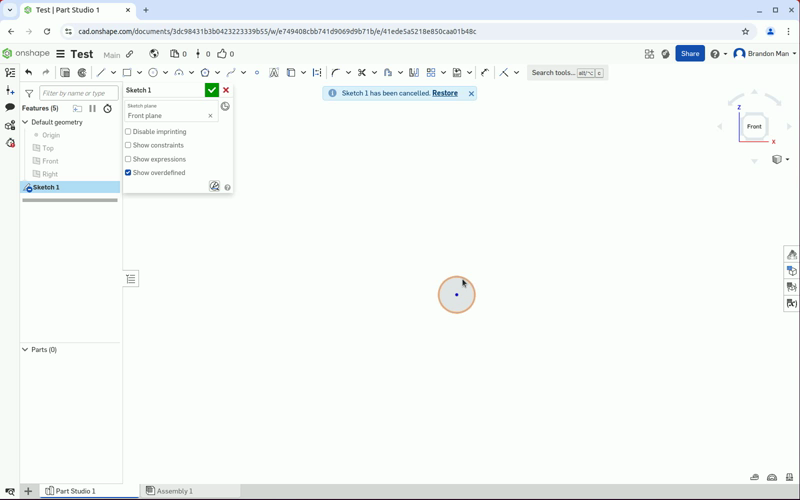
scroll(6)
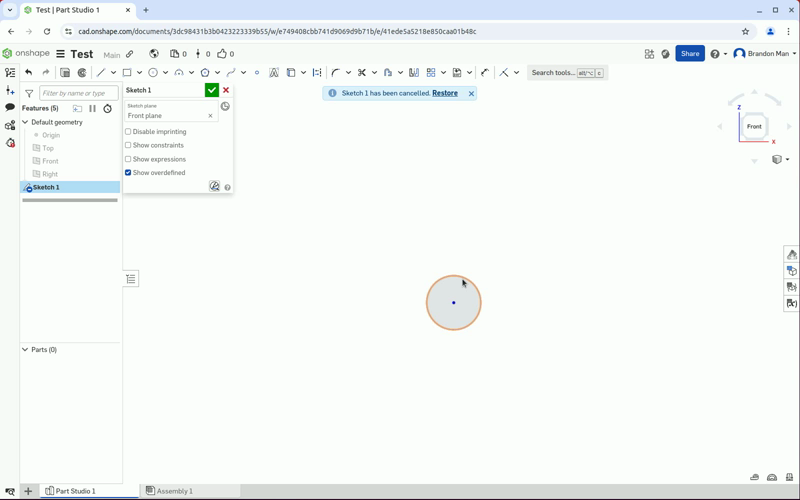
scroll(6)
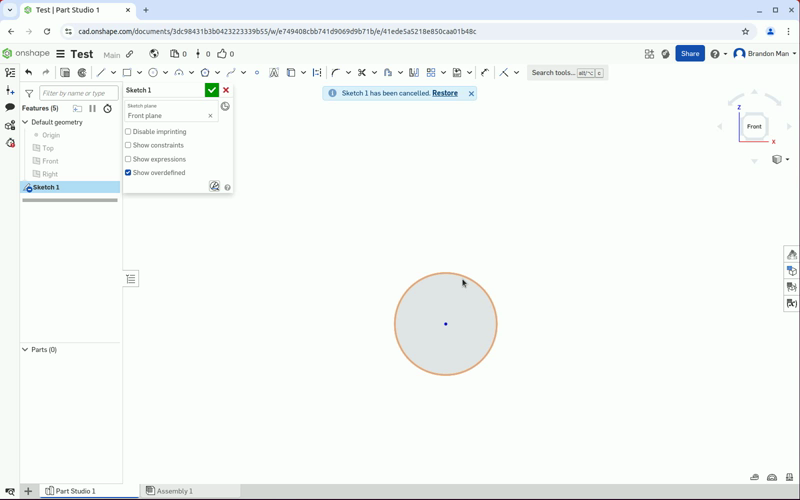
click(462, 278)
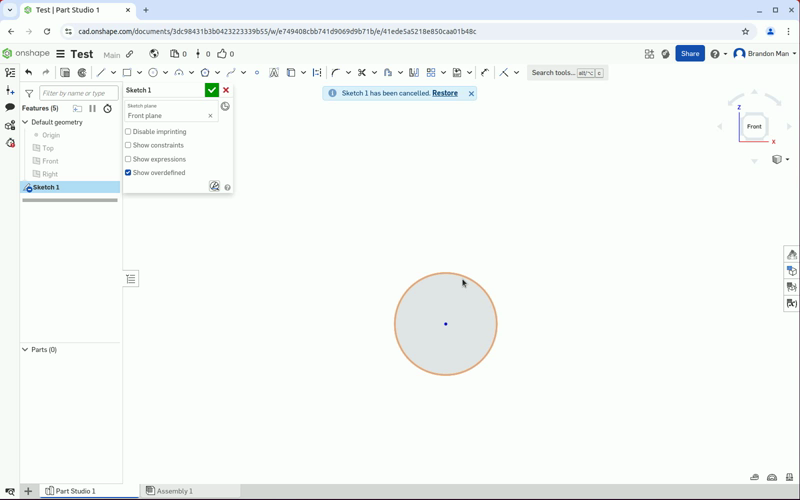
scroll(-6)
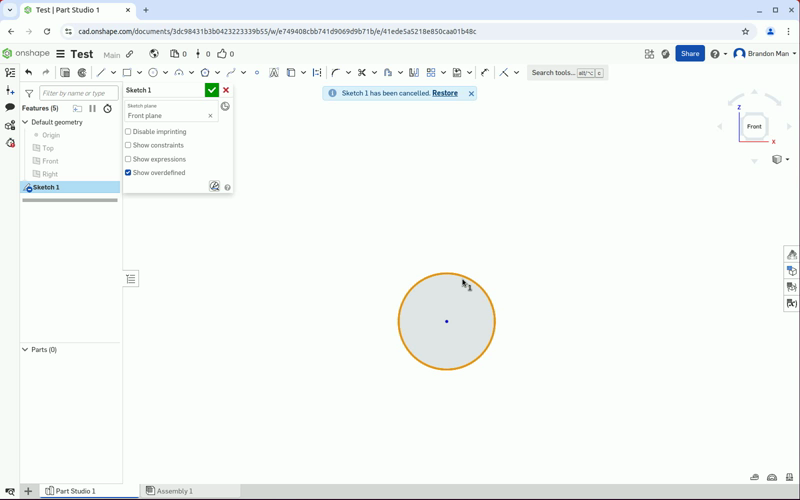
scroll(-6)
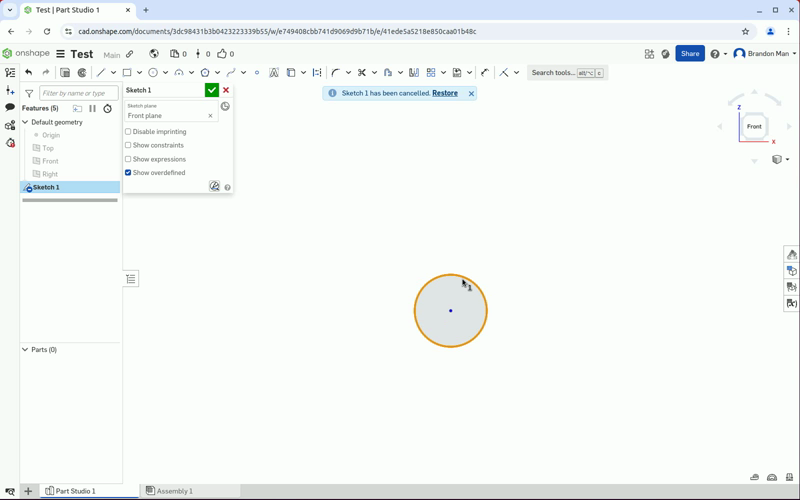
scroll(-6)
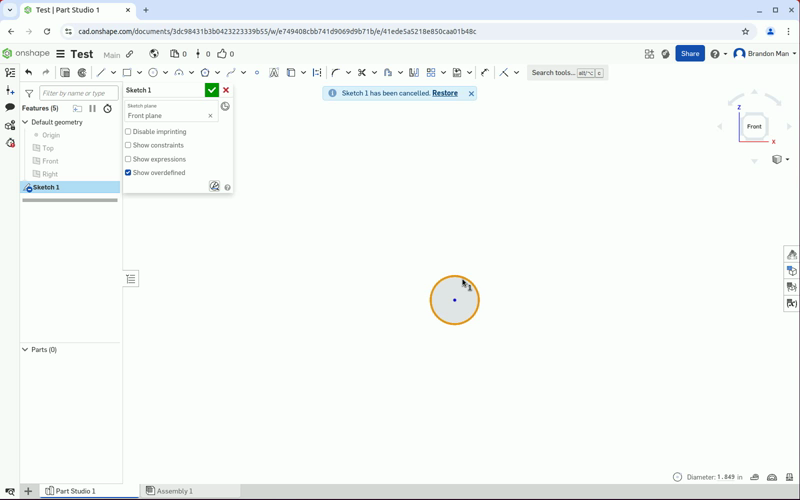
scroll(-6)
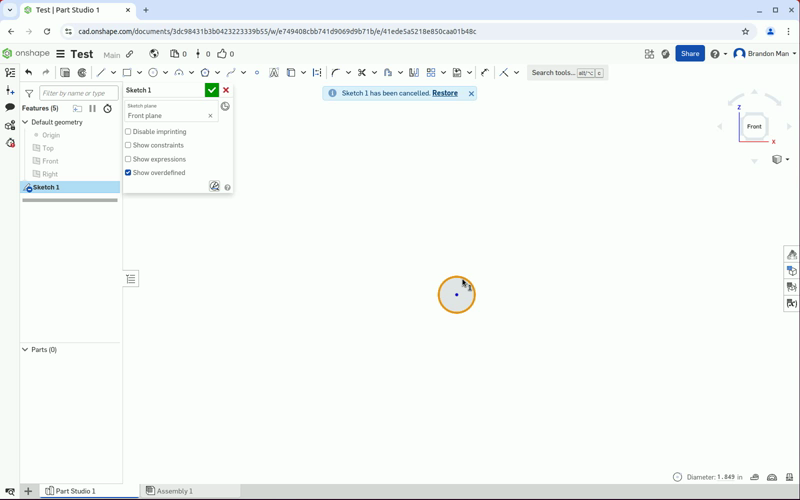
scroll(-6)
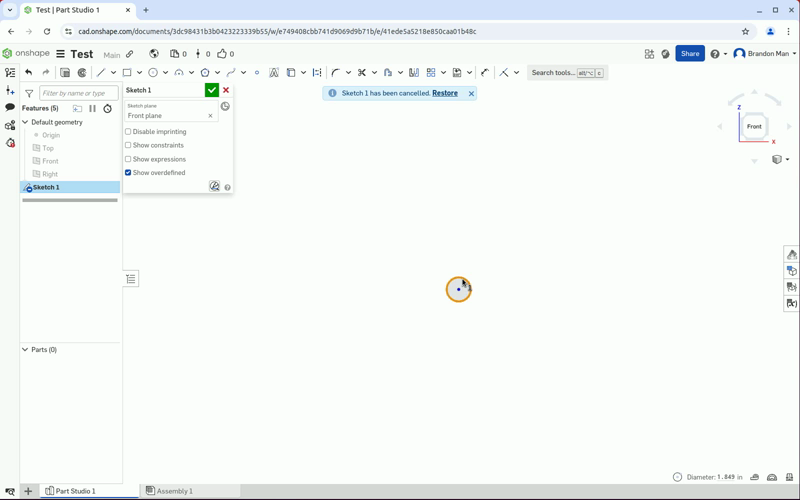
scroll(-6)
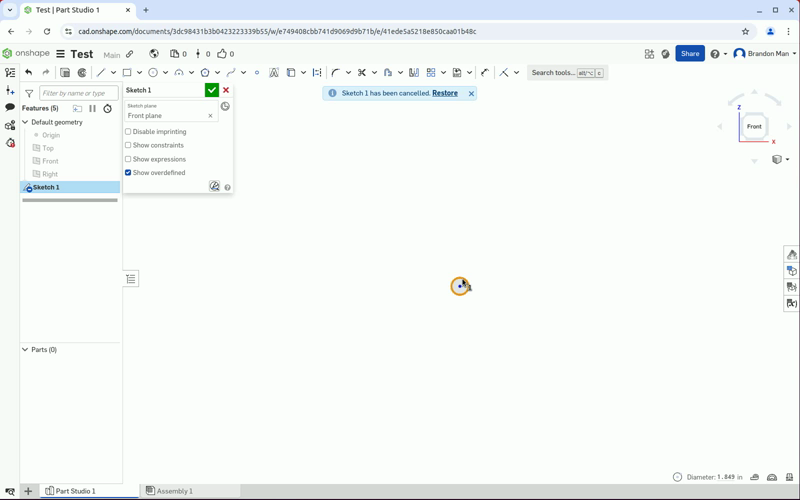
scroll(-6)
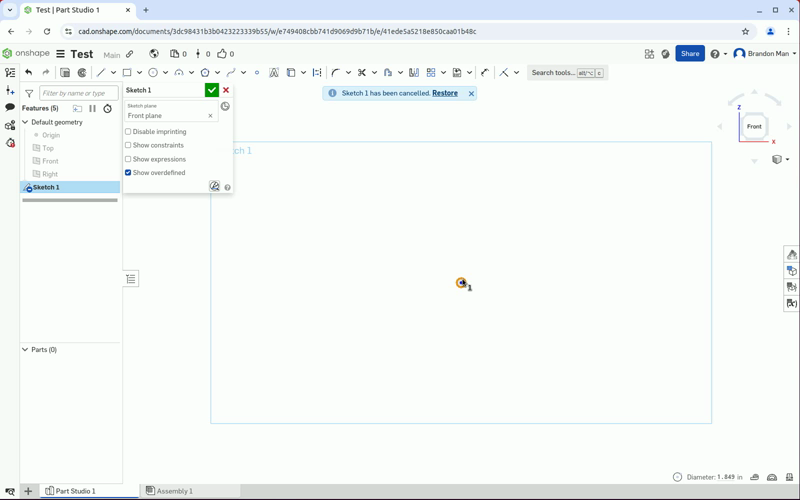
mouse_move(73, 352)
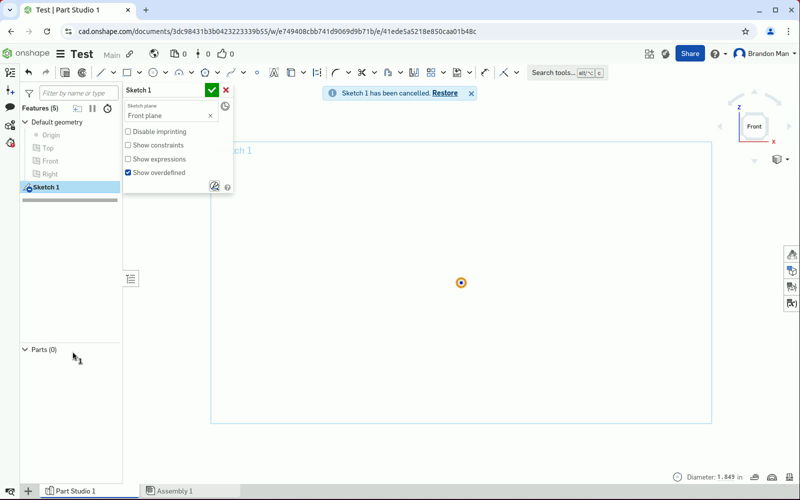
key(shift+y)
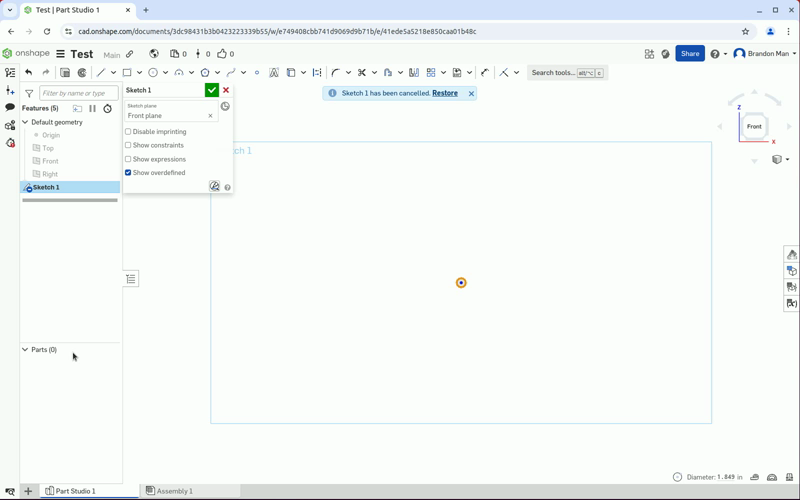
key(shift+e)
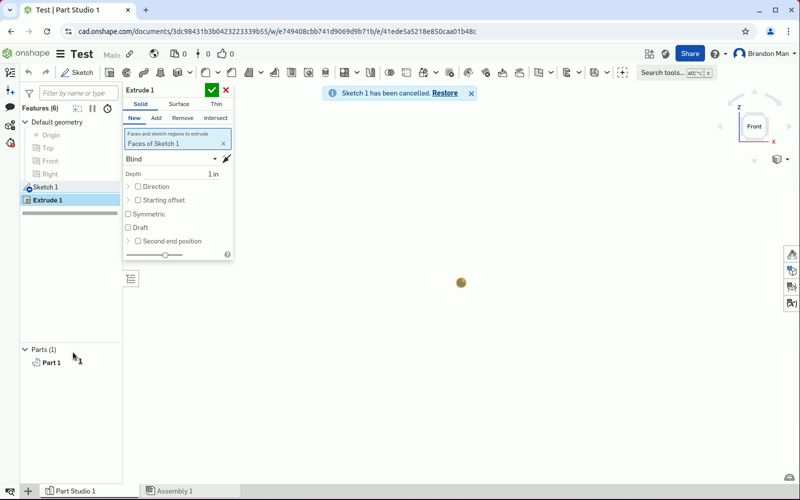
mouse_move(143, 106)
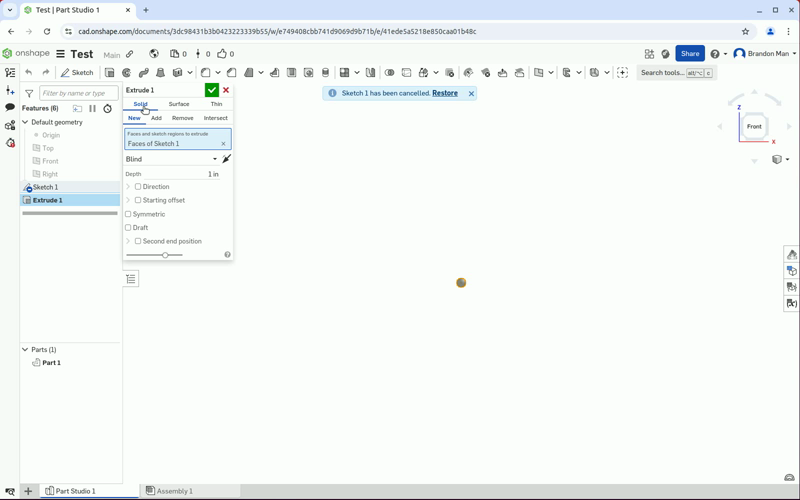
click(143, 106)
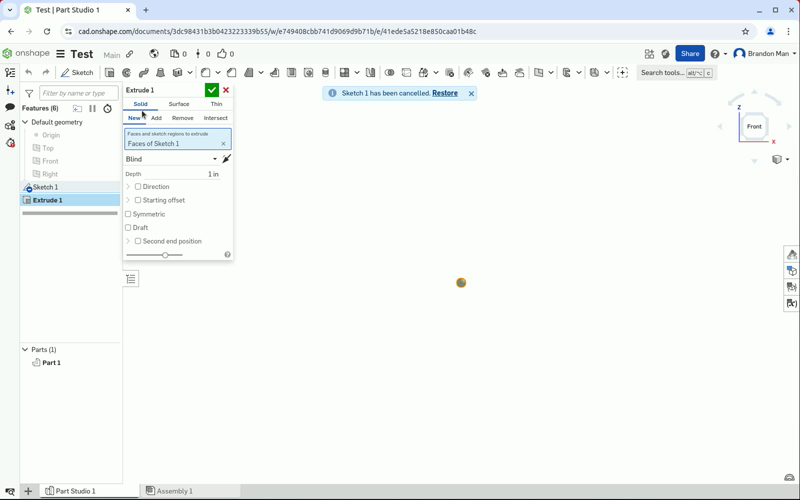
mouse_move(137, 120)
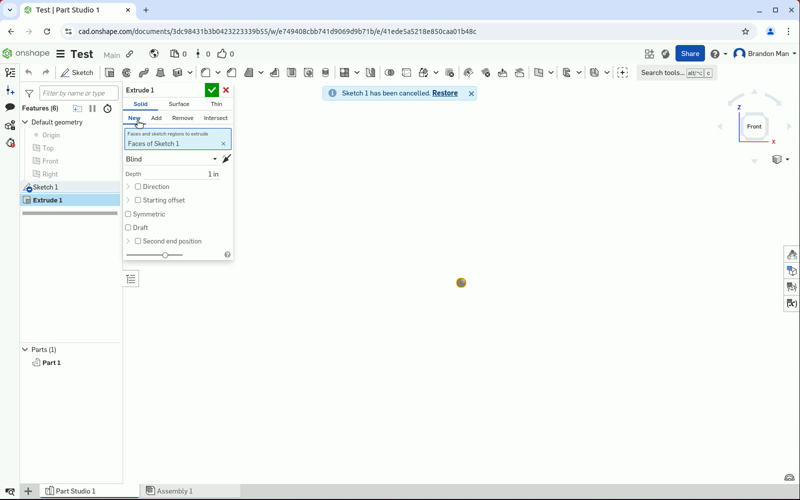
click(137, 120)
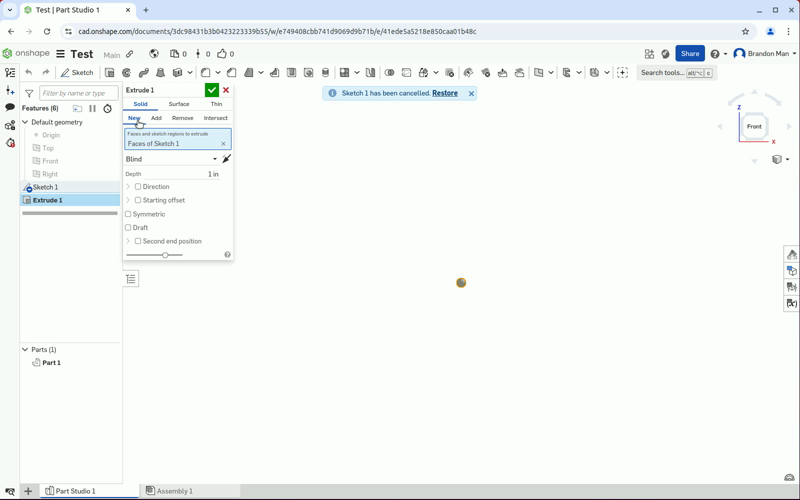
key(tab, 4)
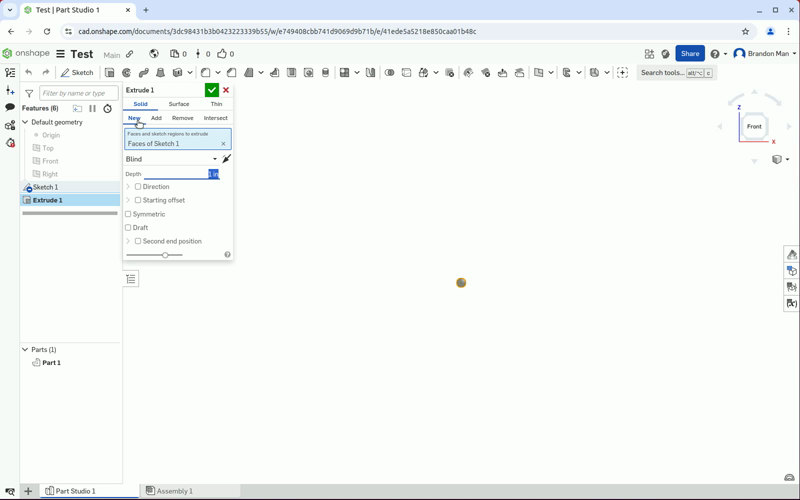
text(23.108)
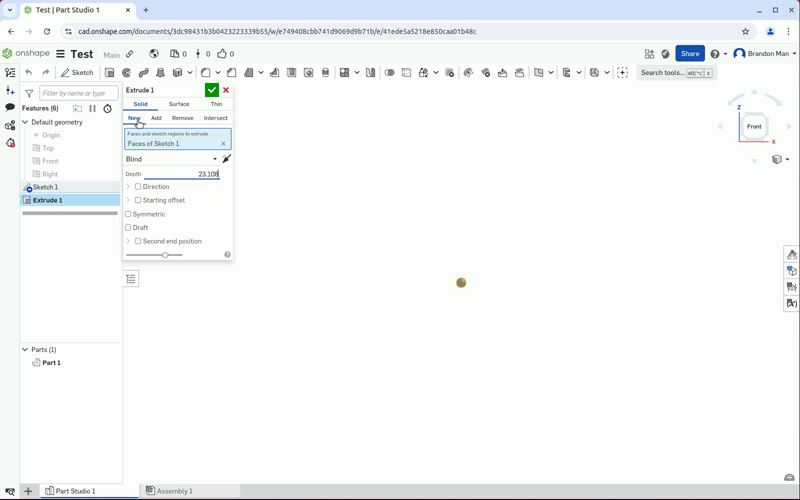
key(enter)
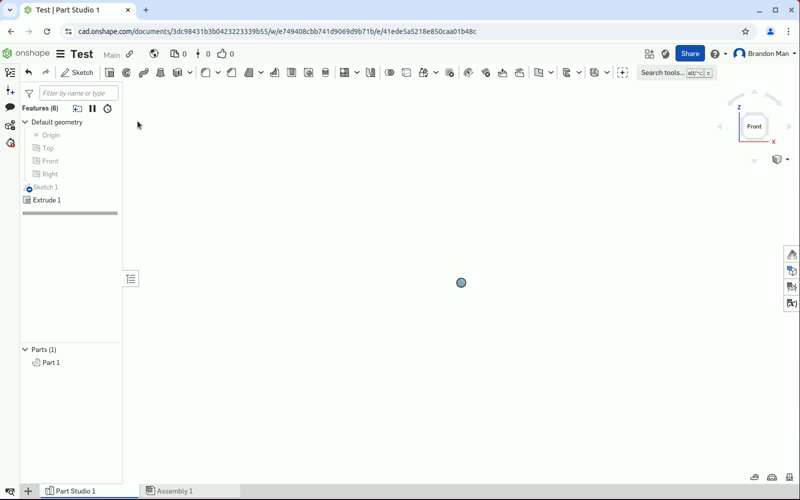
key(shift+h)
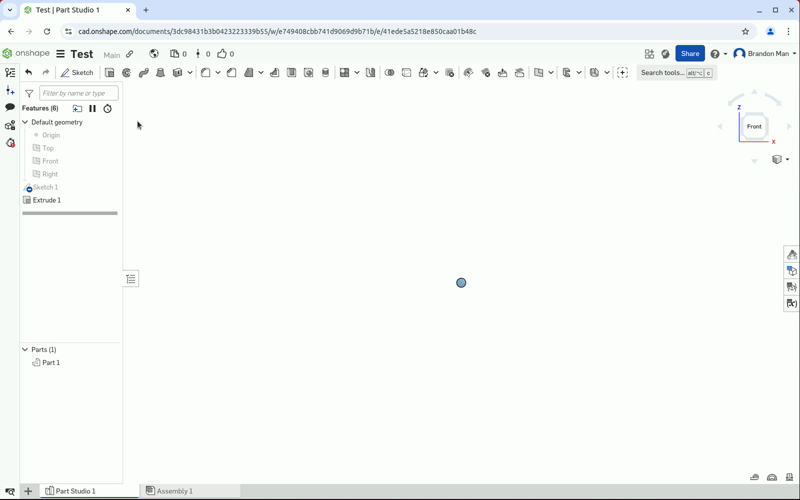
key(shift+h)
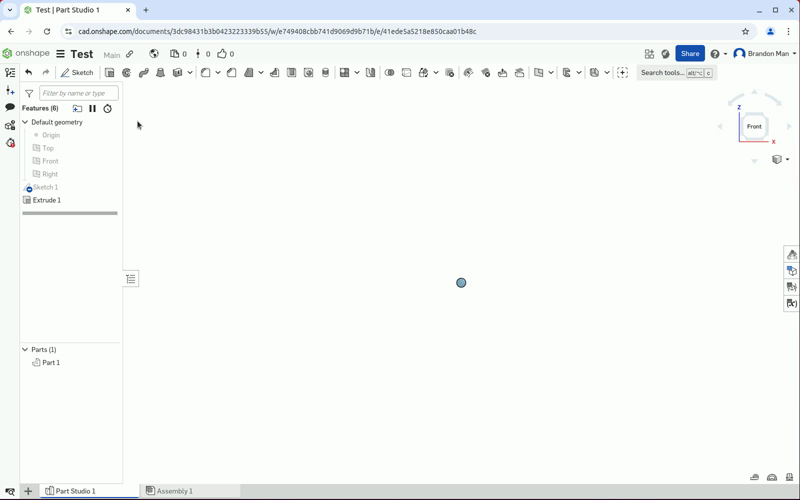
mouse_move(73, 189)
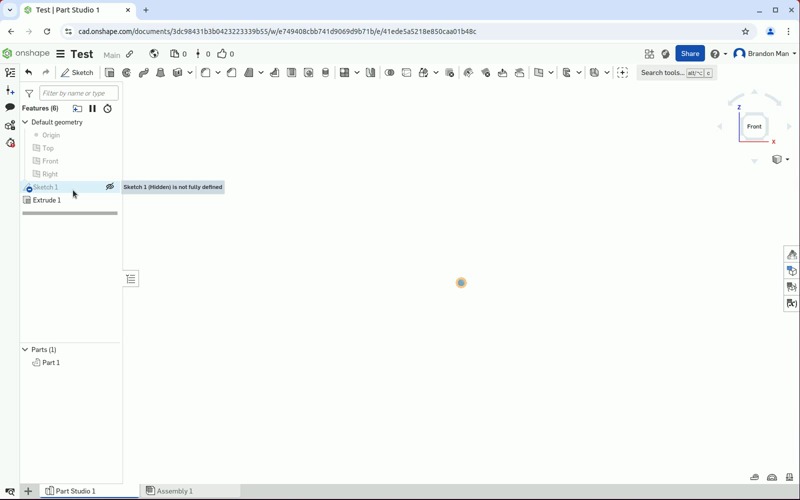
click(73, 189)
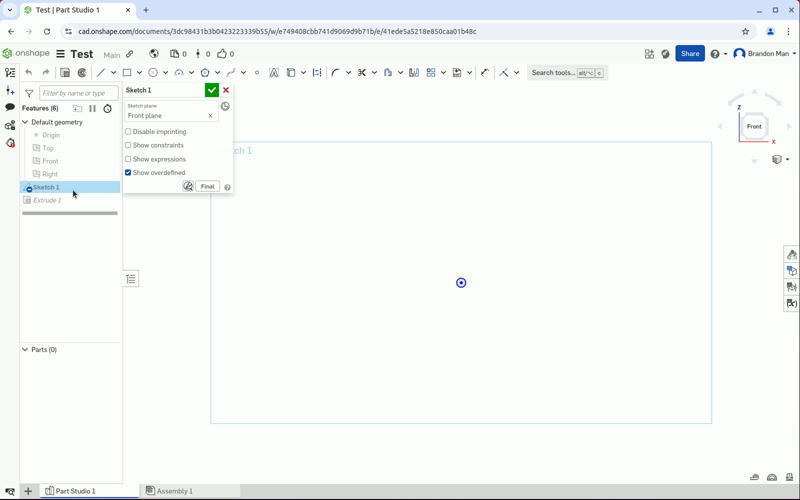
mouse_move(229, 92)
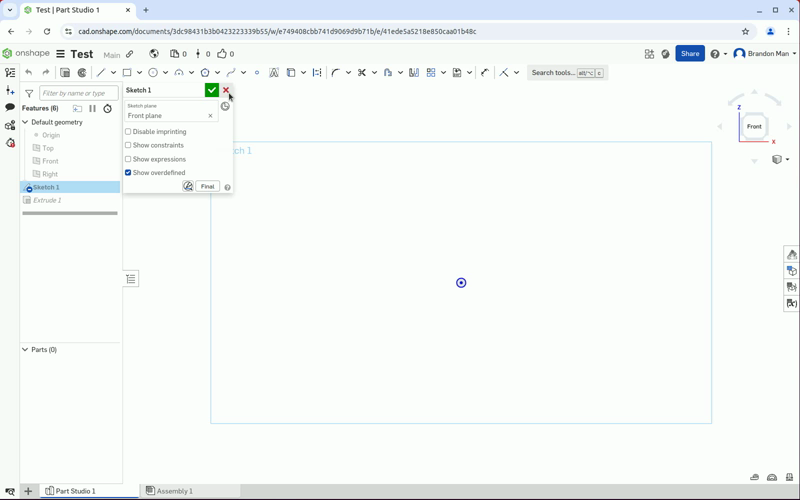
click(229, 92)
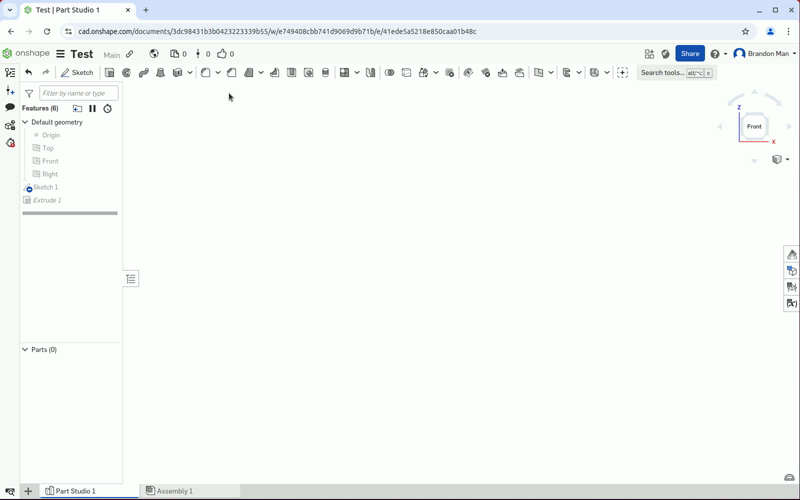
mouse_move(541, 75)
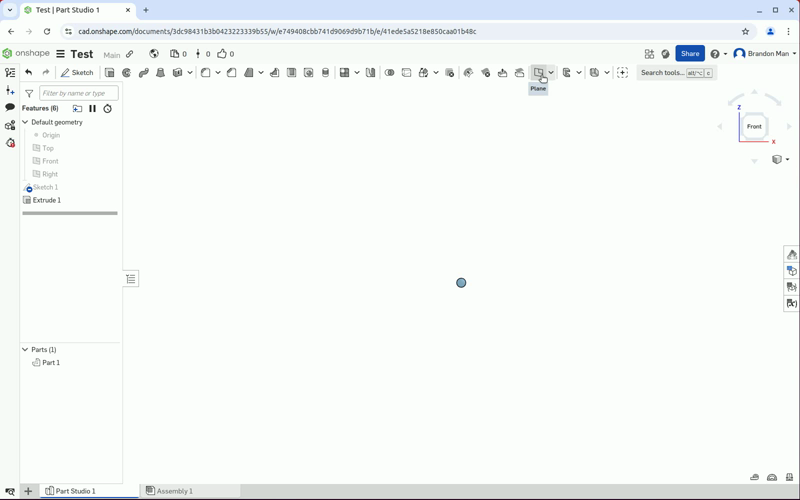
click(541, 75)
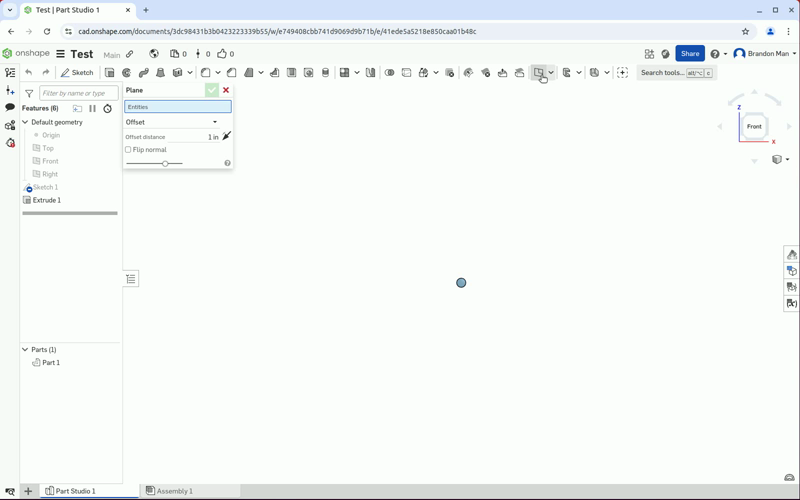
mouse_move(73, 163)
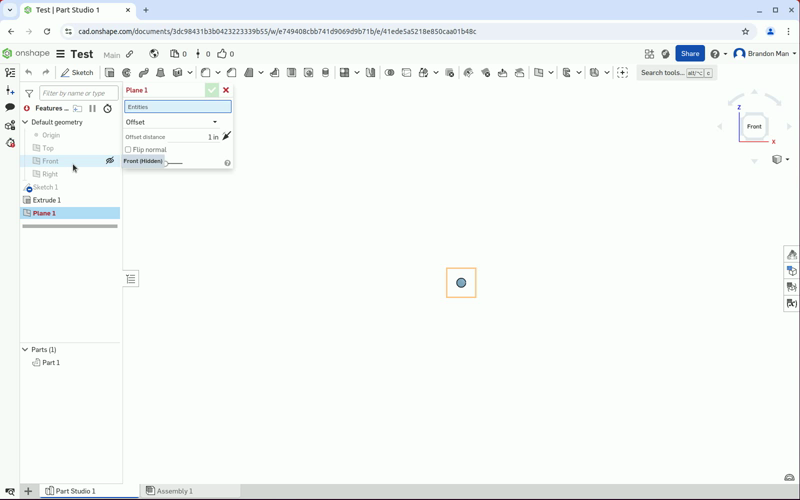
click(73, 163)
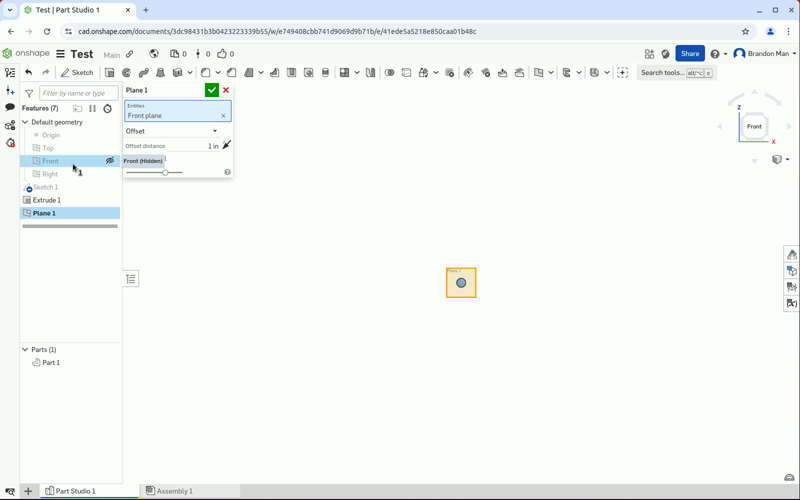
key(tab, 2)
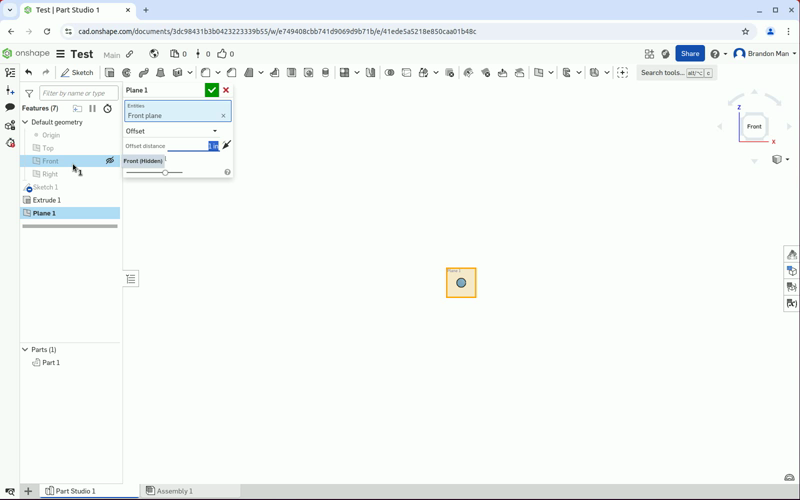
text(23.108)
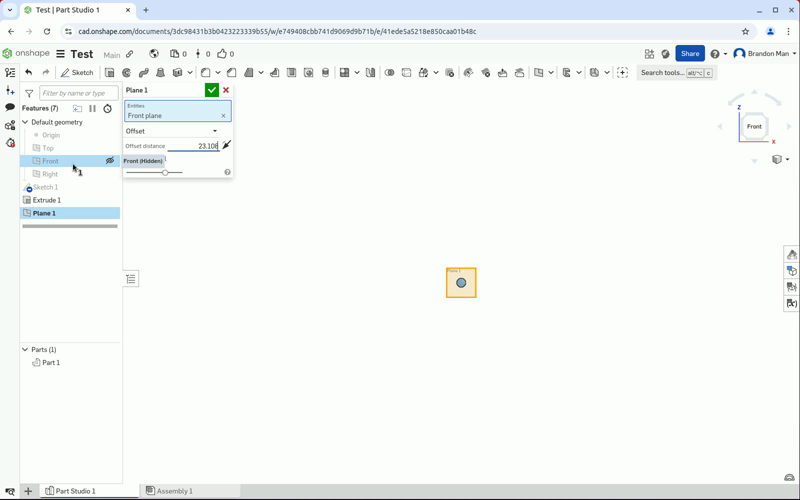
key(enter, 2)
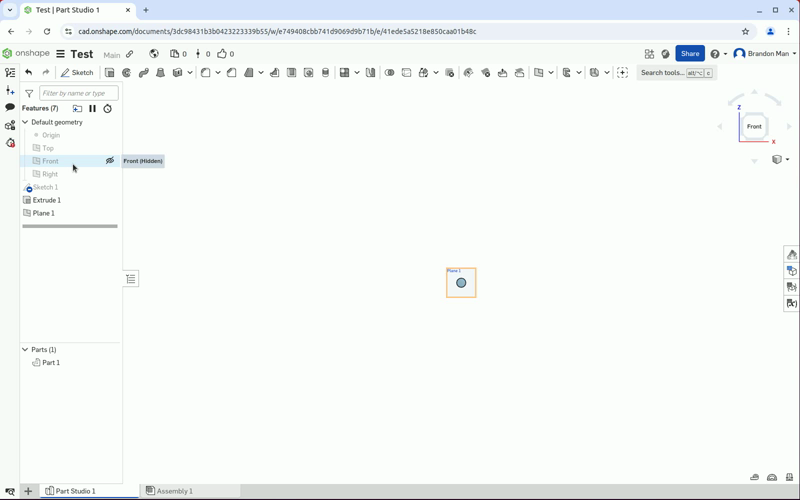
key(shift+s)
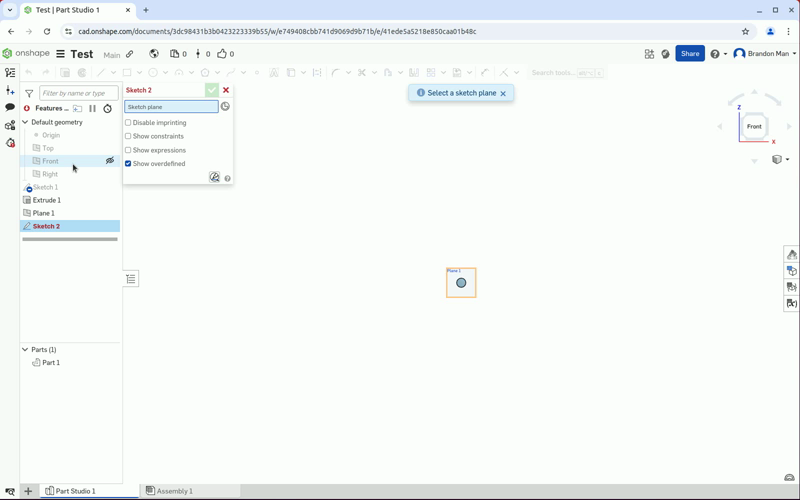
mouse_move(73, 215)
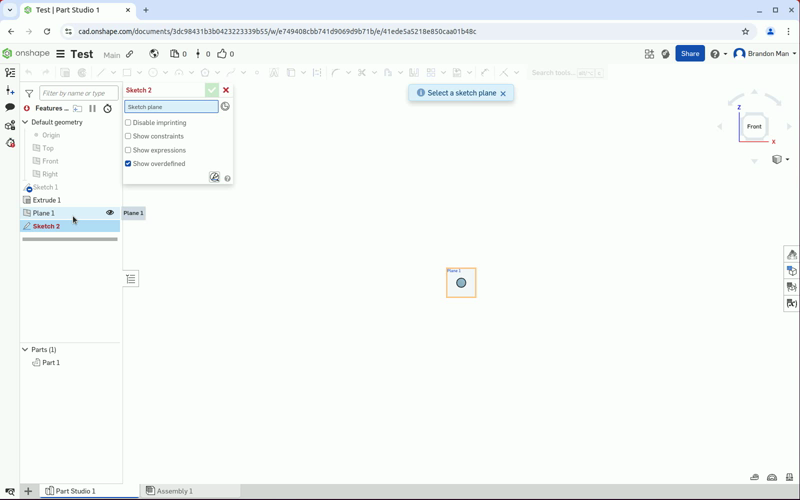
click(73, 215)
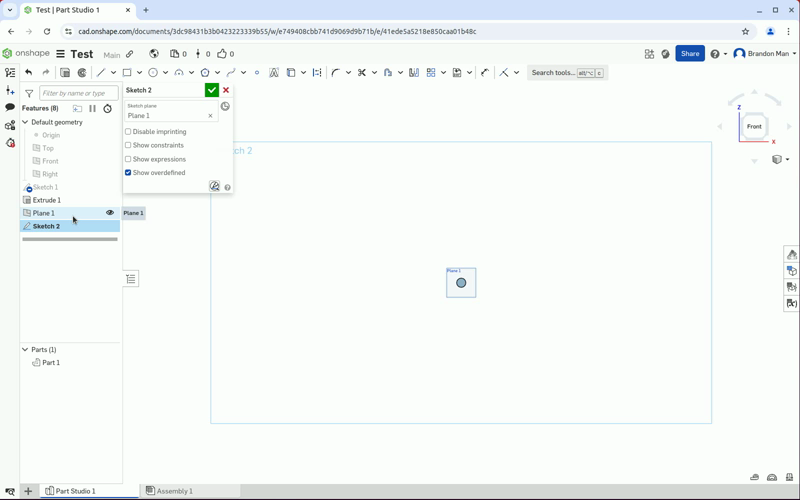
mouse_move(73, 352)
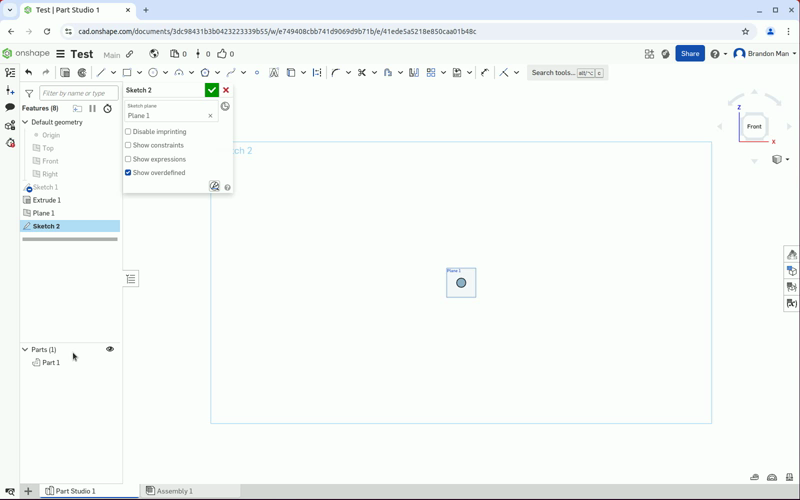
key(y)
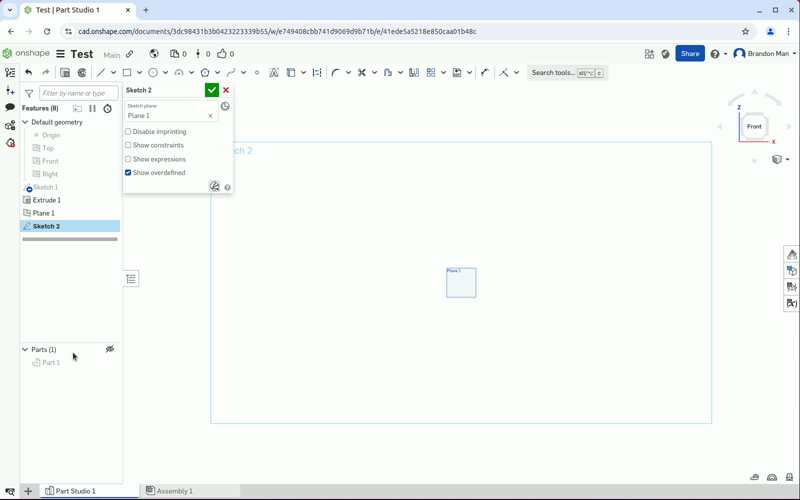
key(c)
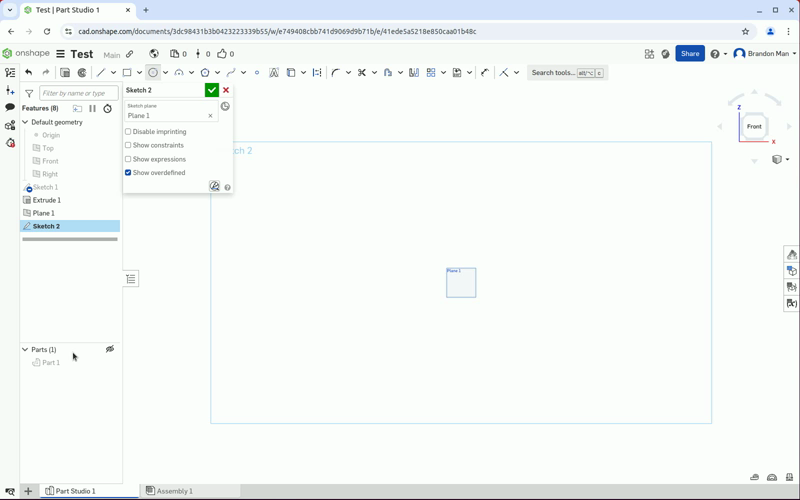
key_down(shift)
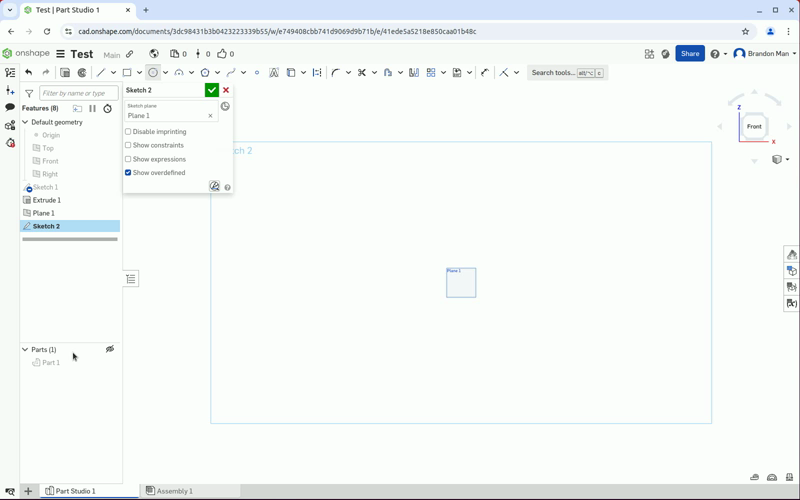
mouse_move(460, 282)
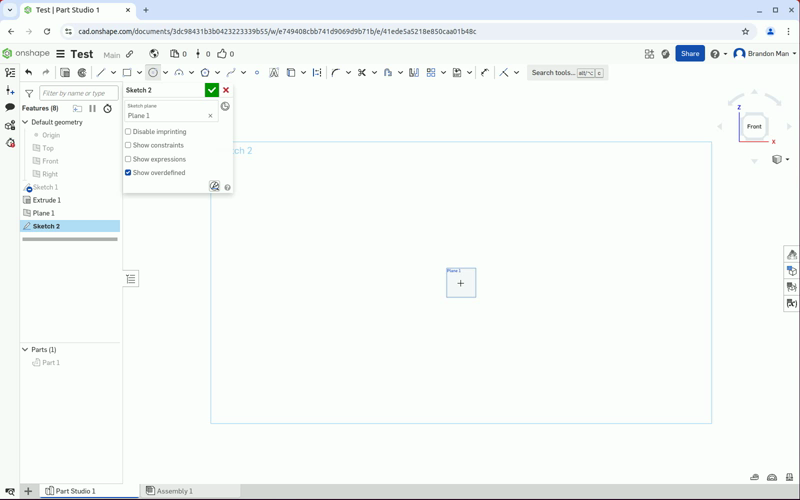
click(460, 282)
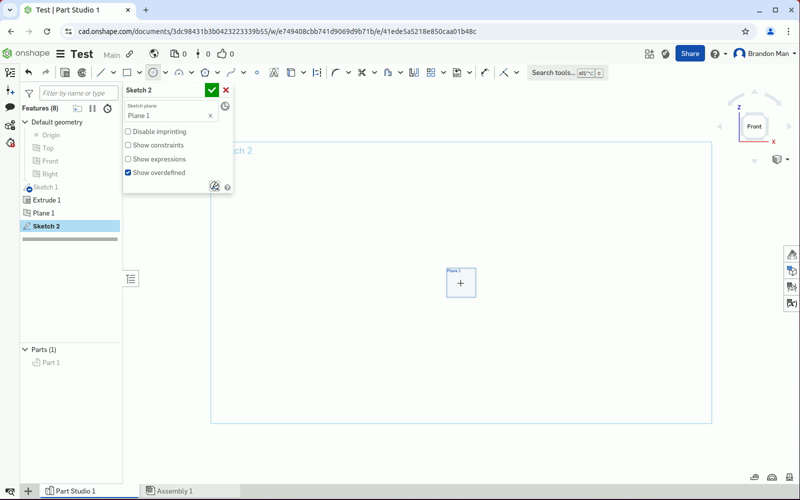
key_up(shift)
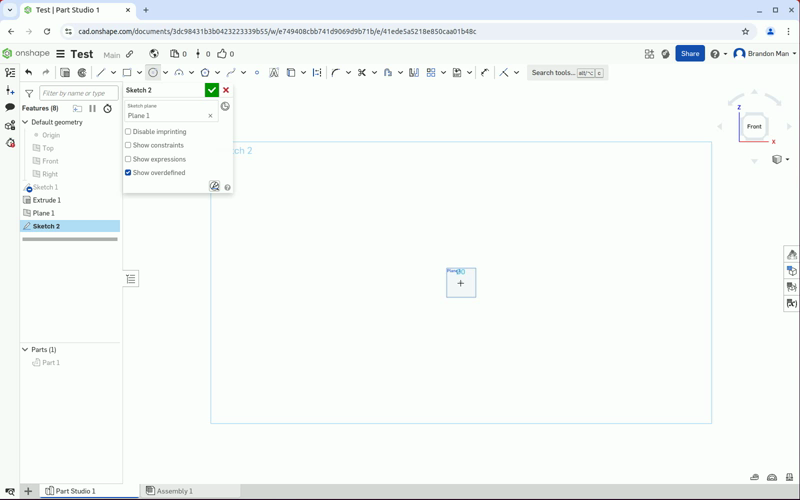
mouse_move(463, 282)
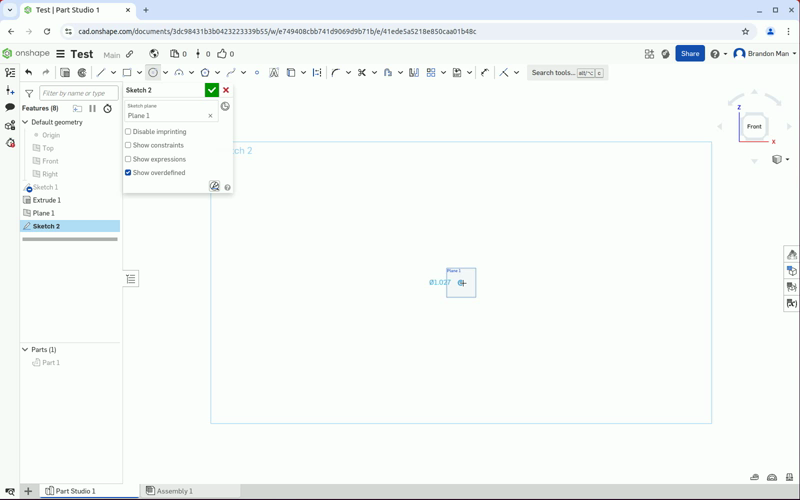
scroll(6)
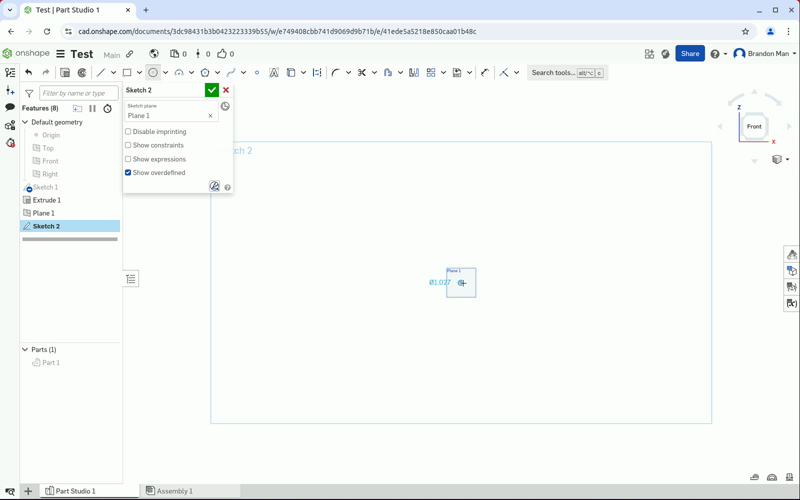
scroll(6)
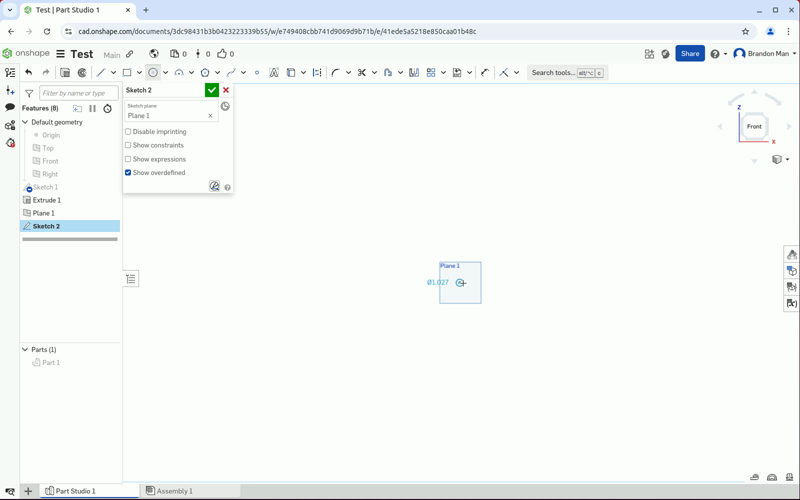
scroll(6)
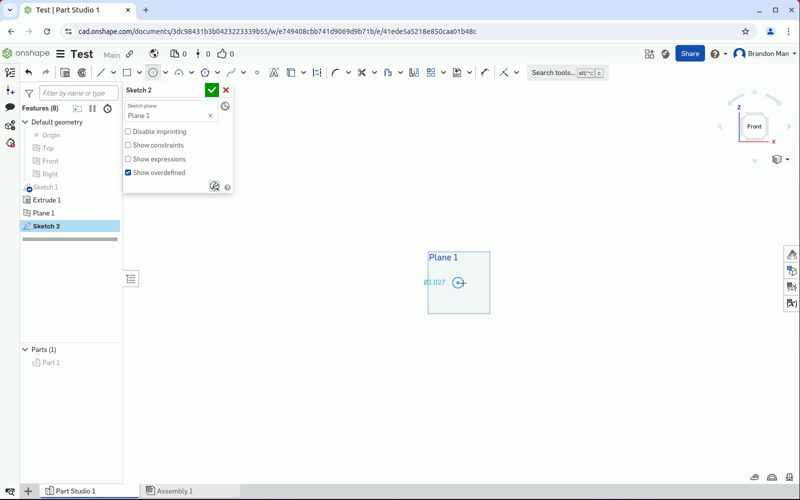
scroll(6)
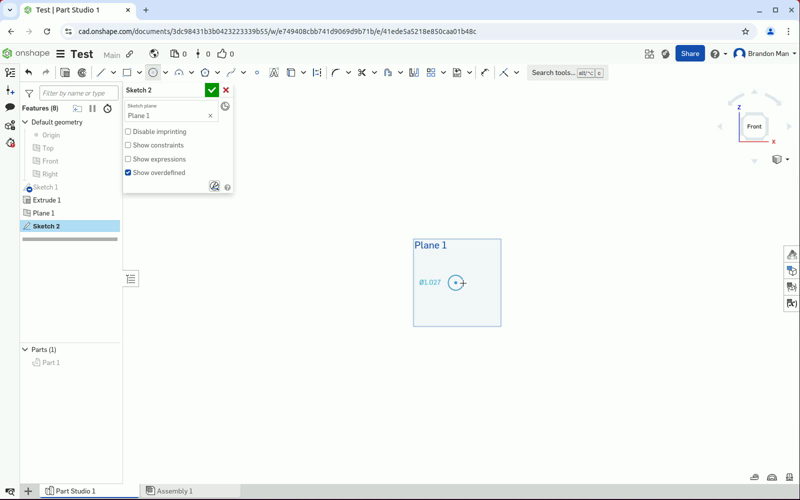
scroll(6)
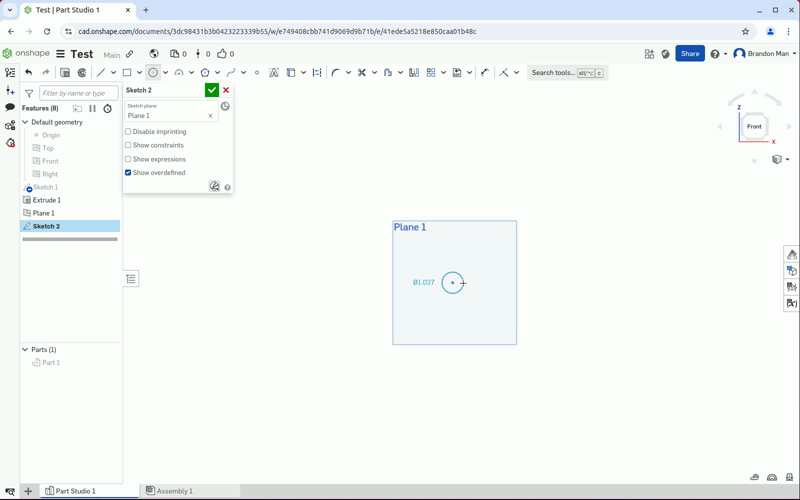
scroll(6)
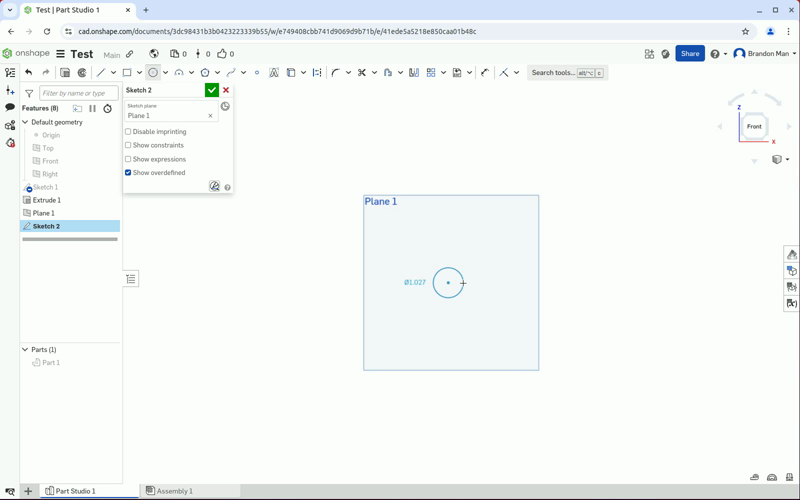
scroll(6)
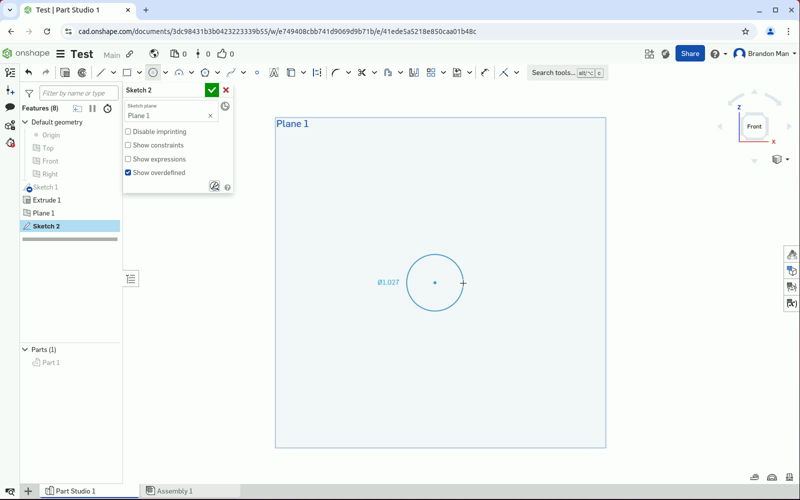
click(463, 282)
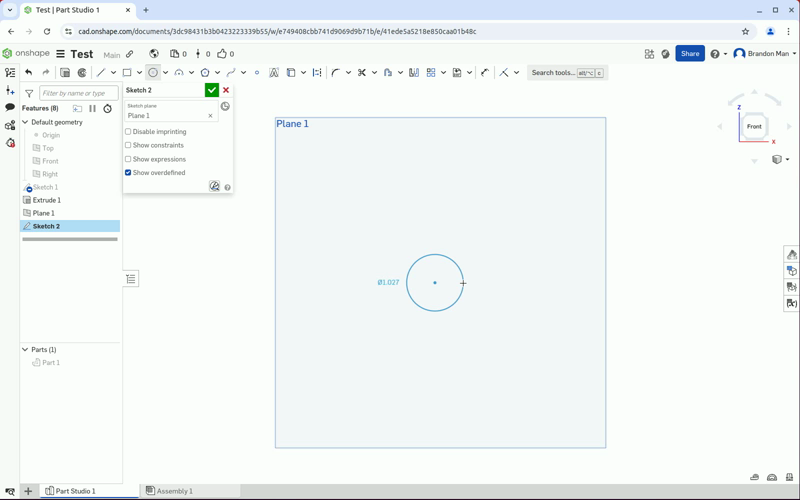
scroll(-6)
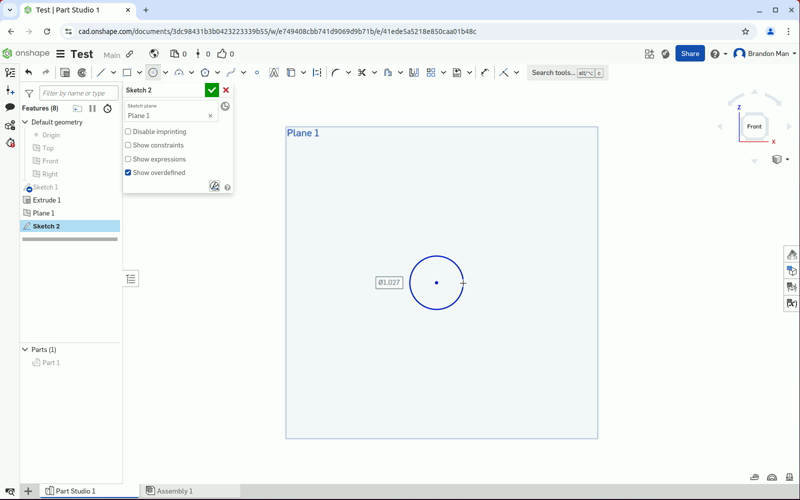
scroll(-6)
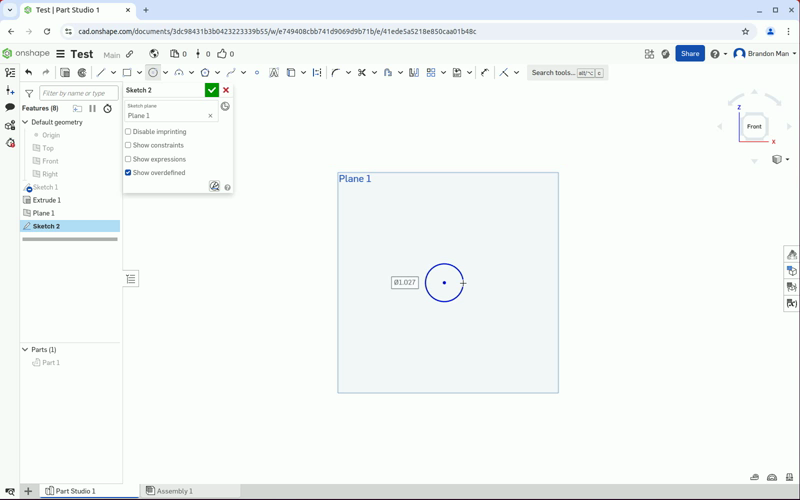
scroll(-6)
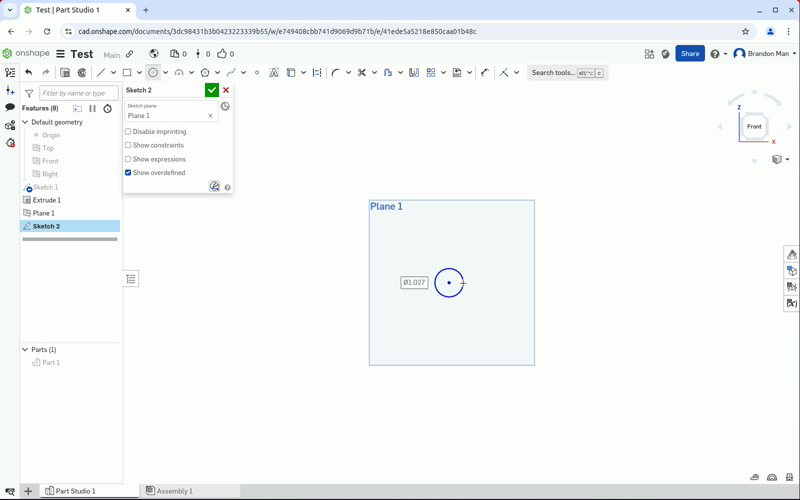
scroll(-6)
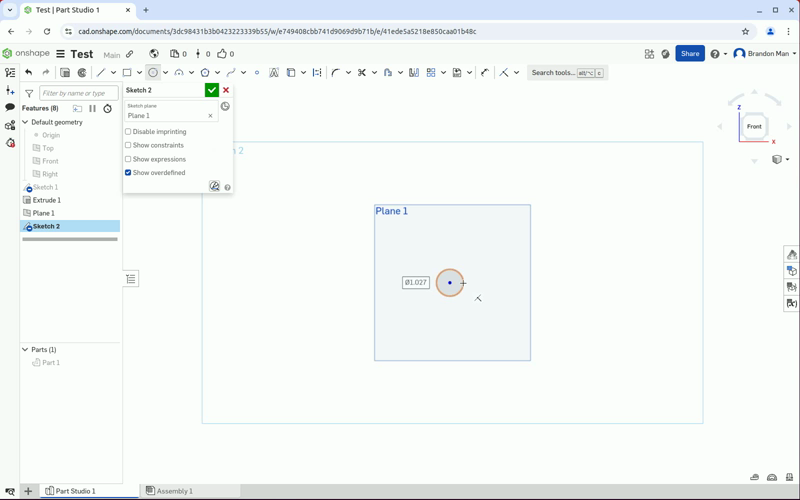
scroll(-6)
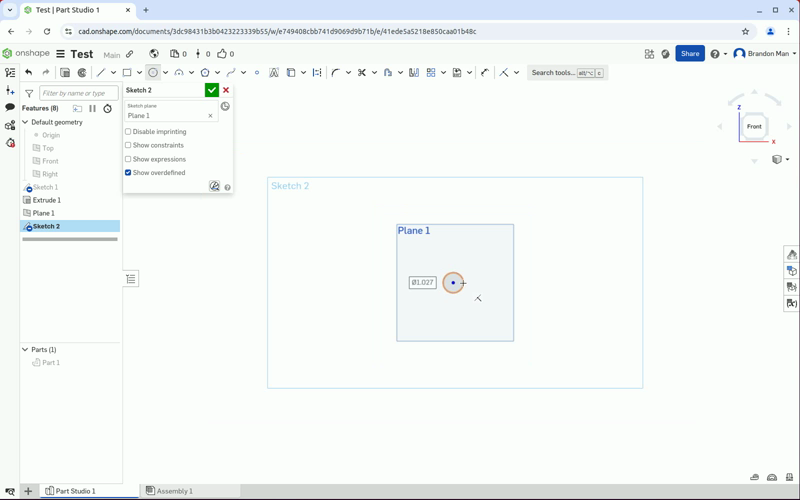
scroll(-6)
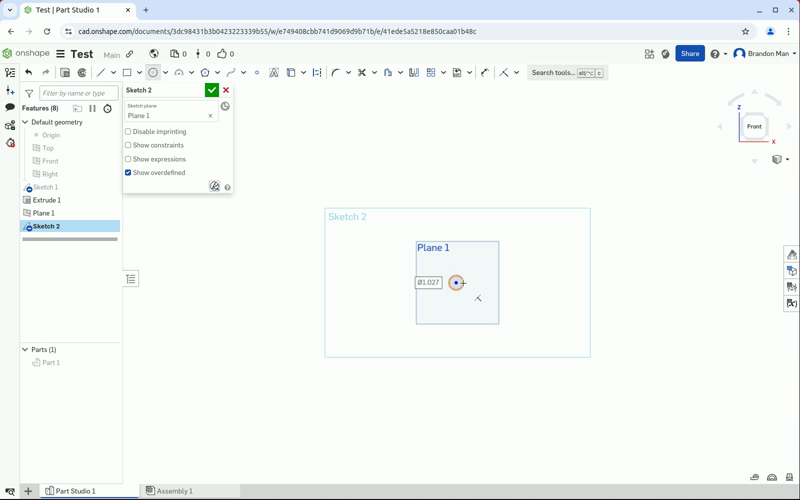
scroll(-6)
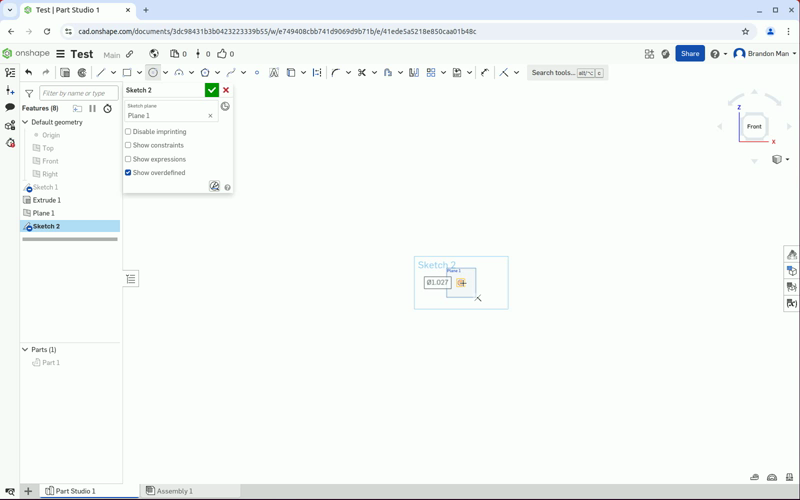
key(esc)
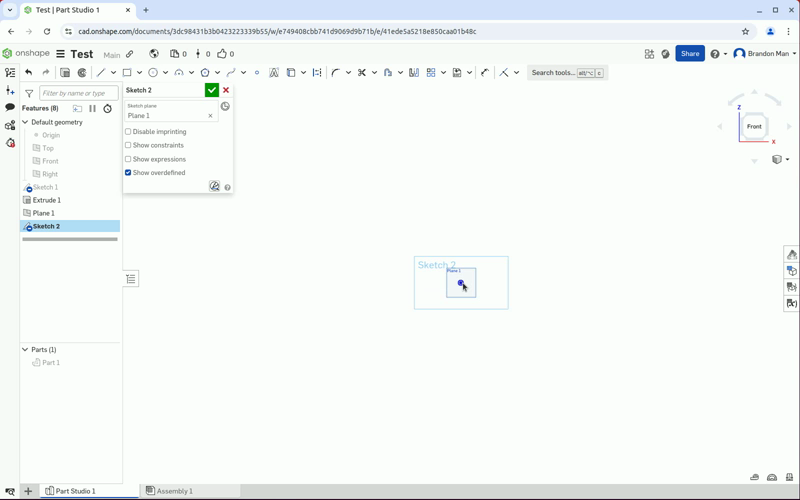
mouse_move(462, 282)
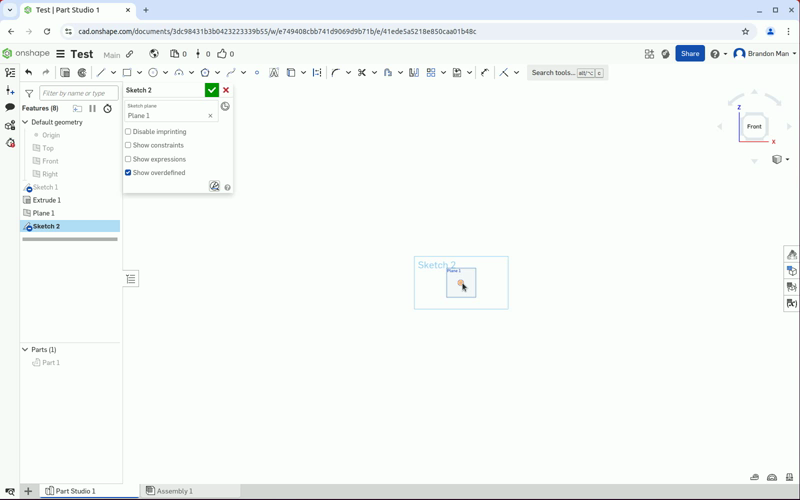
scroll(6)
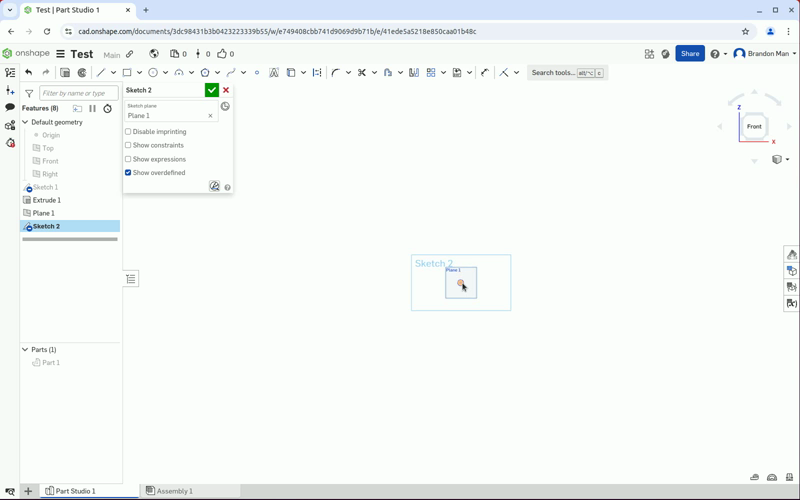
scroll(6)
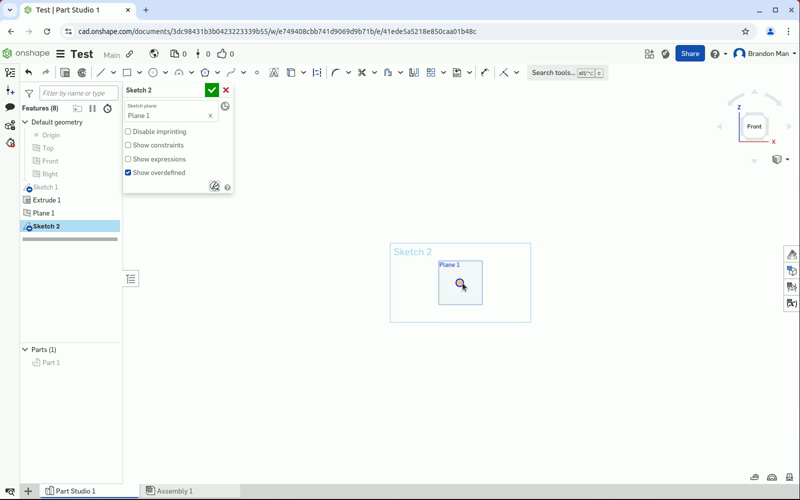
scroll(6)
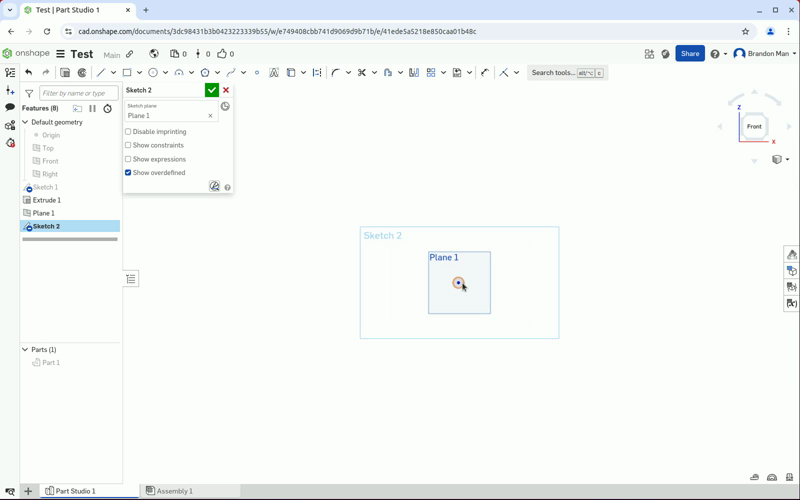
scroll(6)
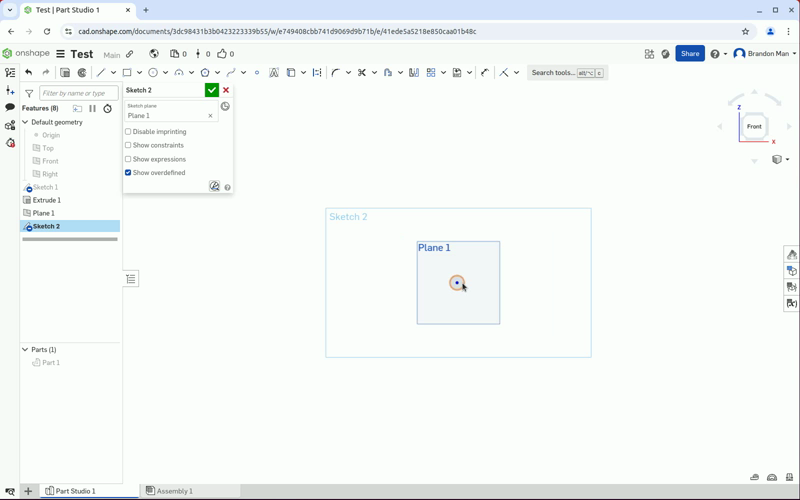
scroll(6)
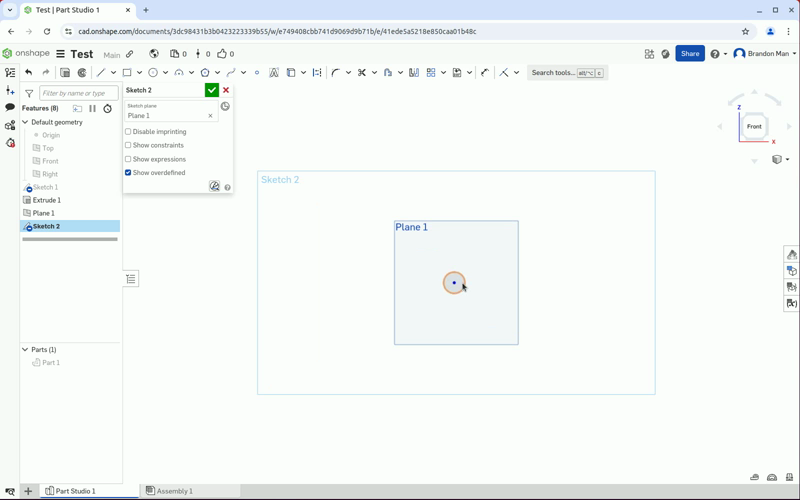
scroll(6)
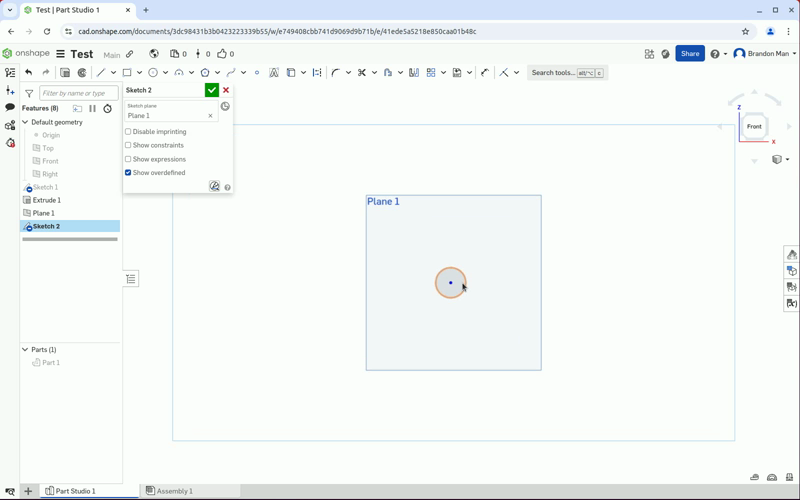
scroll(6)
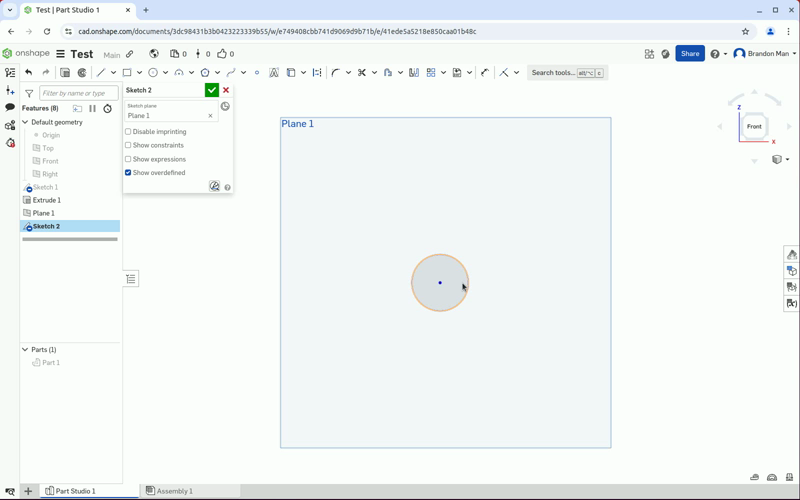
click(462, 282)
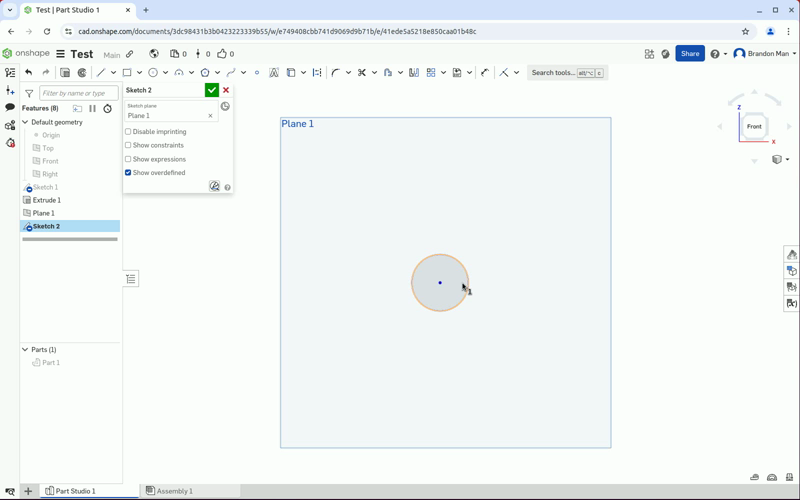
scroll(-6)
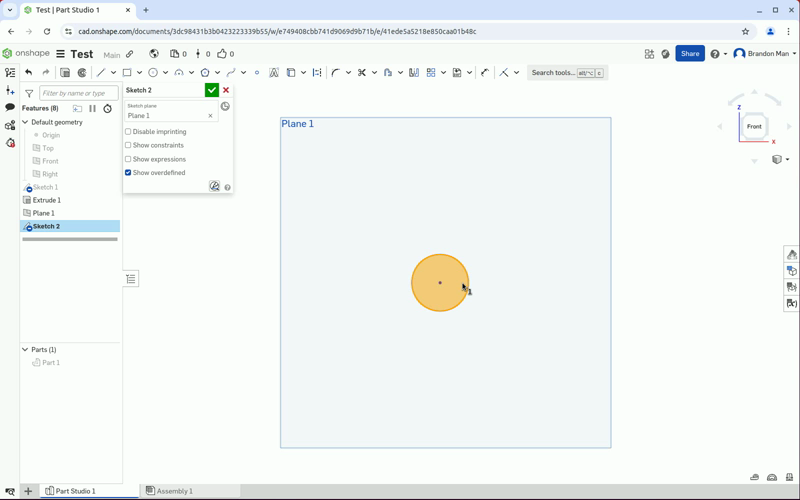
scroll(-6)
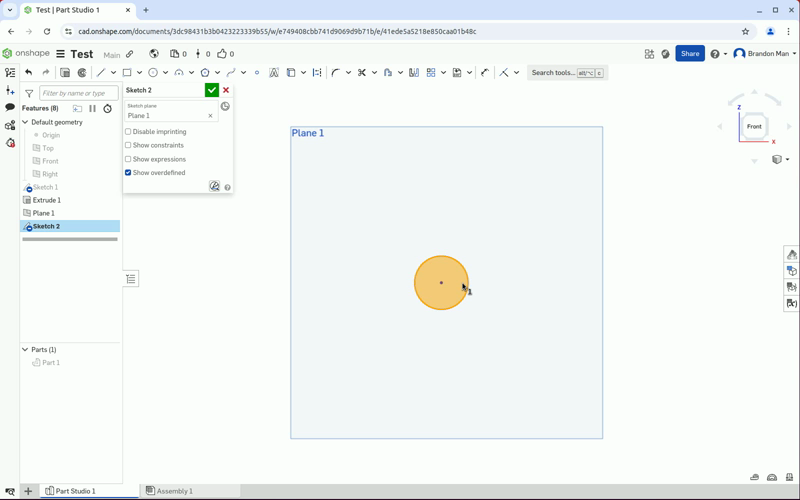
scroll(-6)
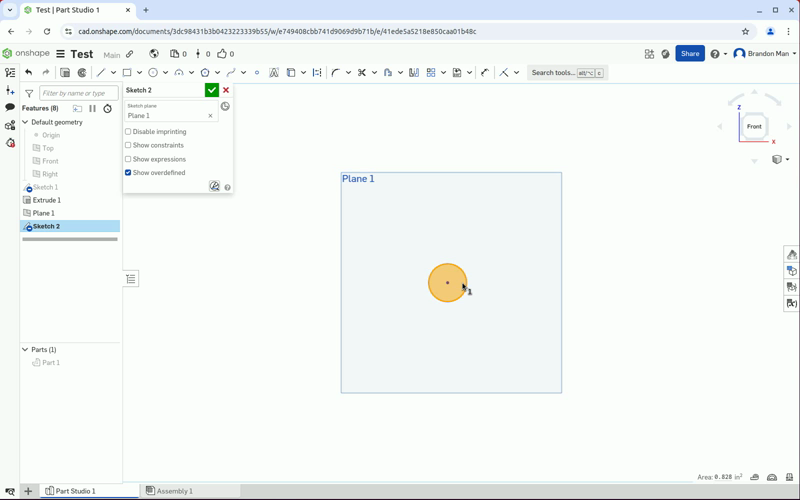
scroll(-6)
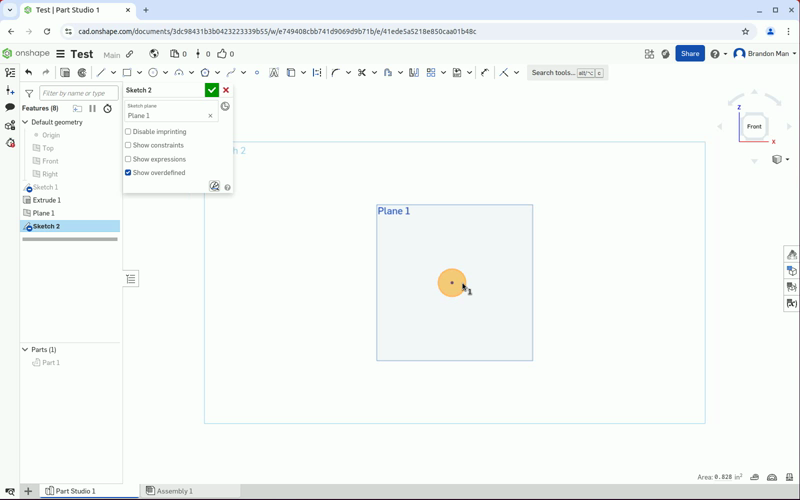
scroll(-6)
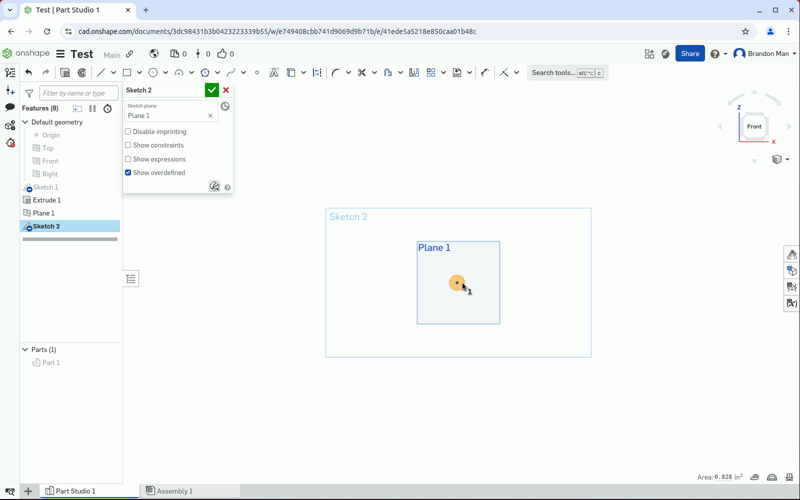
scroll(-6)
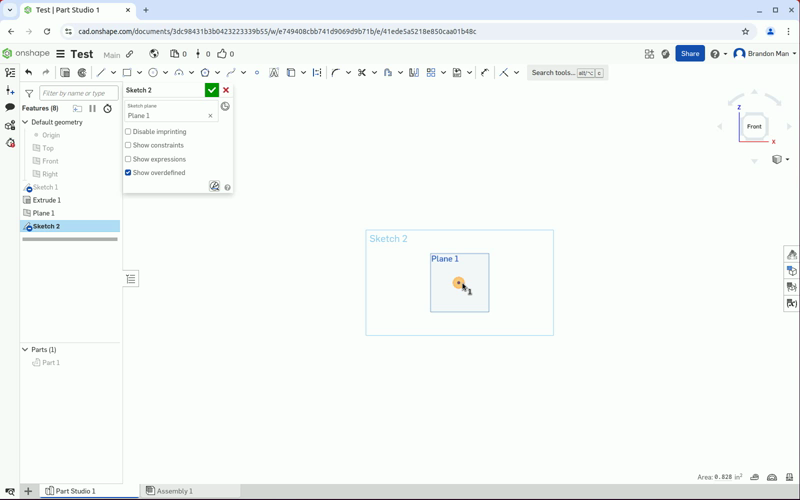
scroll(-6)
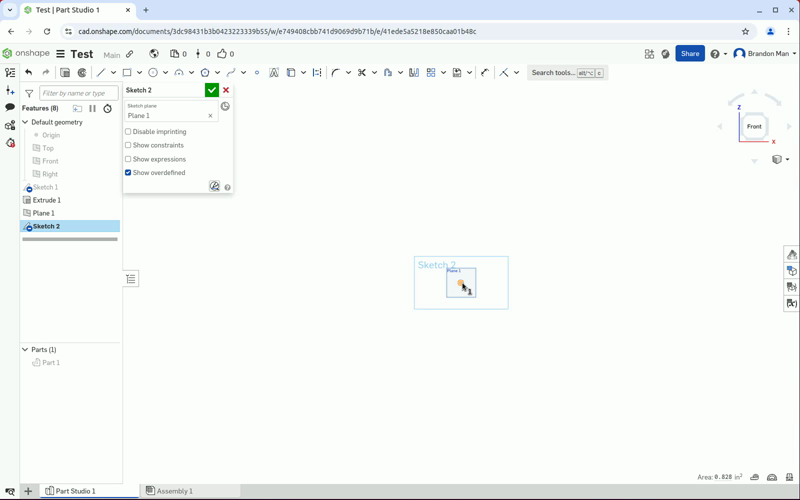
mouse_move(73, 352)
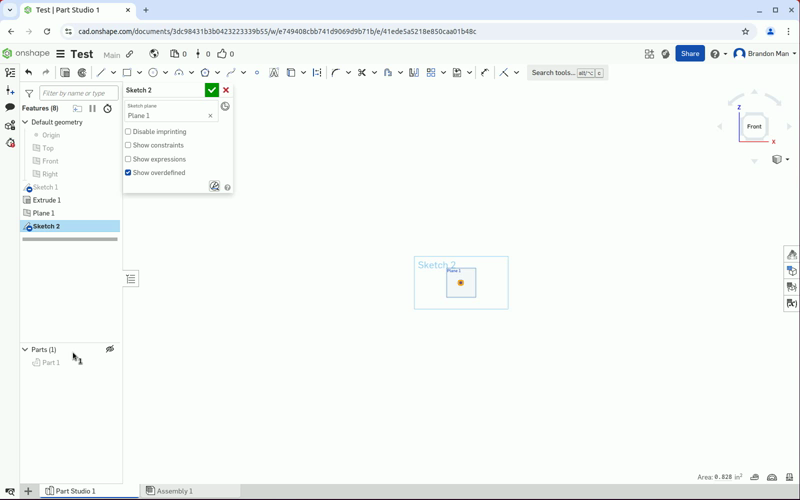
key(shift+y)
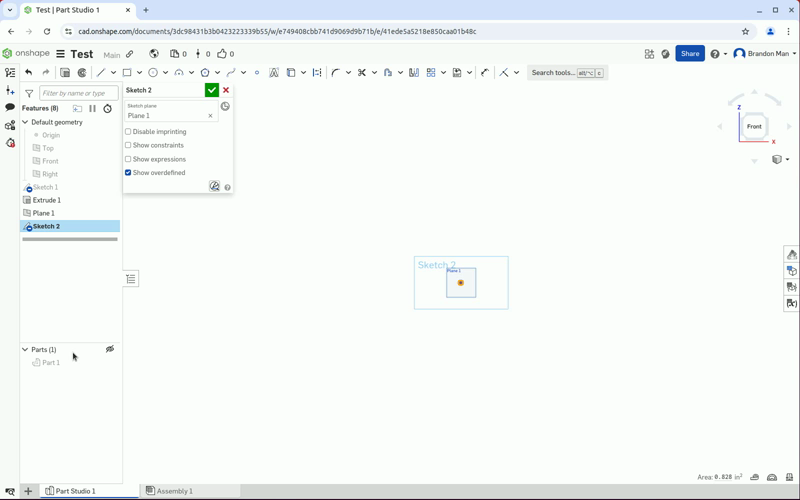
key(shift+e)
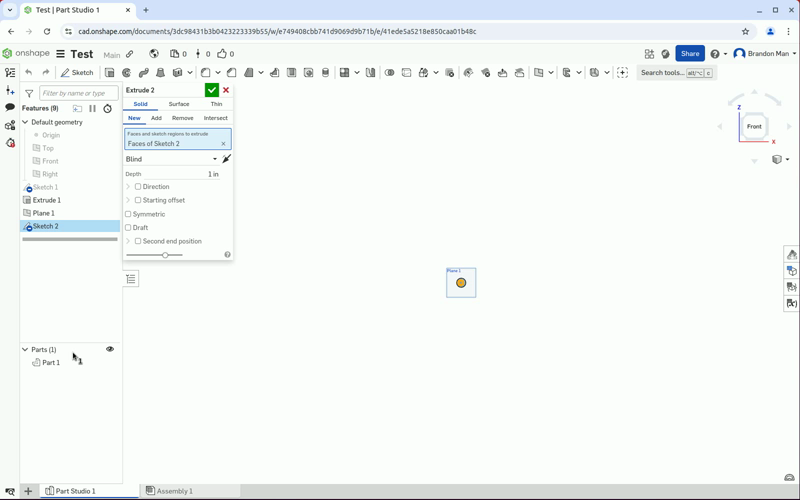
mouse_move(143, 106)
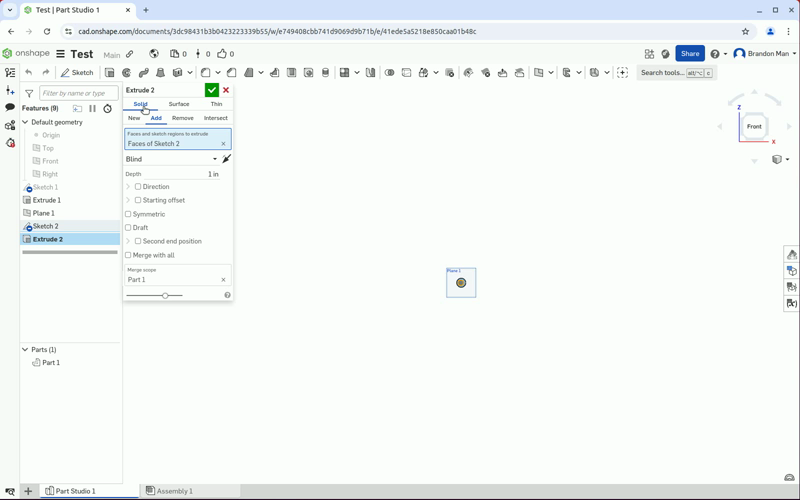
click(143, 106)
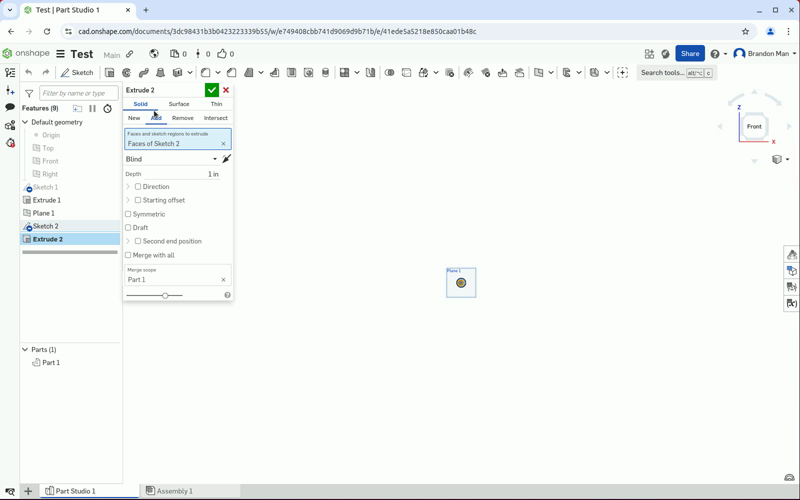
mouse_move(186, 120)
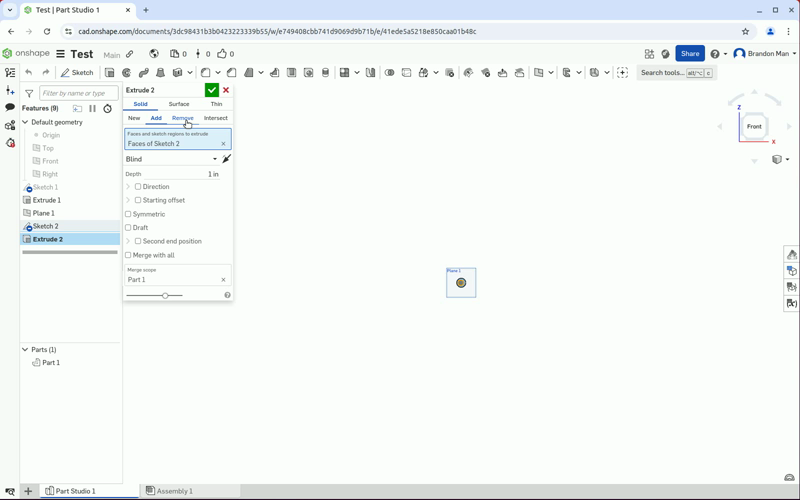
click(186, 120)
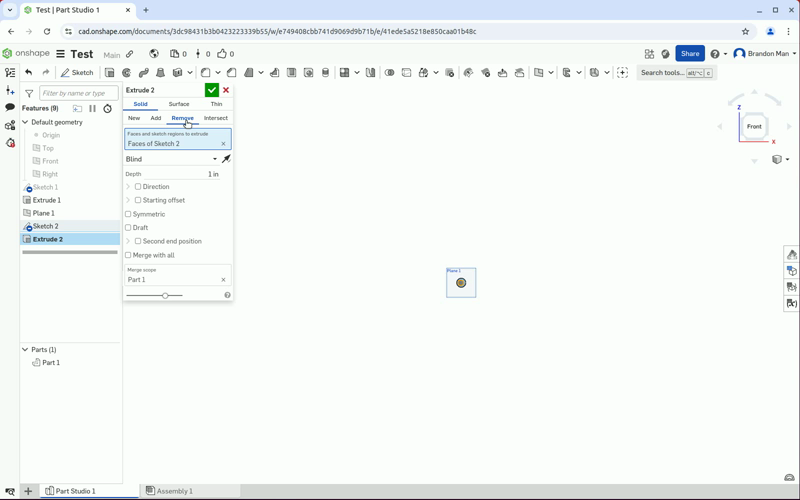
key(tab, 4)
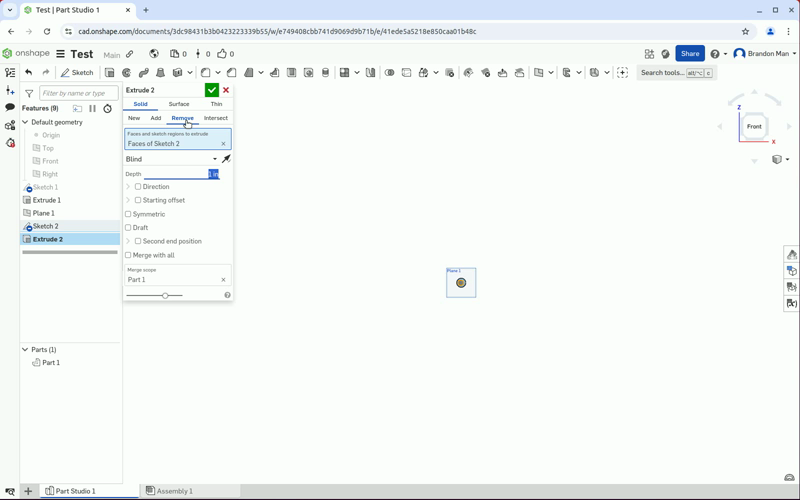
text(2.407)
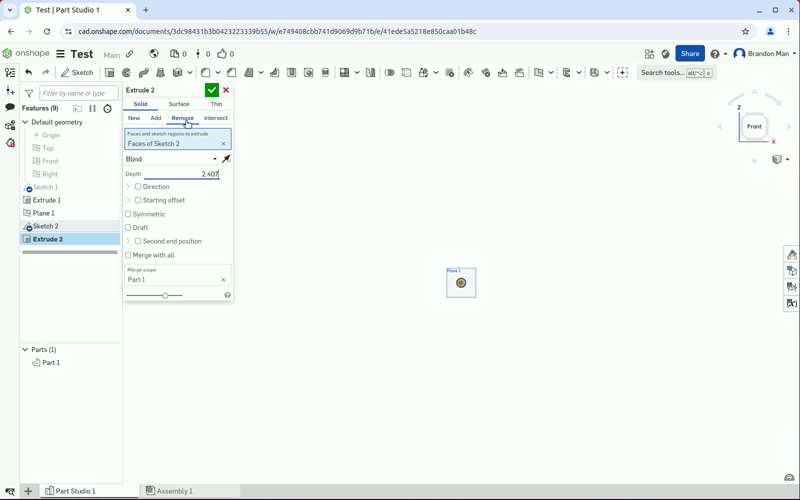
key(tab, 6)
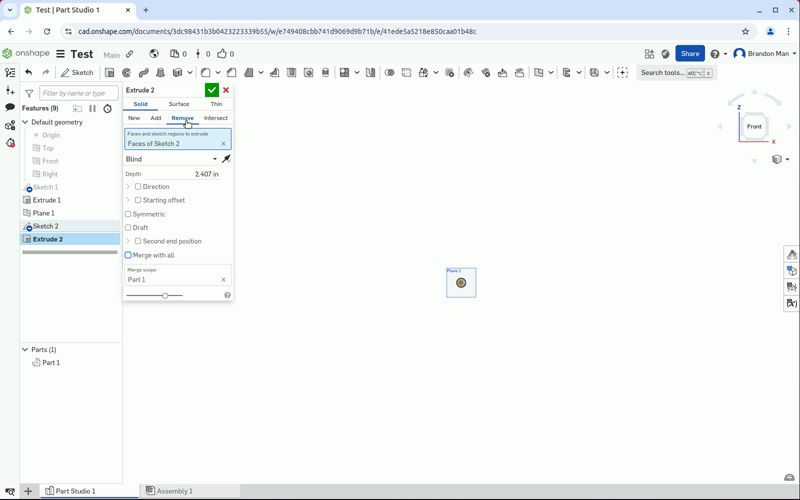
key(space)
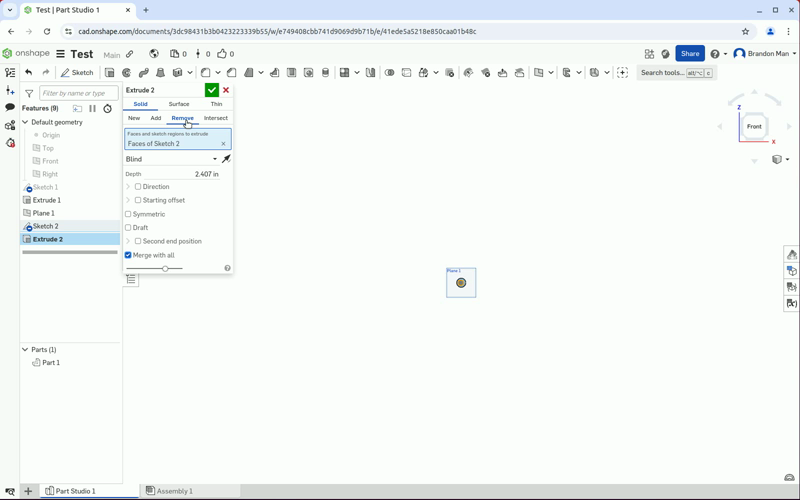
key(enter)
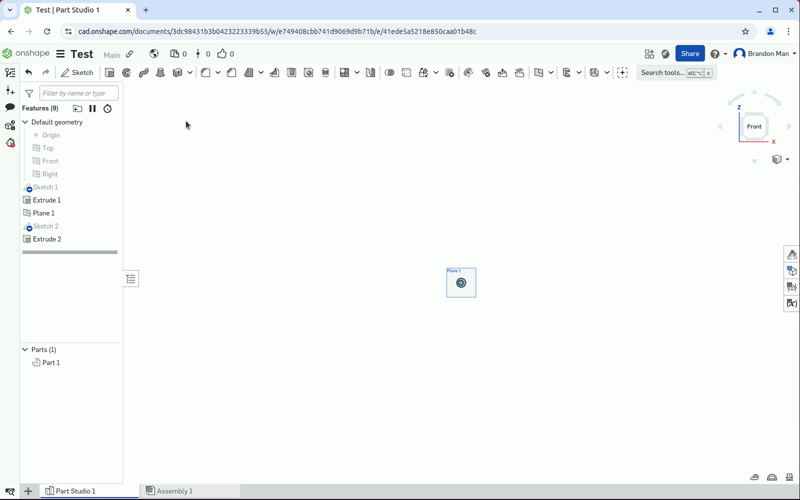
key(shift+h)
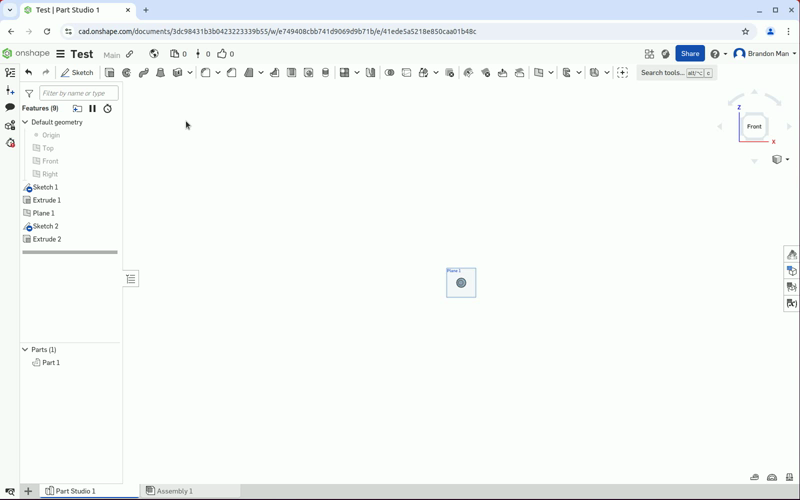
key(shift+h)
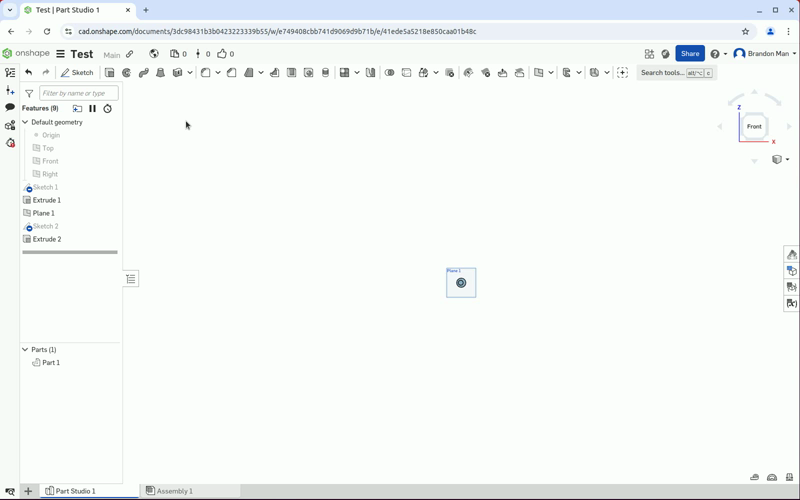
mouse_move(73, 189)
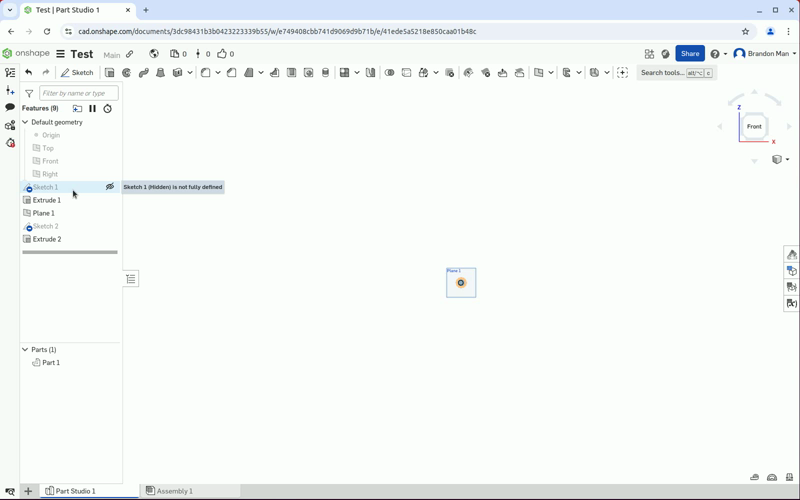
click(73, 189)
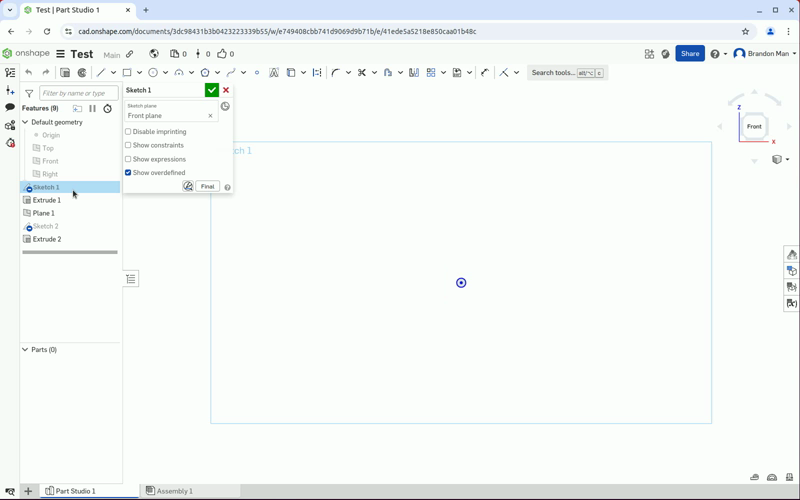
mouse_move(229, 92)
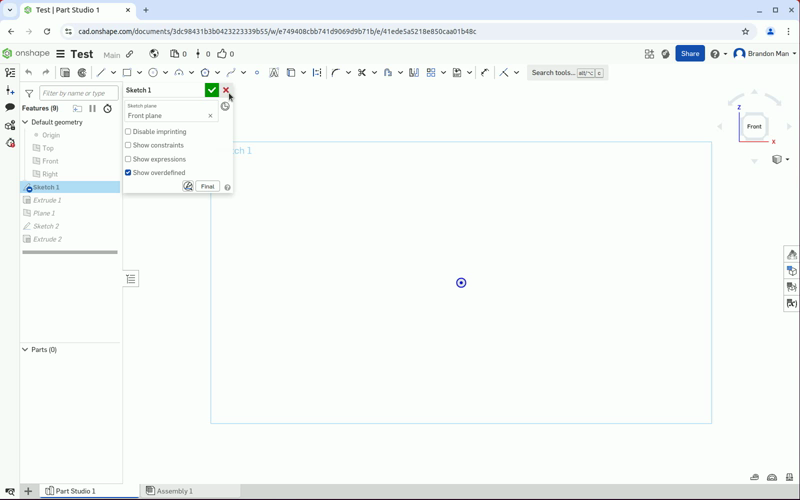
click(229, 92)
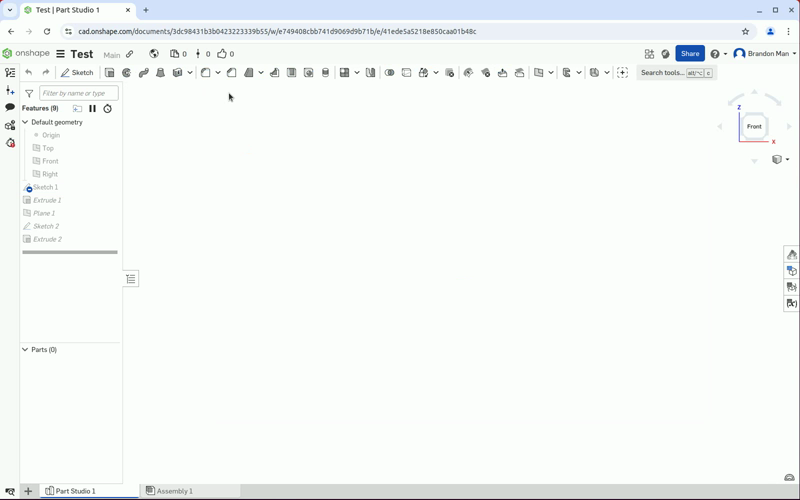
key(shift+s)
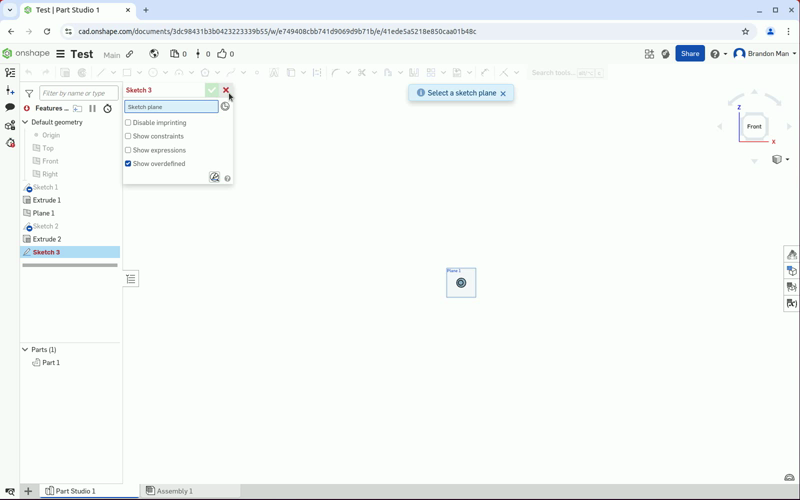
mouse_move(73, 215)
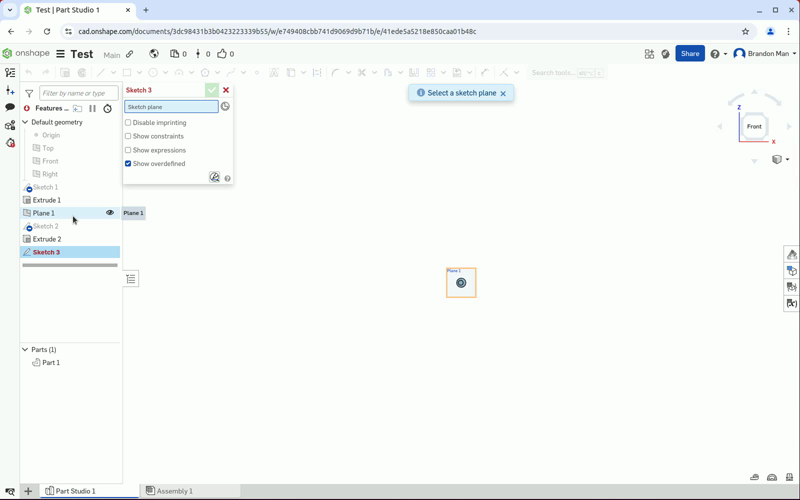
click(73, 215)
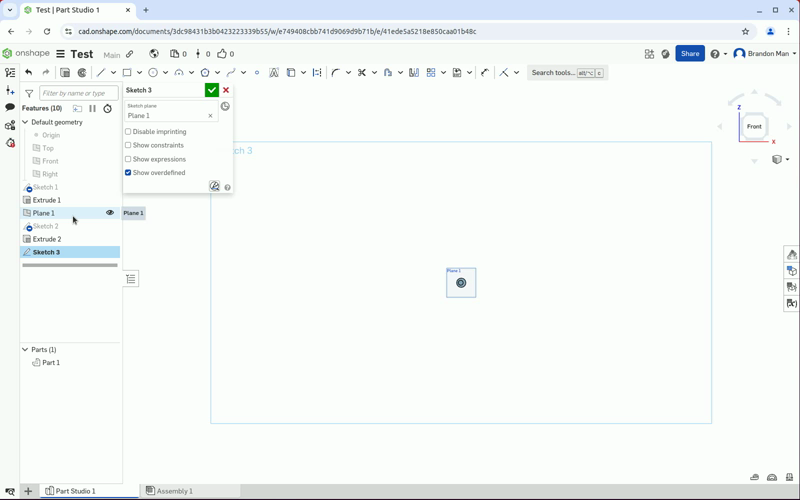
mouse_move(73, 352)
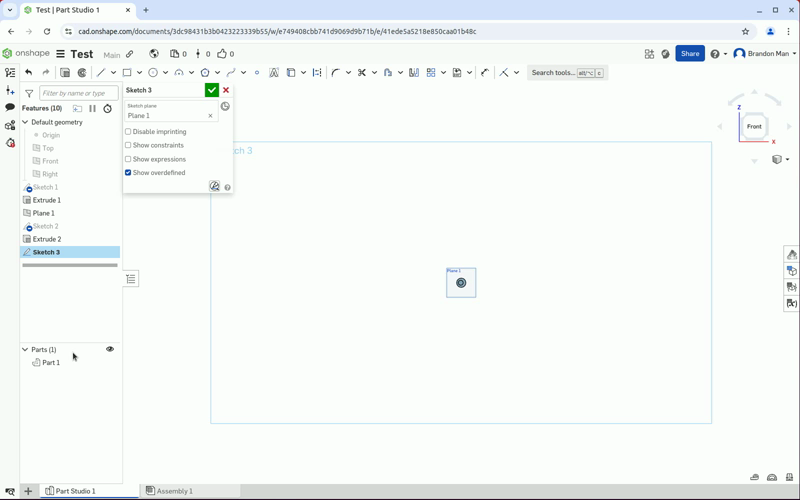
key(y)
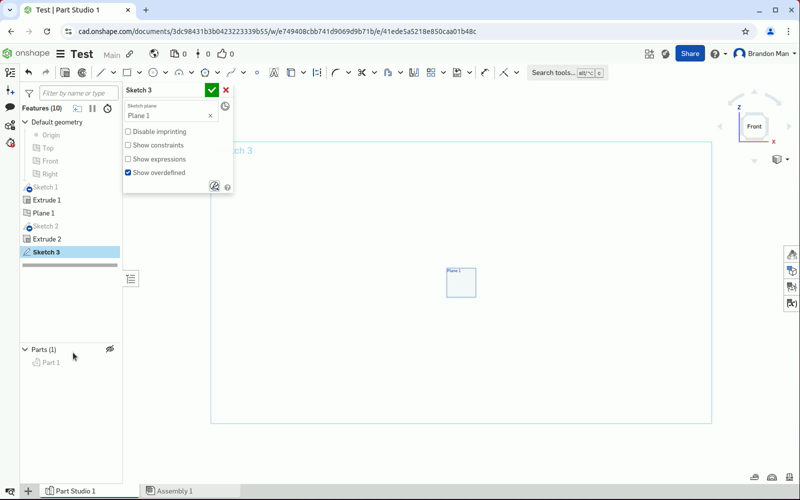
key(c)
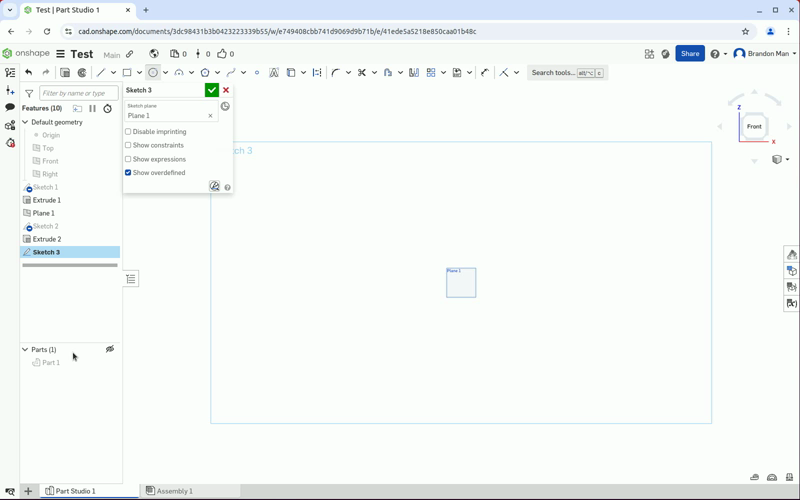
key_down(shift)
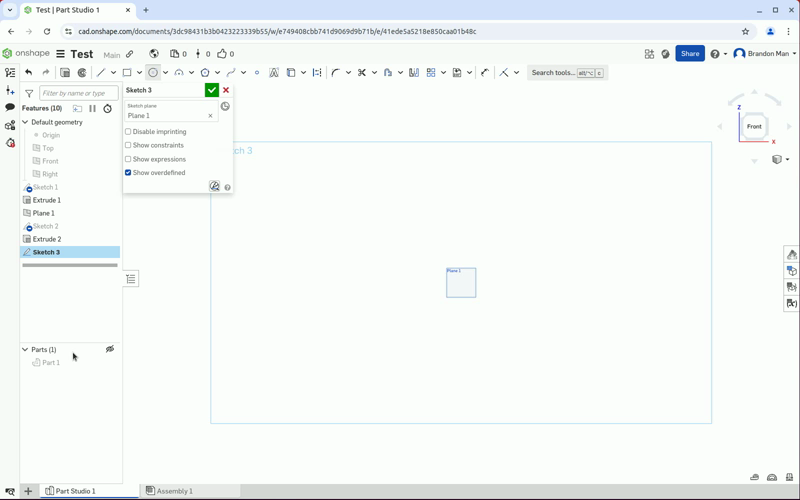
mouse_move(460, 282)
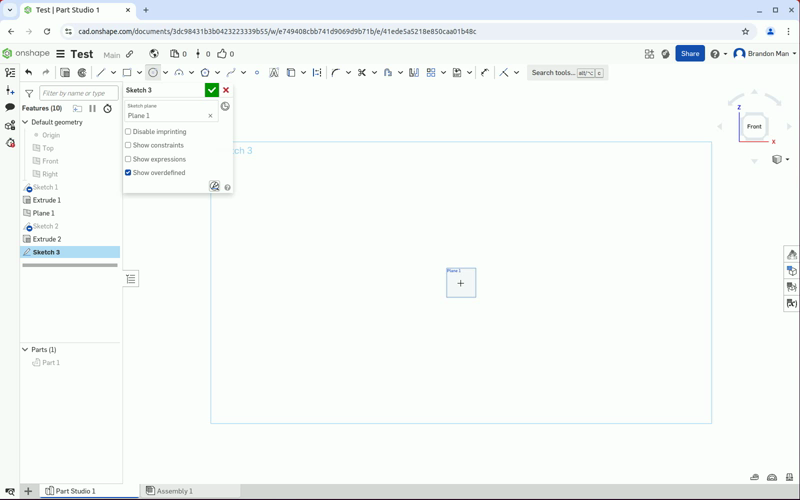
click(460, 282)
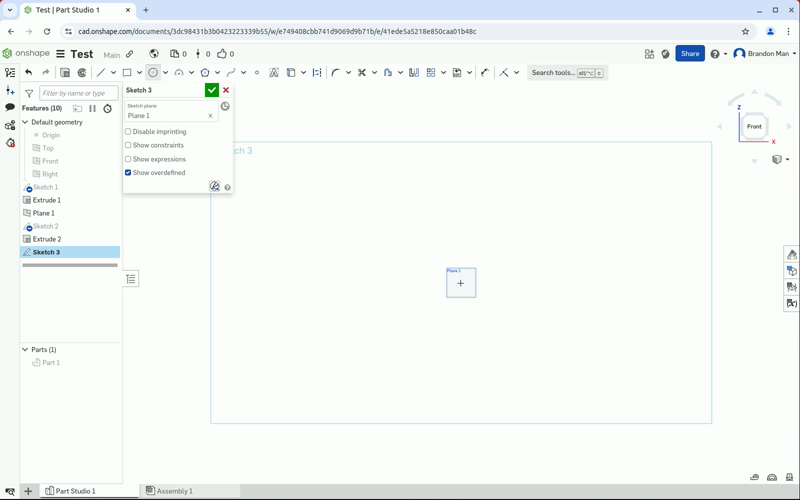
key_up(shift)
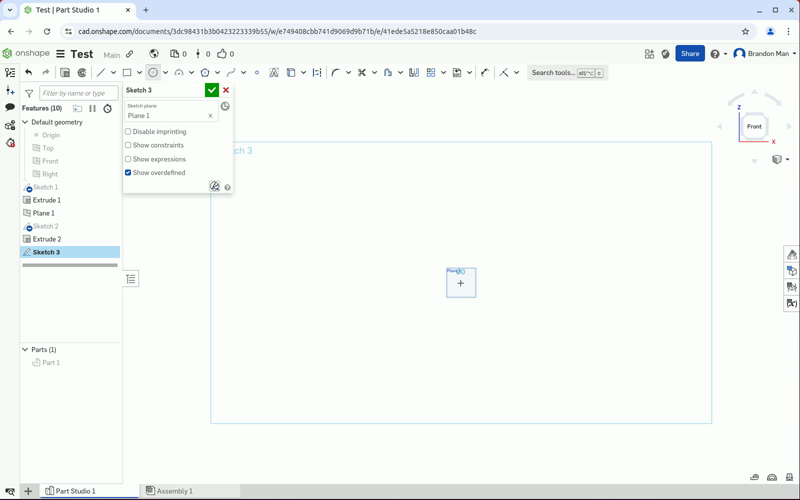
mouse_move(463, 282)
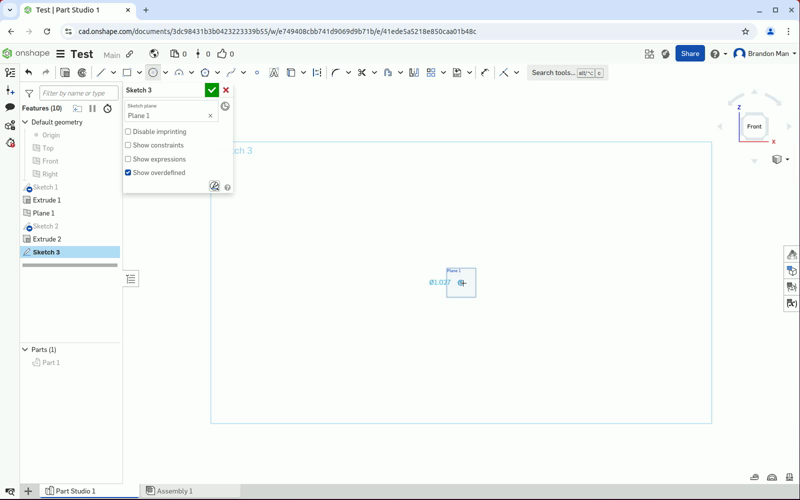
scroll(6)
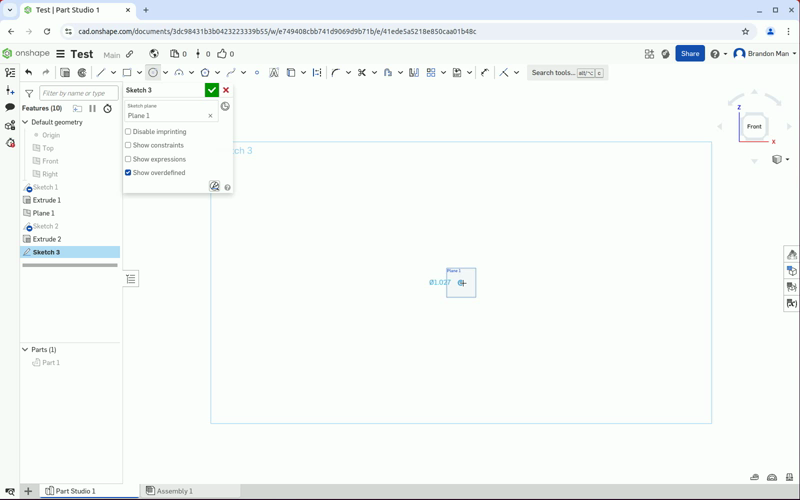
scroll(6)
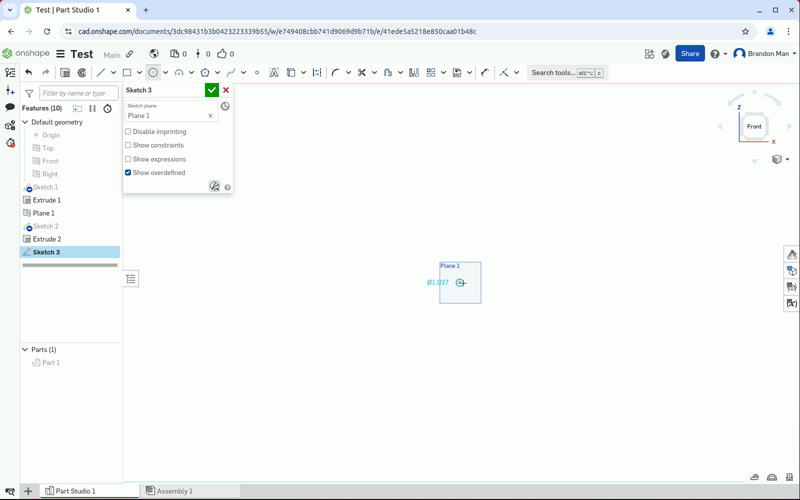
scroll(6)
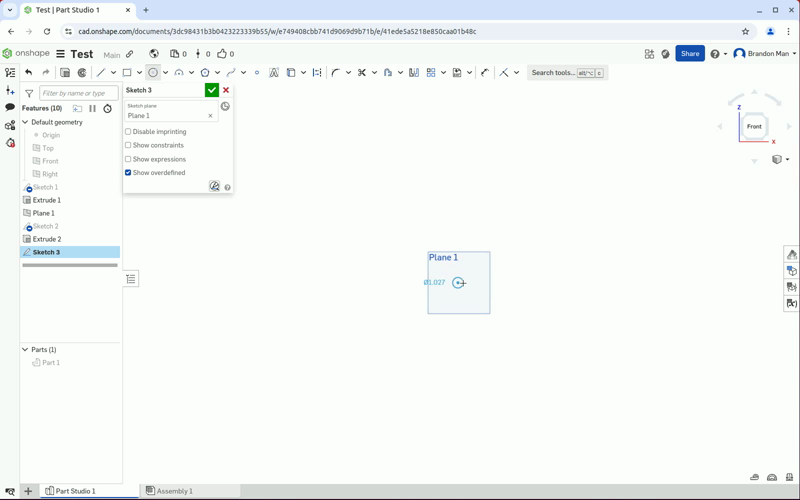
scroll(6)
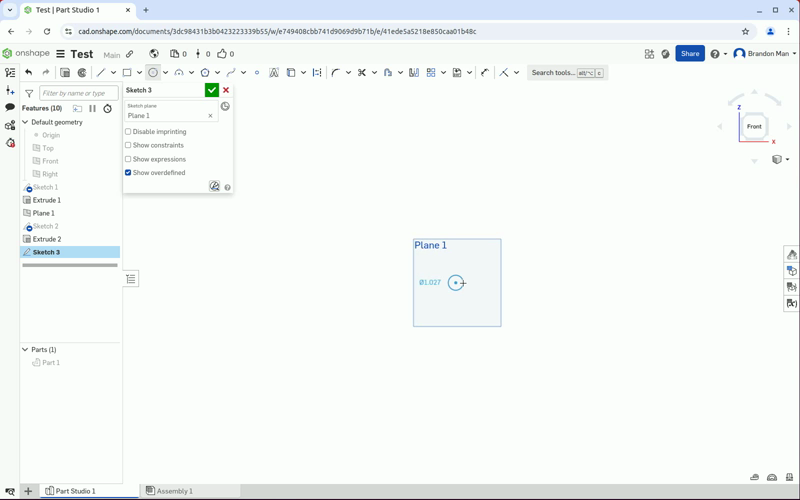
scroll(6)
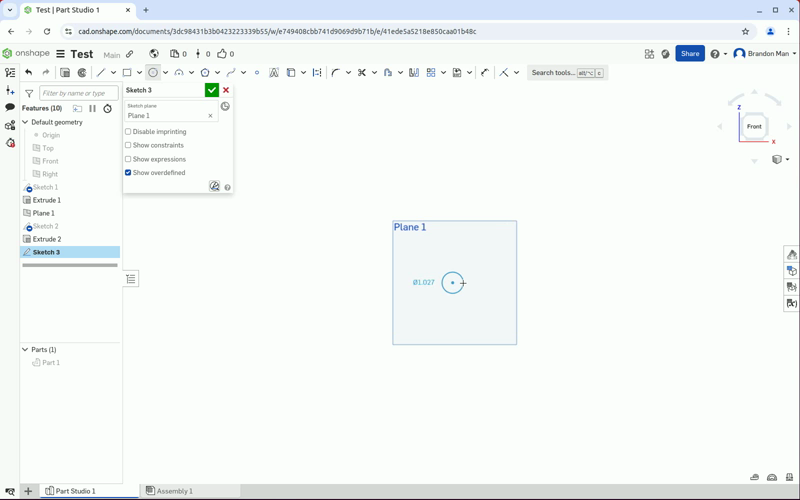
scroll(6)
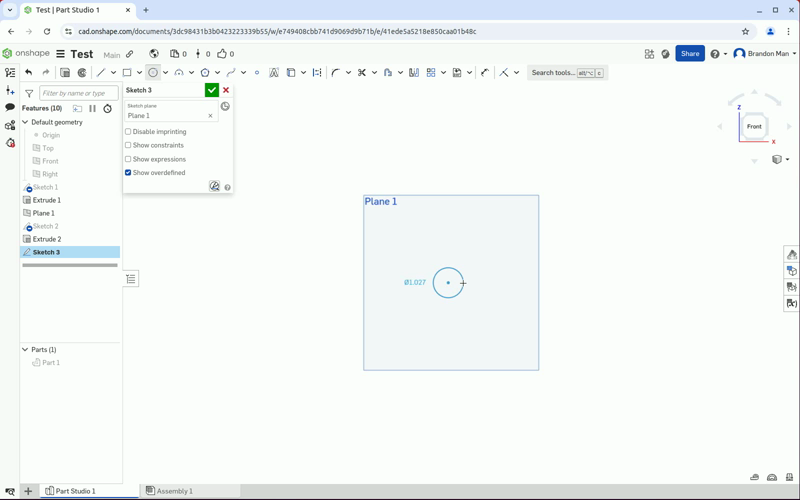
scroll(6)
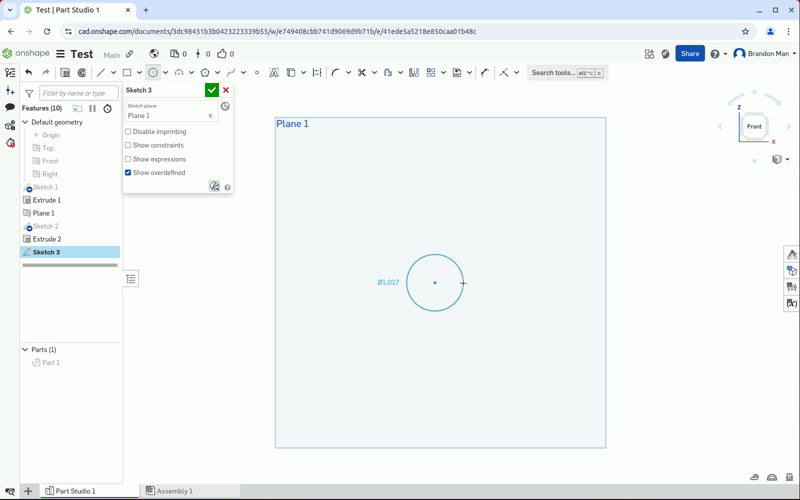
click(463, 282)
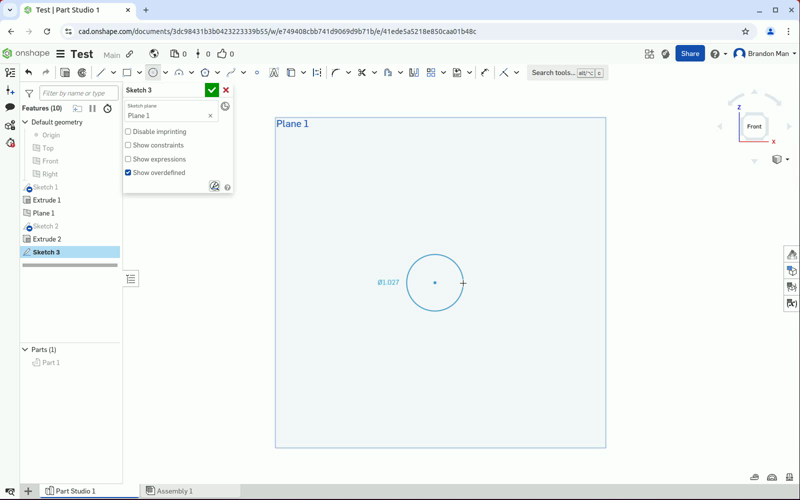
scroll(-6)
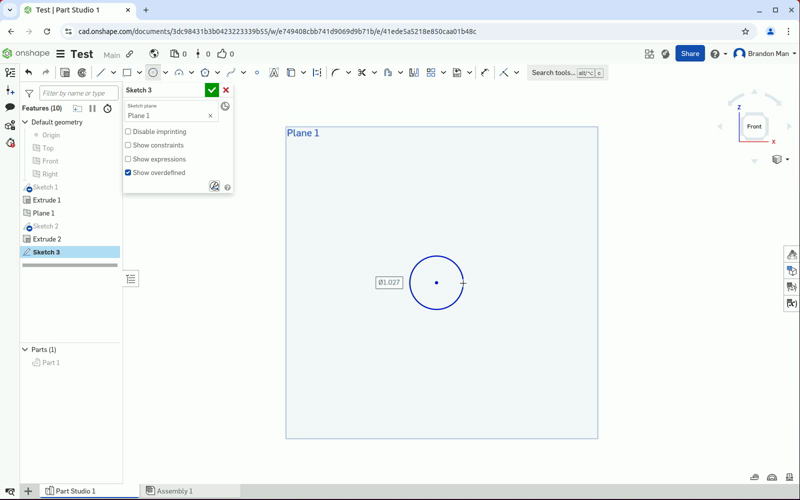
scroll(-6)
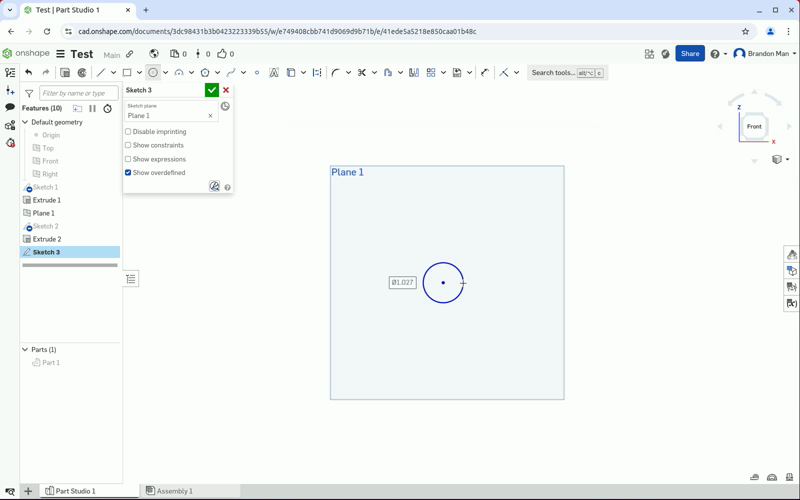
scroll(-6)
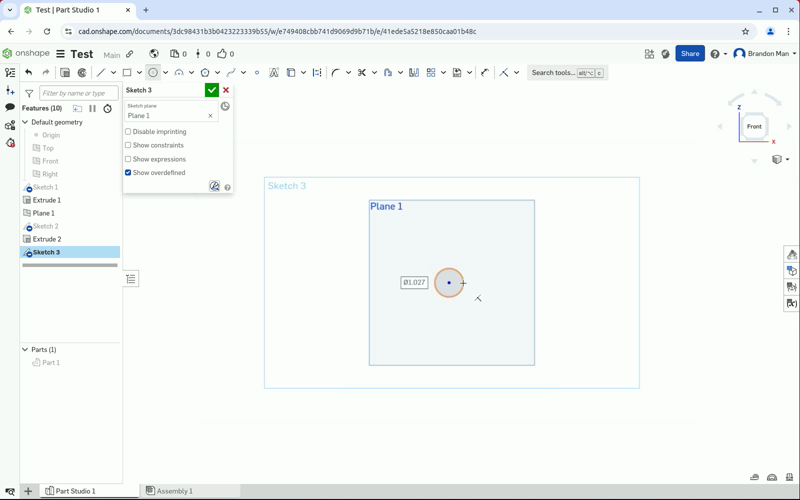
scroll(-6)
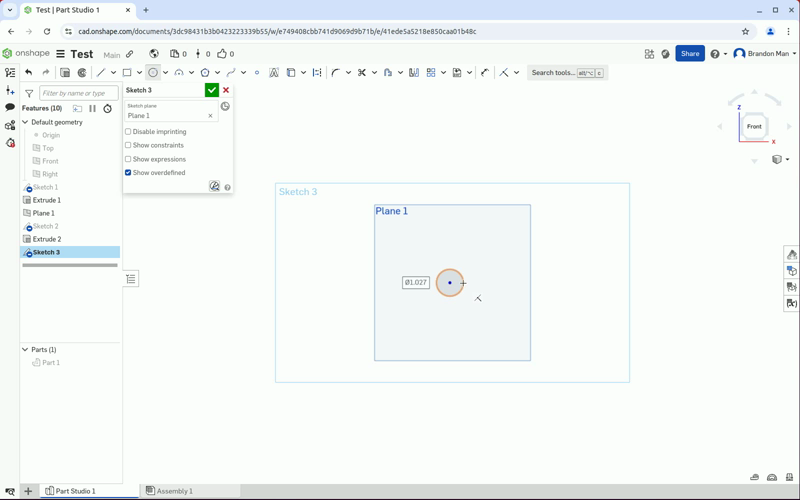
scroll(-6)
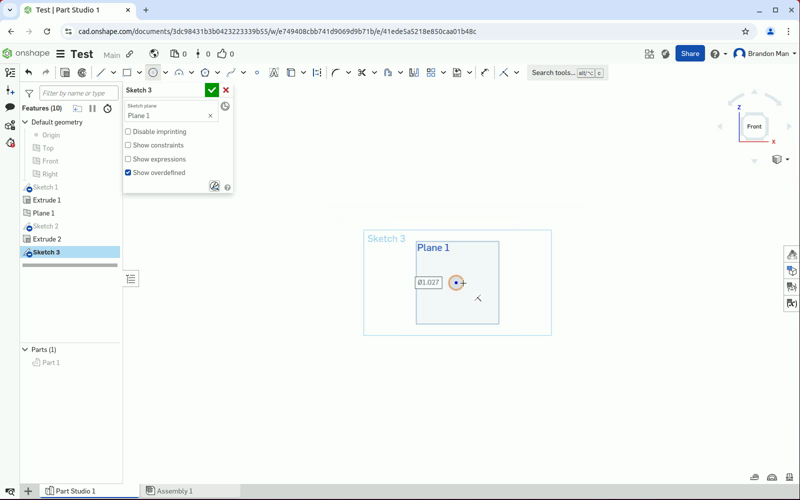
scroll(-6)
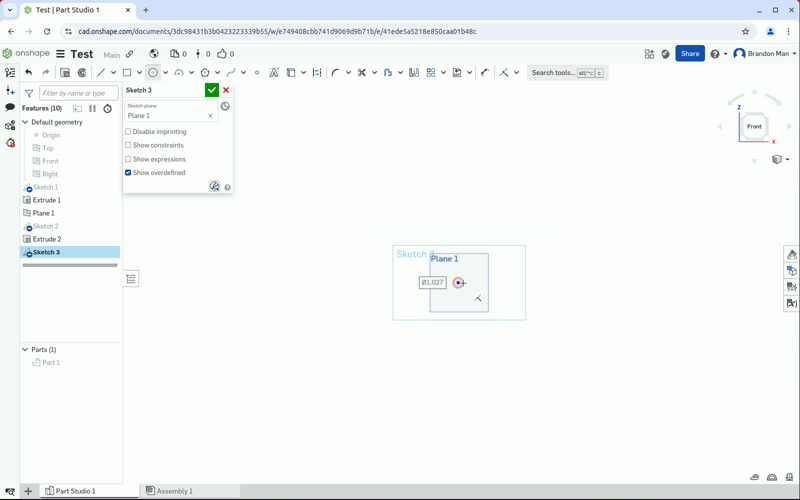
scroll(-6)
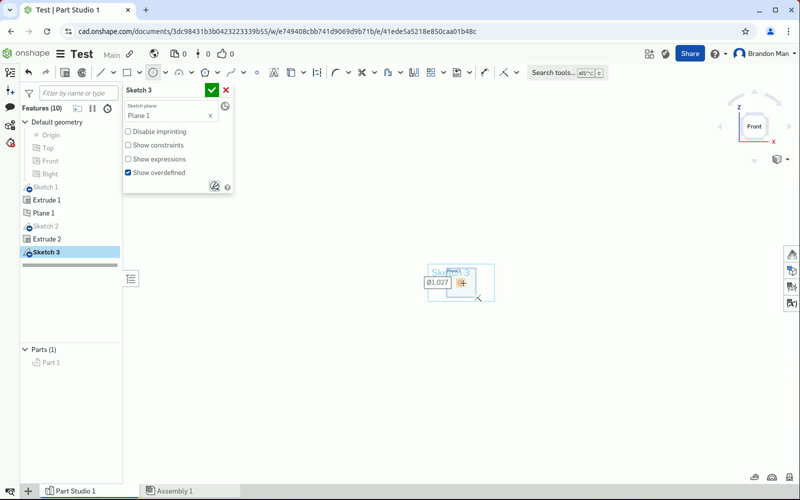
key(esc)
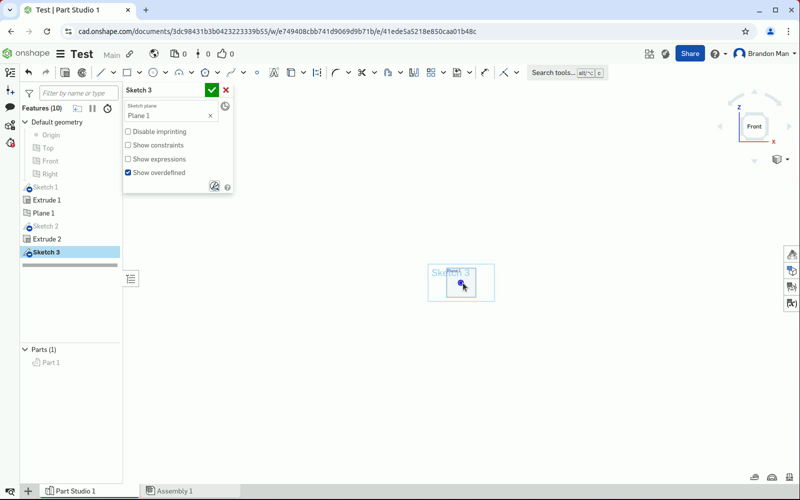
mouse_move(460, 283)
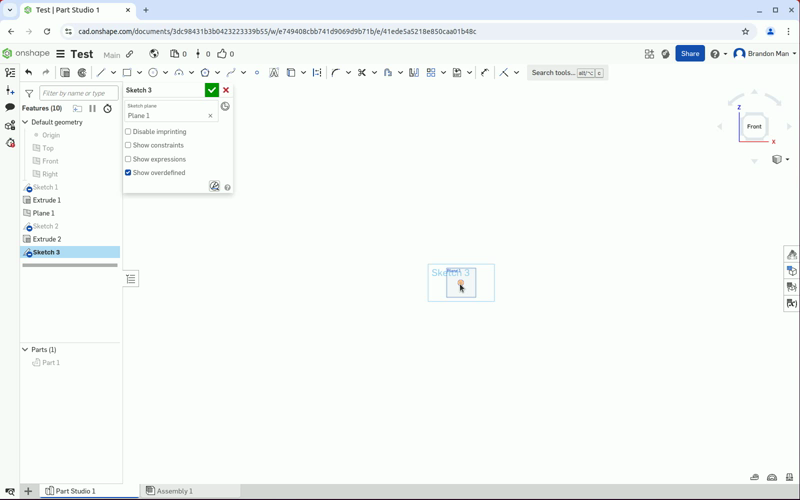
scroll(6)
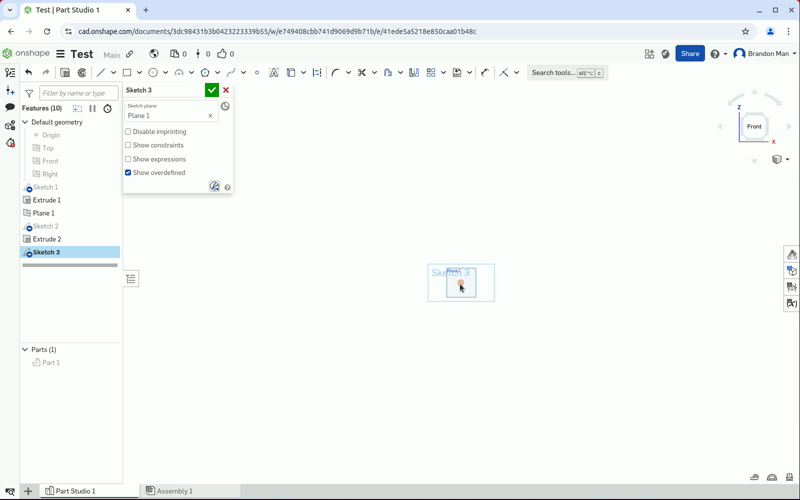
scroll(6)
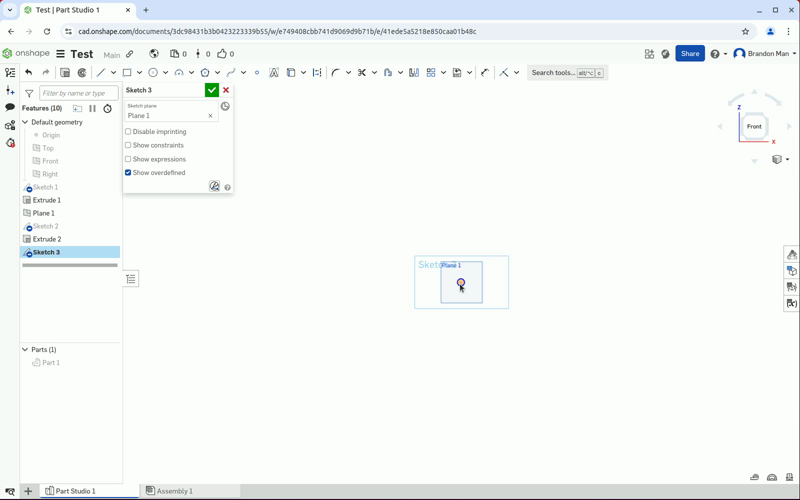
scroll(6)
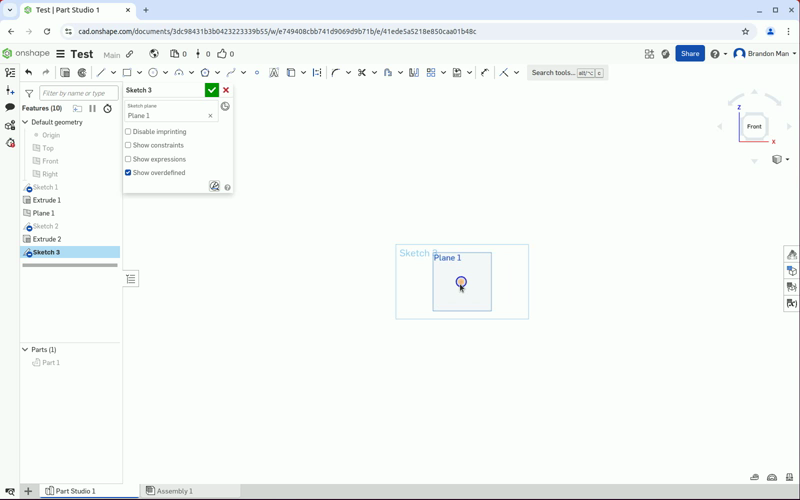
scroll(6)
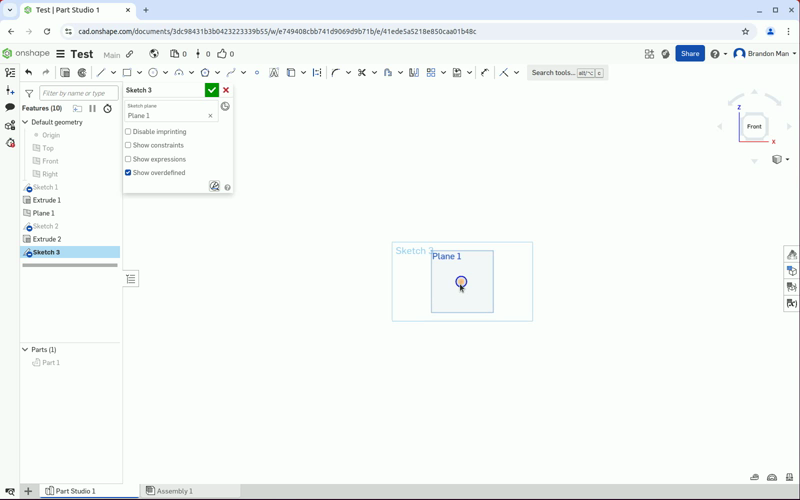
scroll(6)
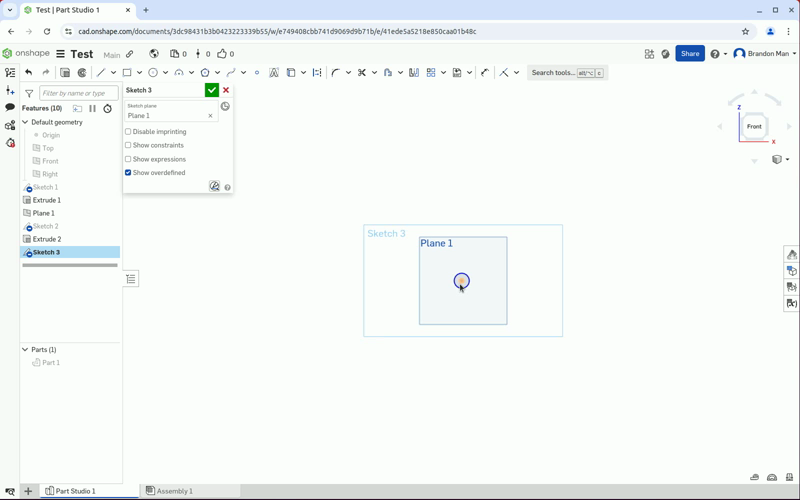
scroll(6)
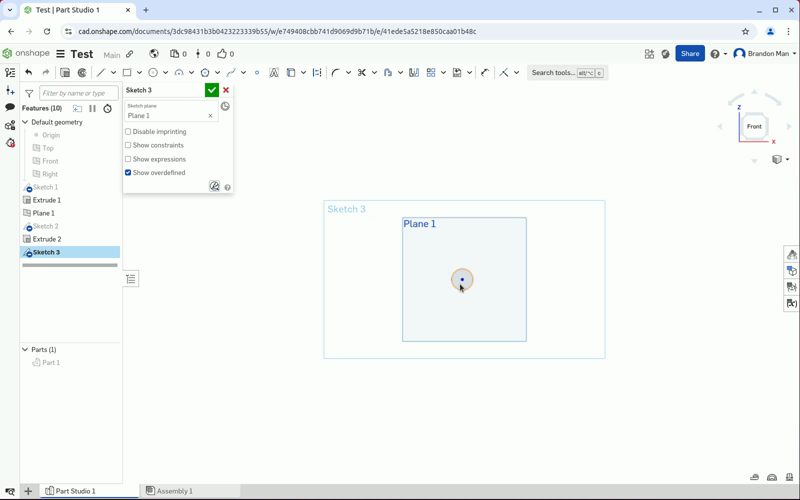
scroll(6)
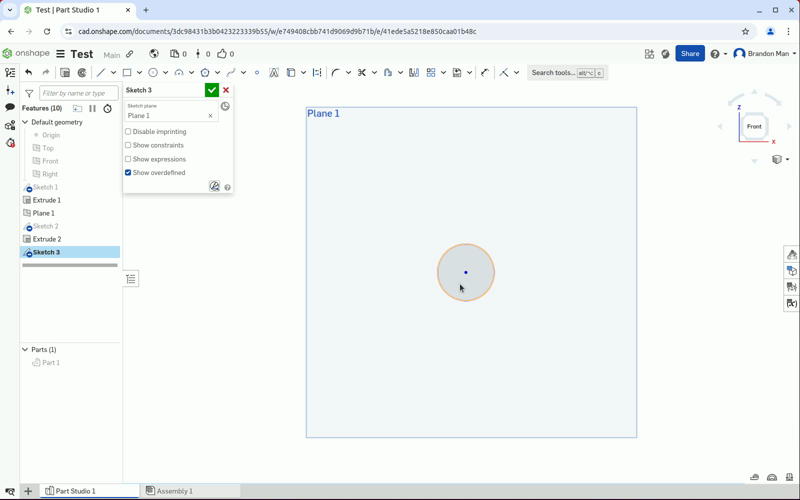
click(460, 283)
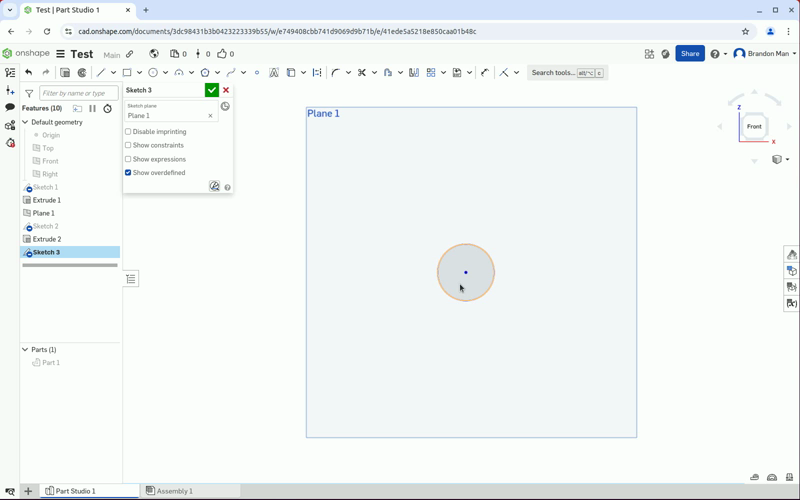
scroll(-6)
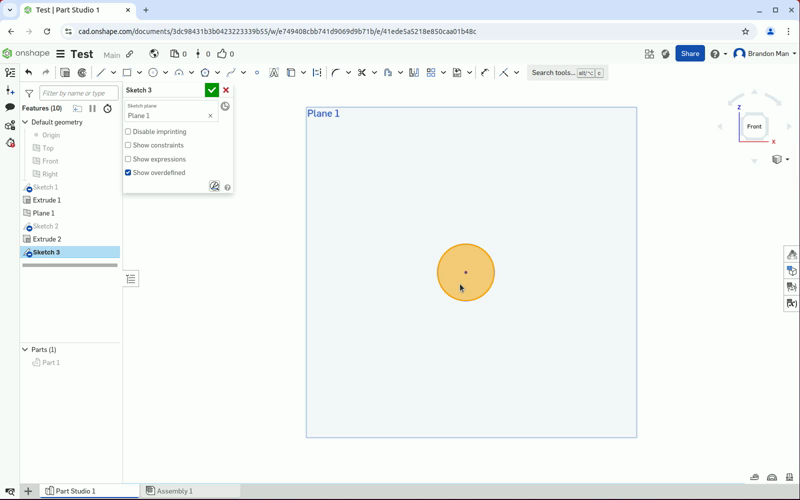
scroll(-6)
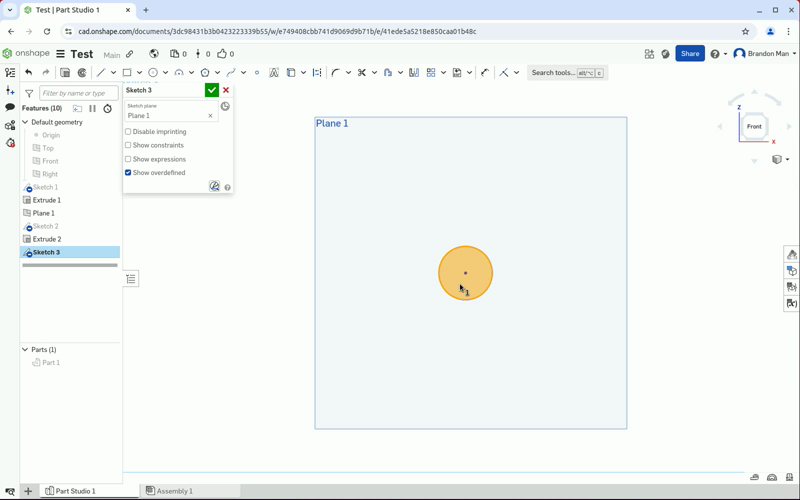
scroll(-6)
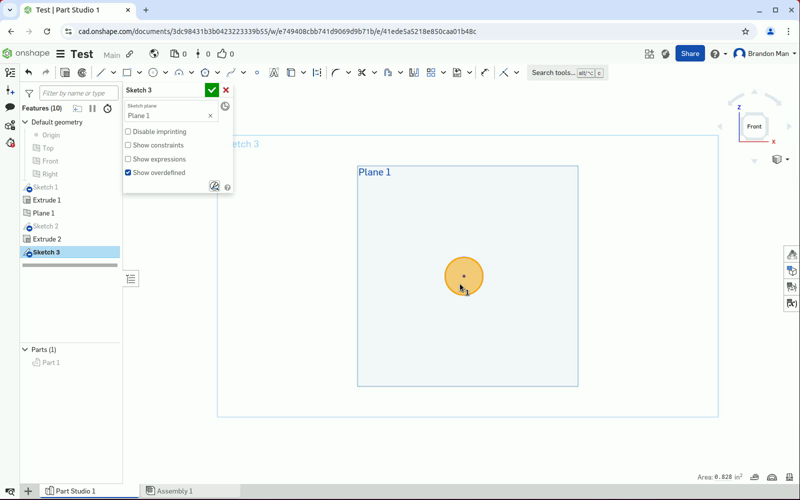
scroll(-6)
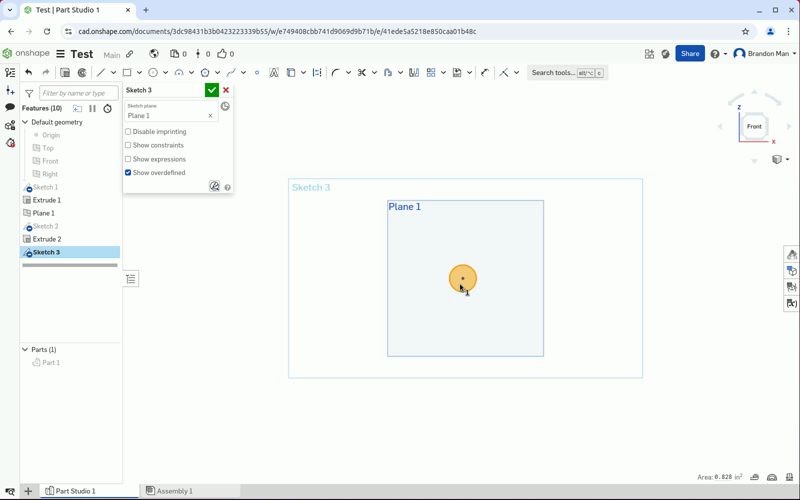
scroll(-6)
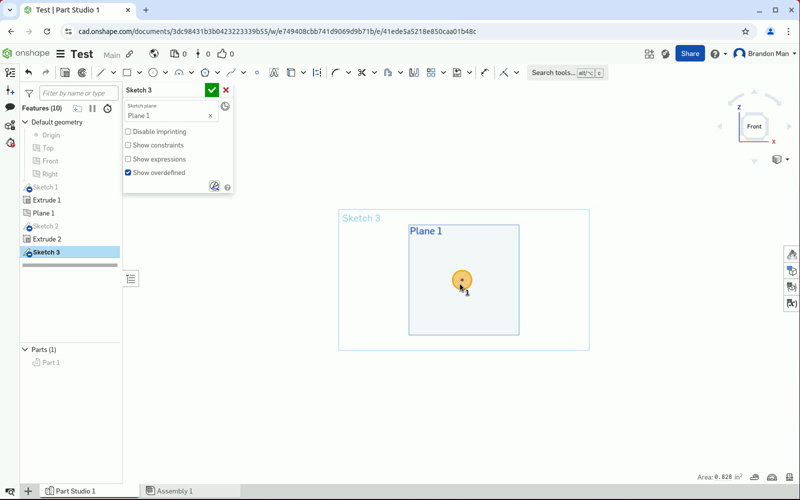
scroll(-6)
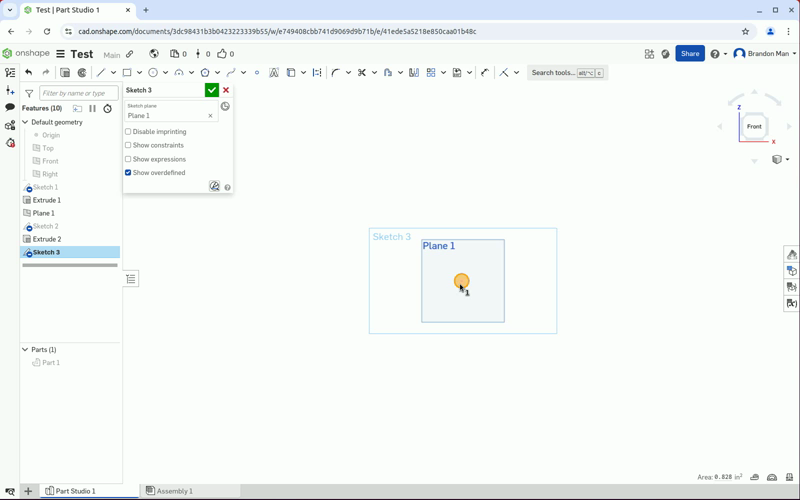
scroll(-6)
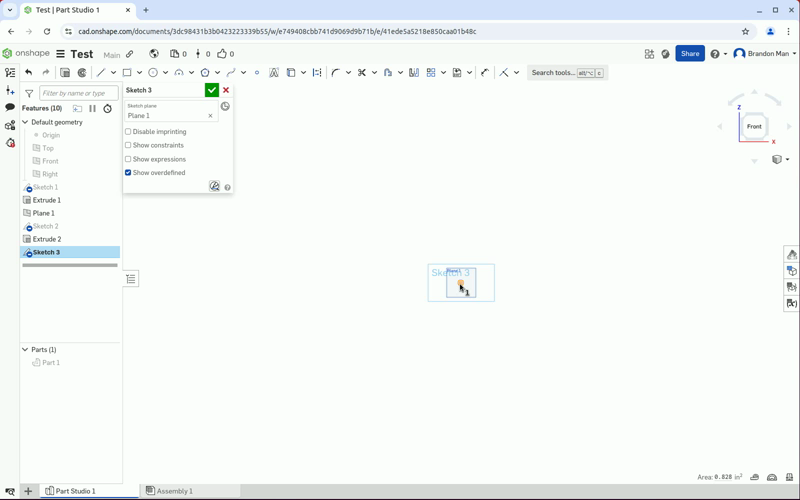
mouse_move(73, 352)
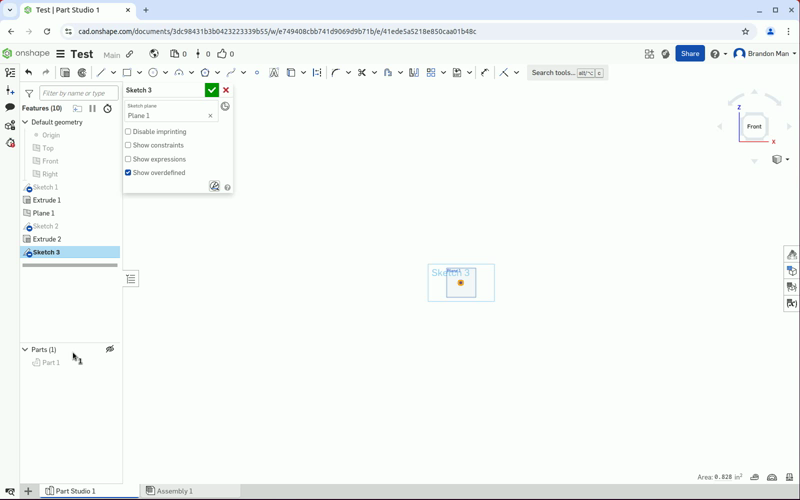
key(shift+y)
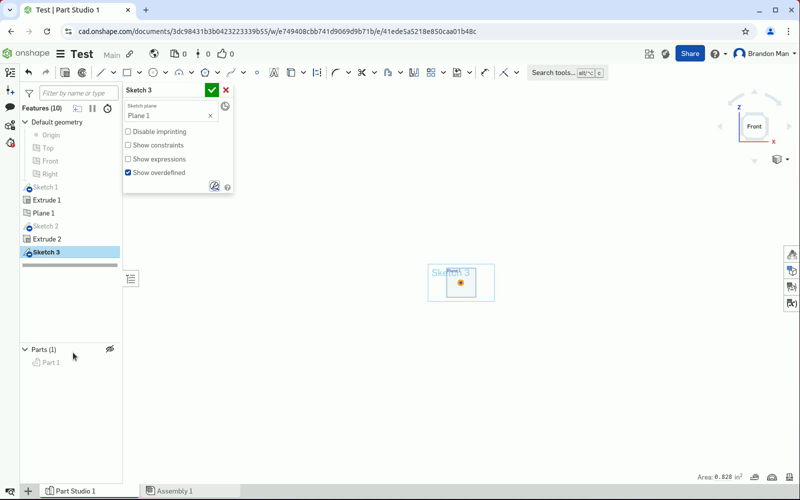
key(shift+e)
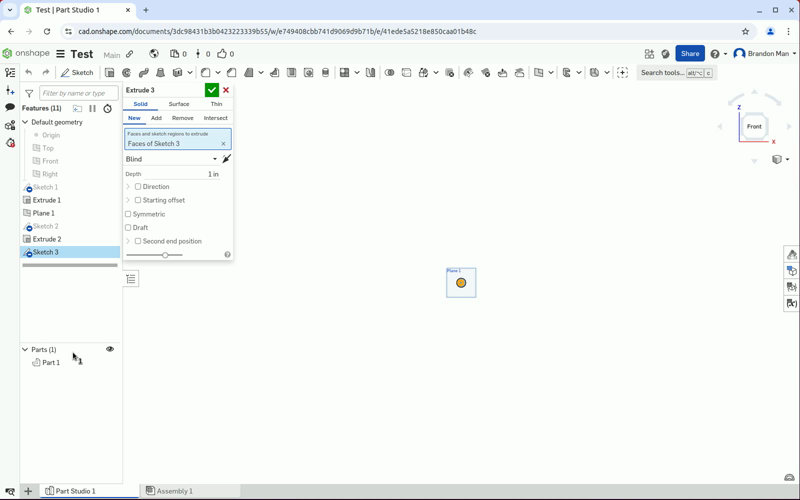
mouse_move(143, 106)
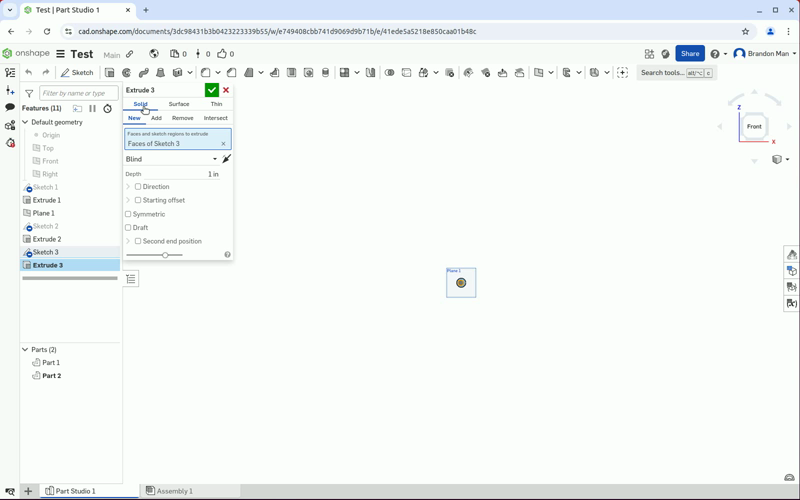
click(143, 106)
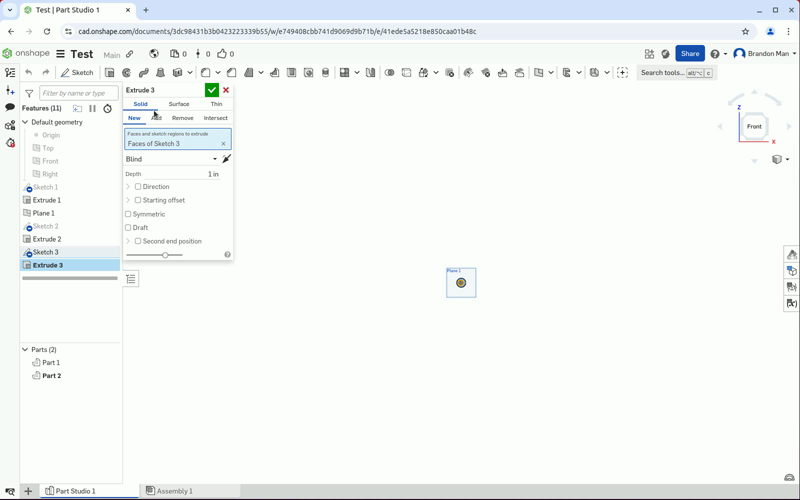
mouse_move(186, 120)
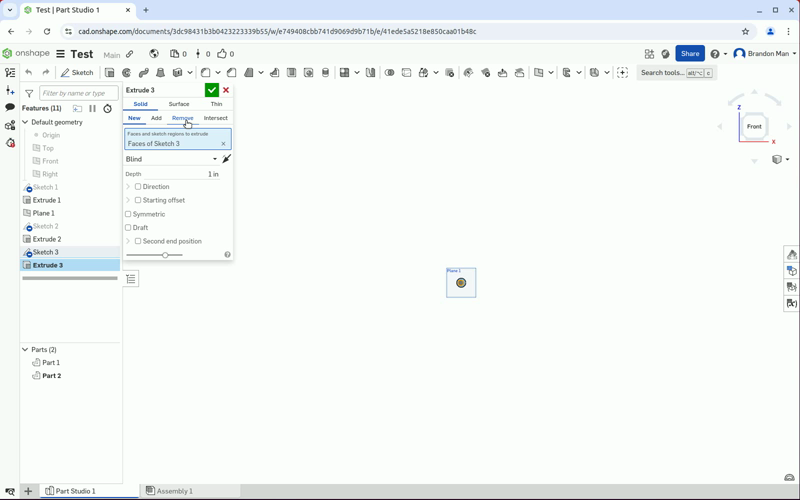
click(186, 120)
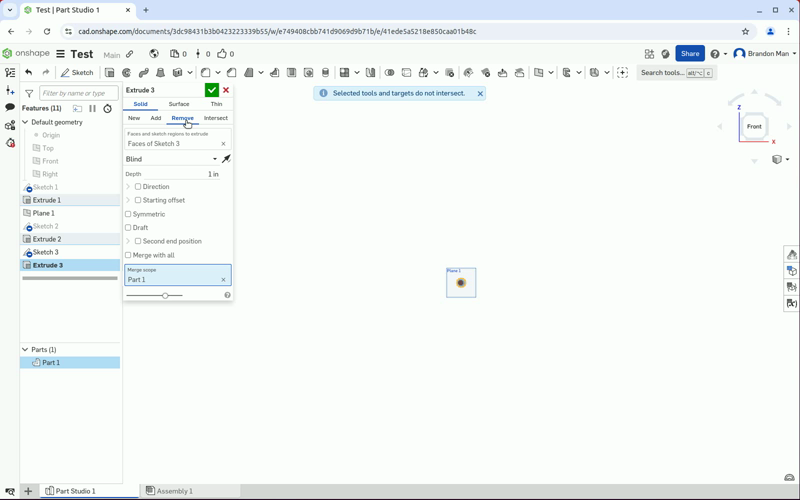
key(tab, 4)
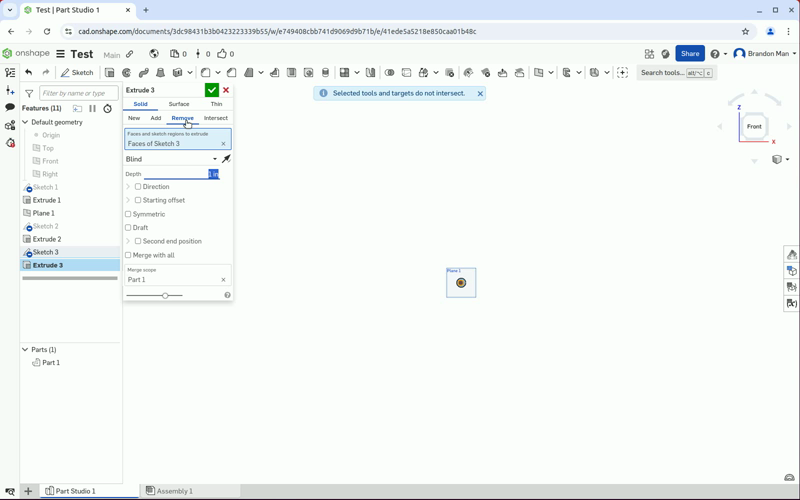
text(0.722)
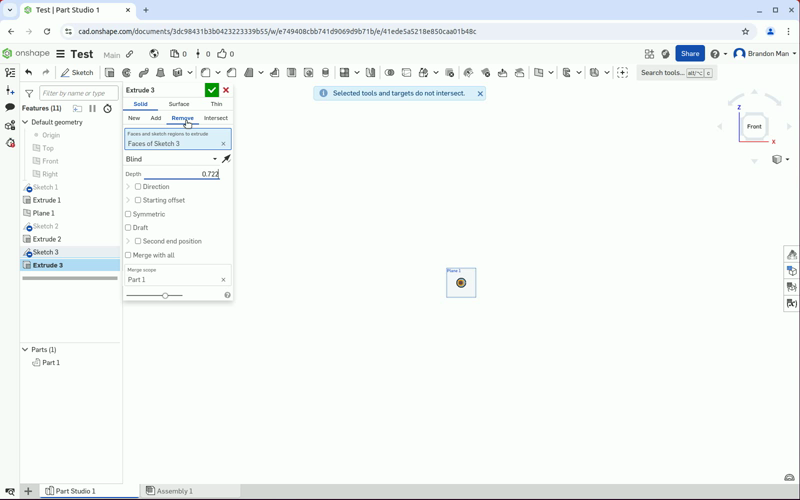
key(tab, 6)
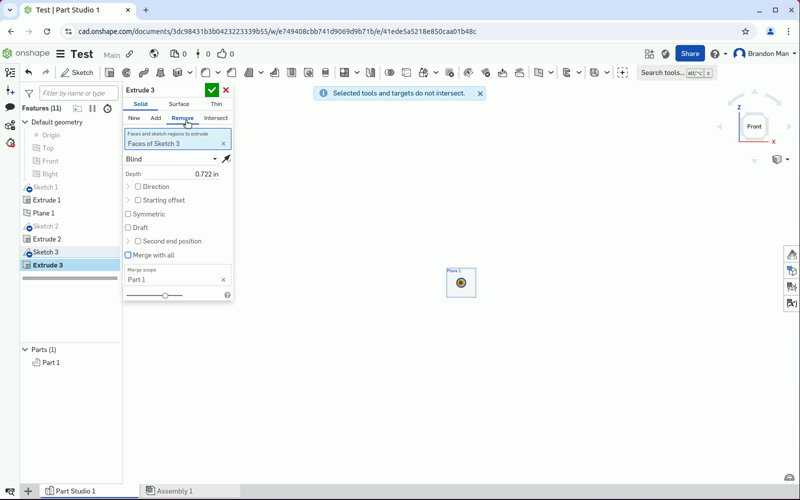
key(space)
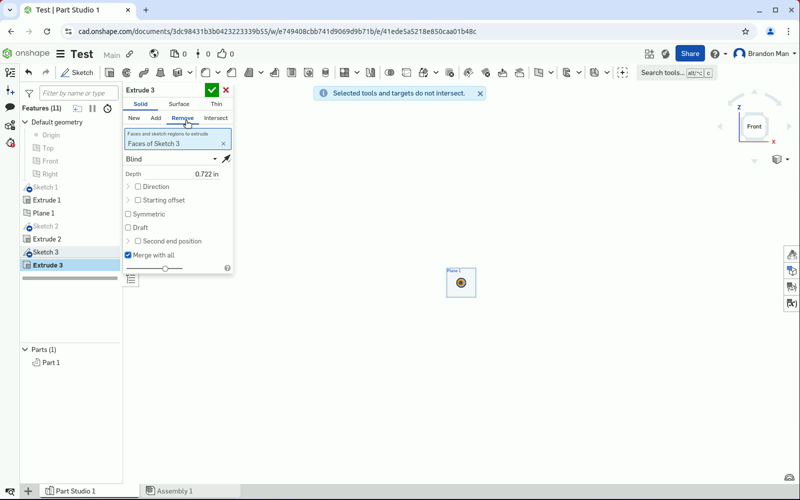
key(enter)
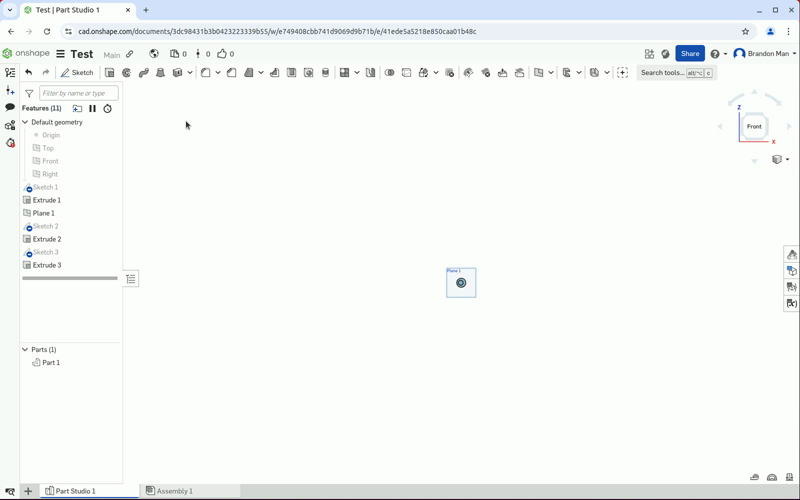
key(shift+h)
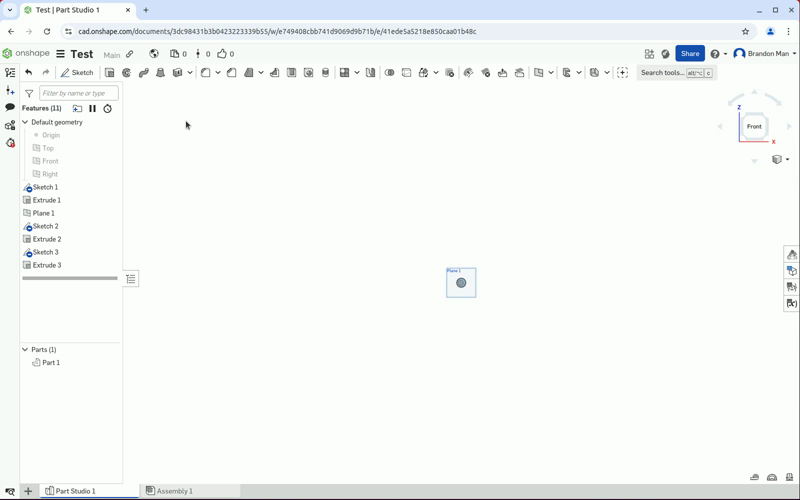
key(shift+h)
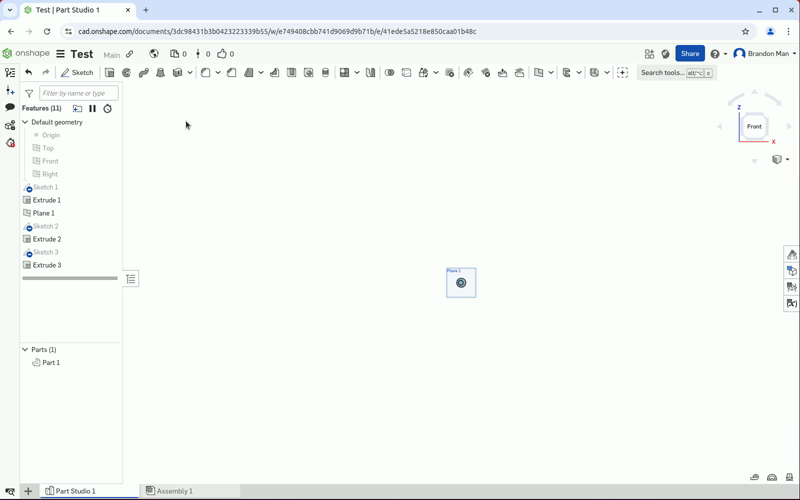
mouse_move(73, 189)
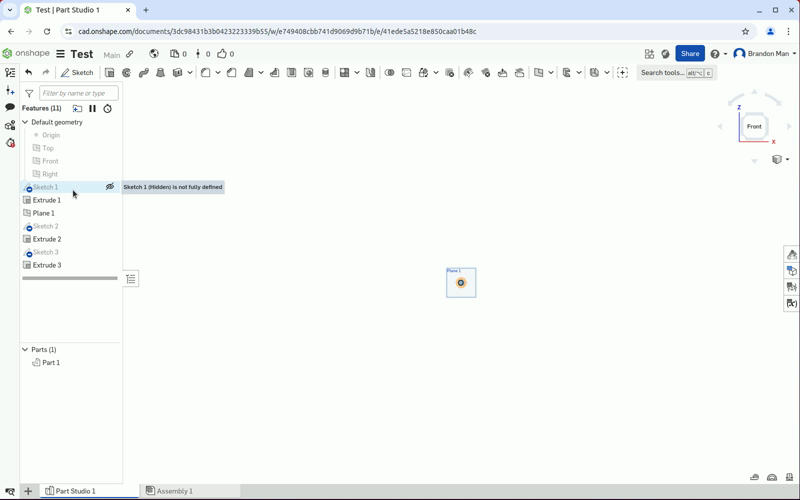
click(73, 189)
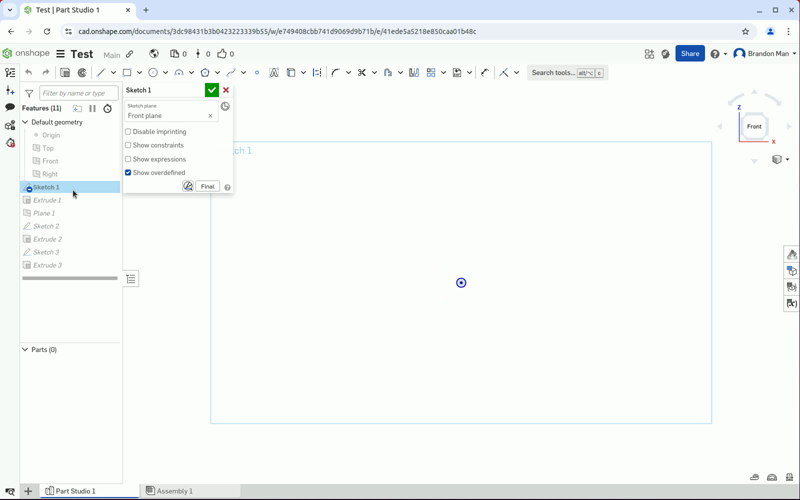
mouse_move(229, 92)
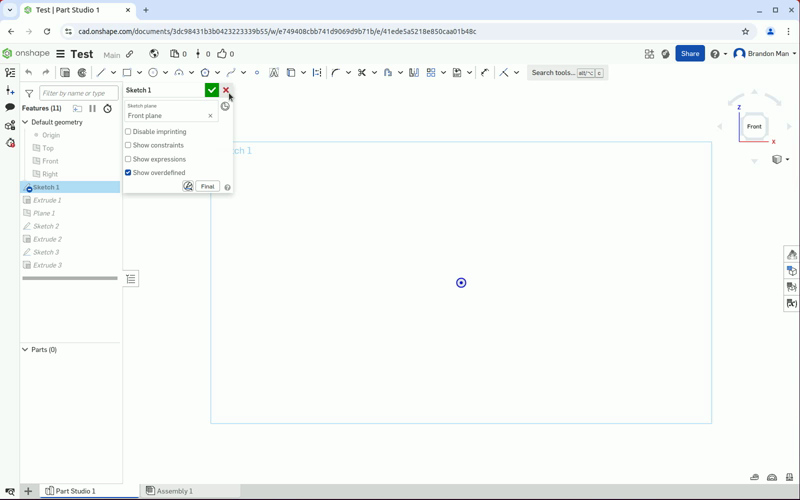
click(229, 92)
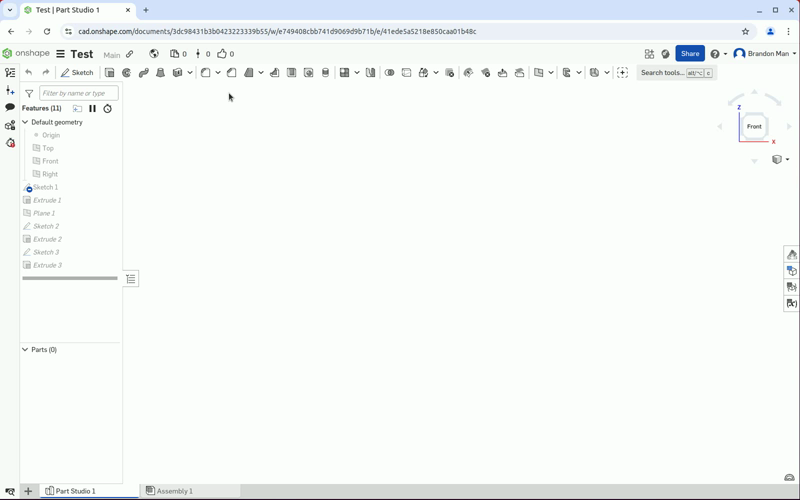
key(shift+s)
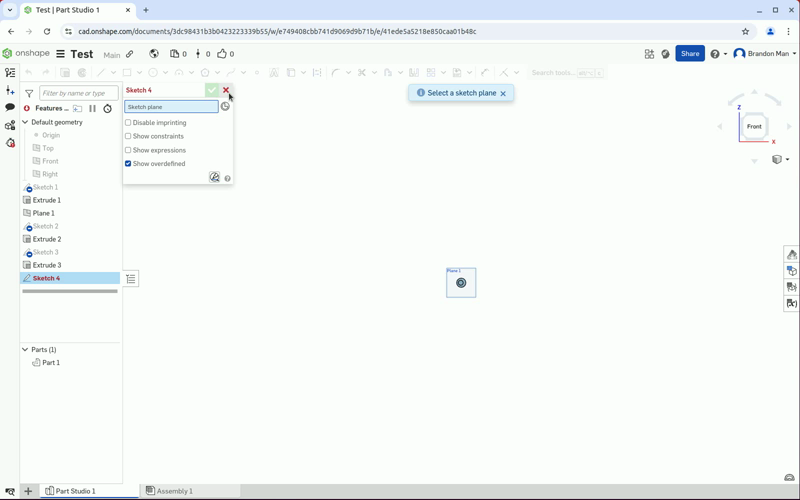
mouse_move(73, 215)
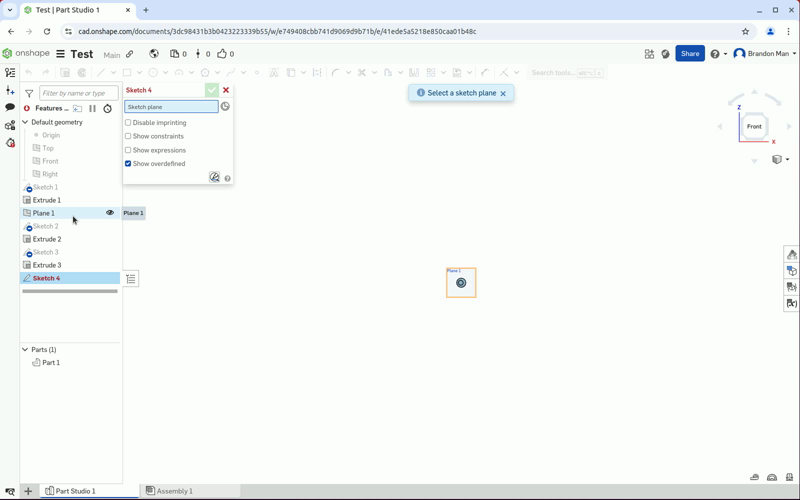
click(73, 215)
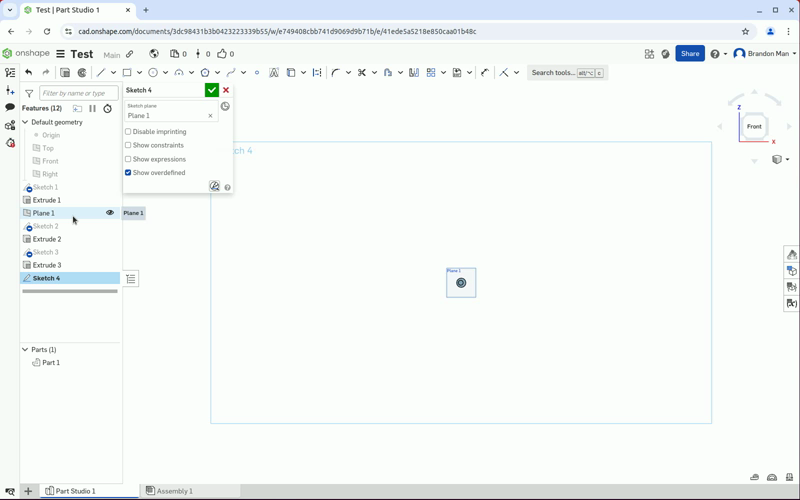
mouse_move(73, 352)
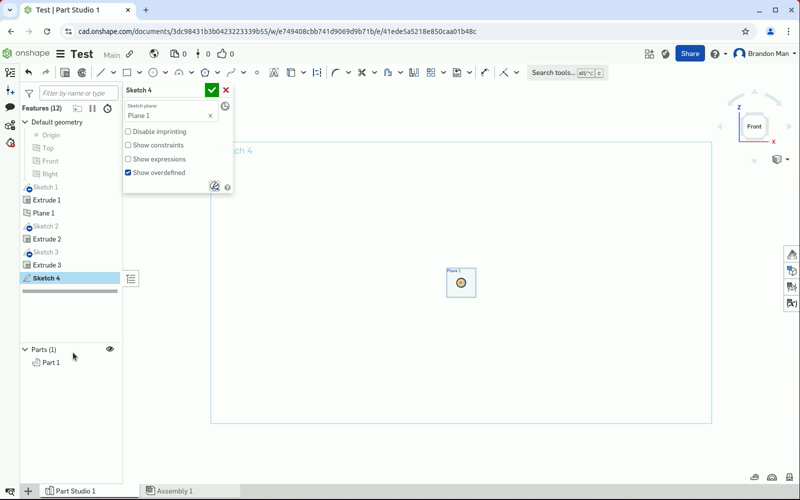
key(y)
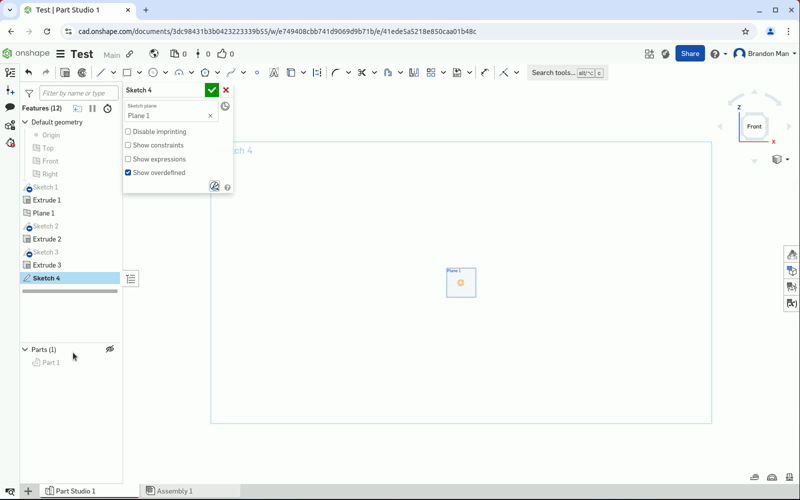
key(c)
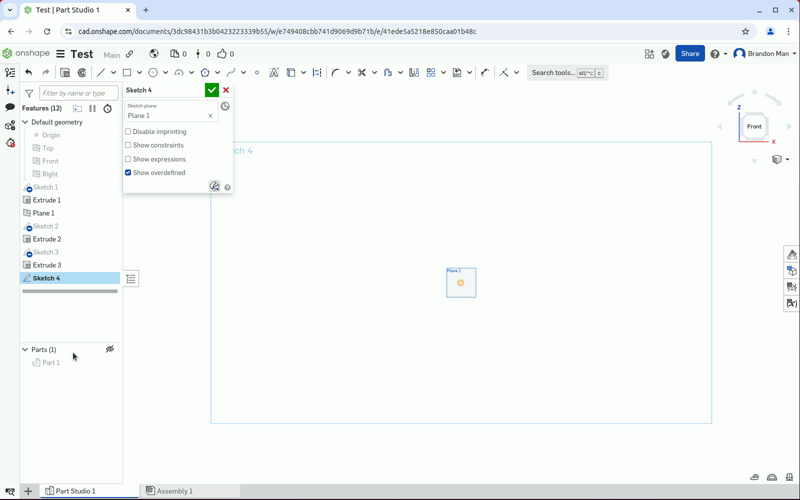
key_down(shift)
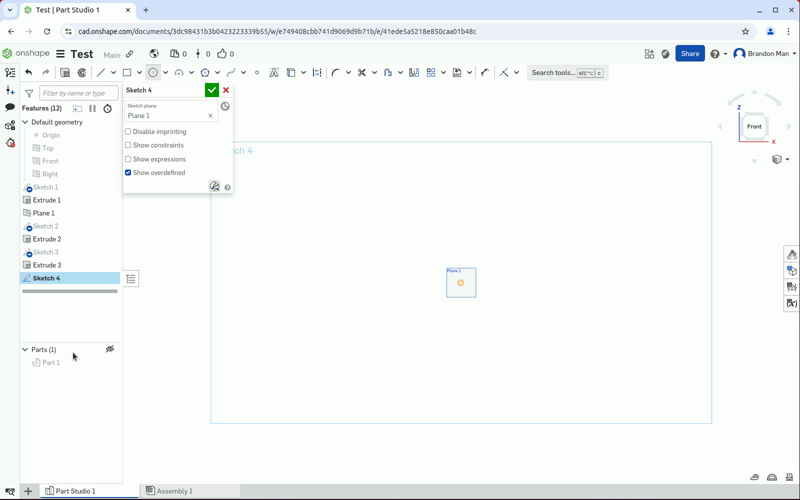
mouse_move(461, 282)
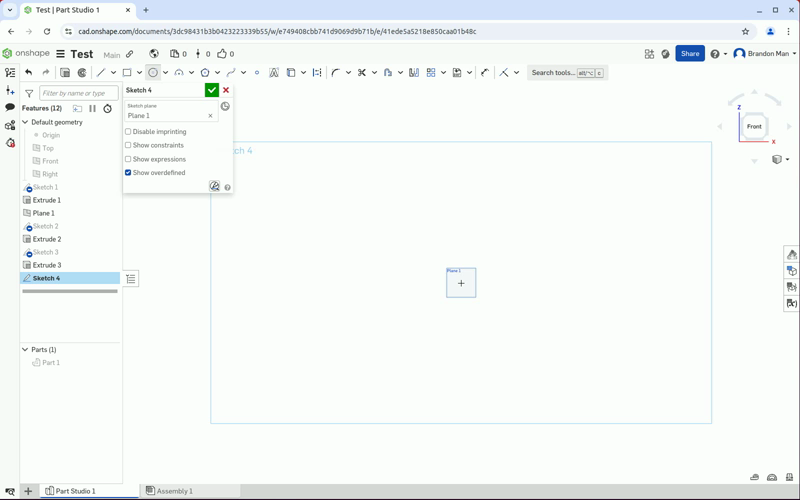
click(461, 282)
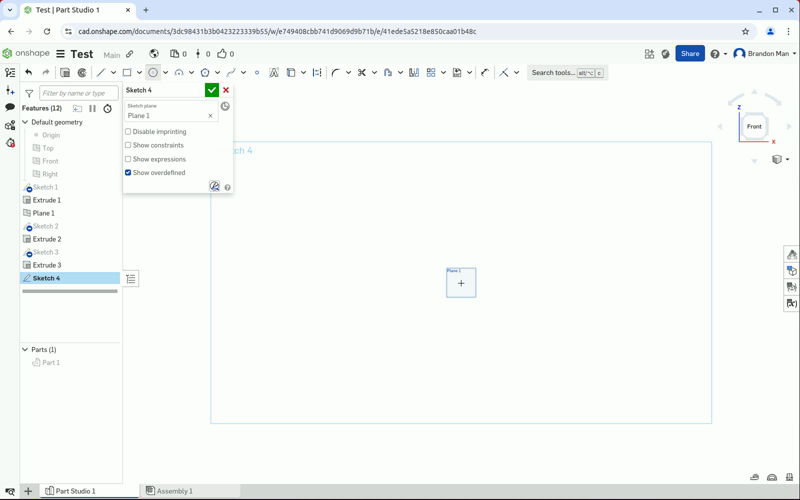
key_up(shift)
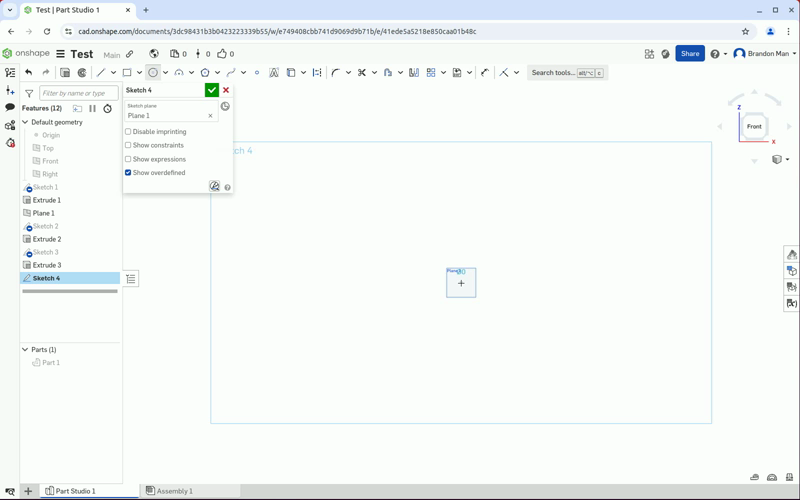
mouse_move(464, 282)
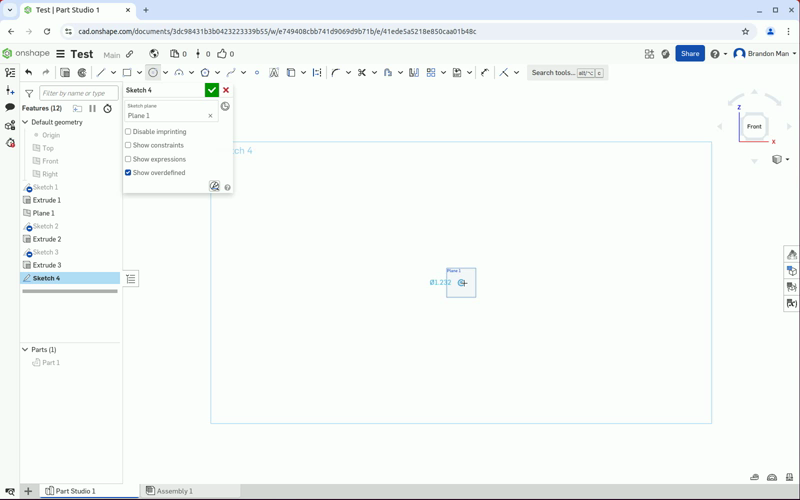
click(464, 282)
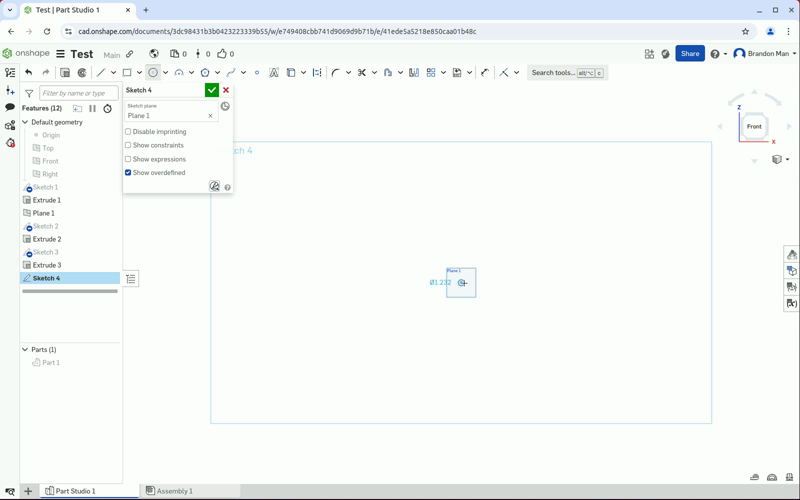
key(esc)
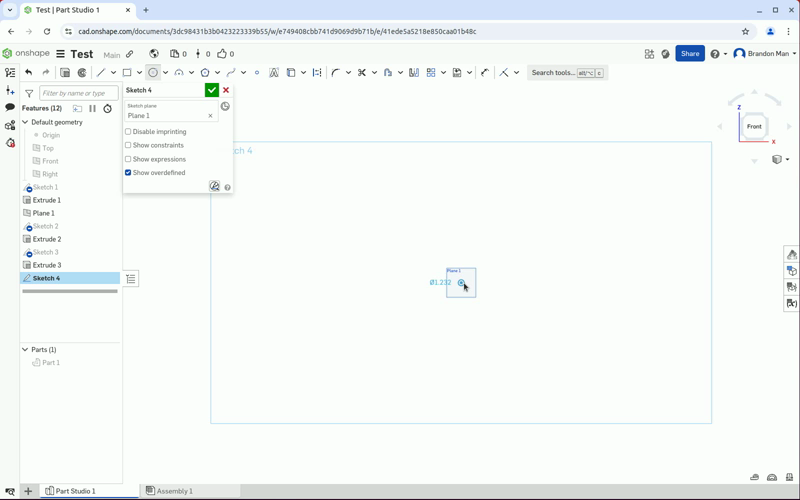
key(c)
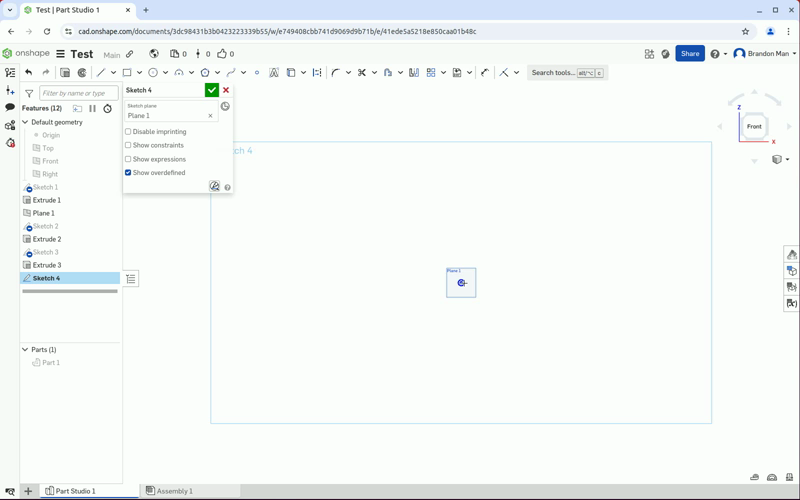
key_down(shift)
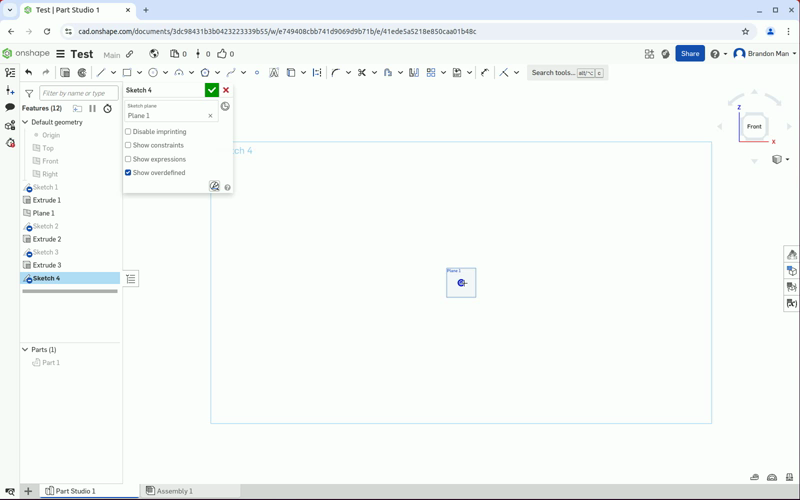
mouse_move(461, 282)
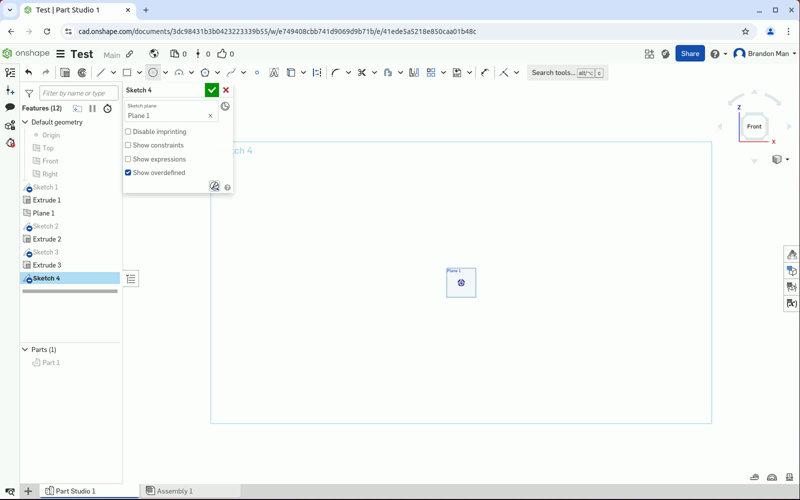
scroll(6)
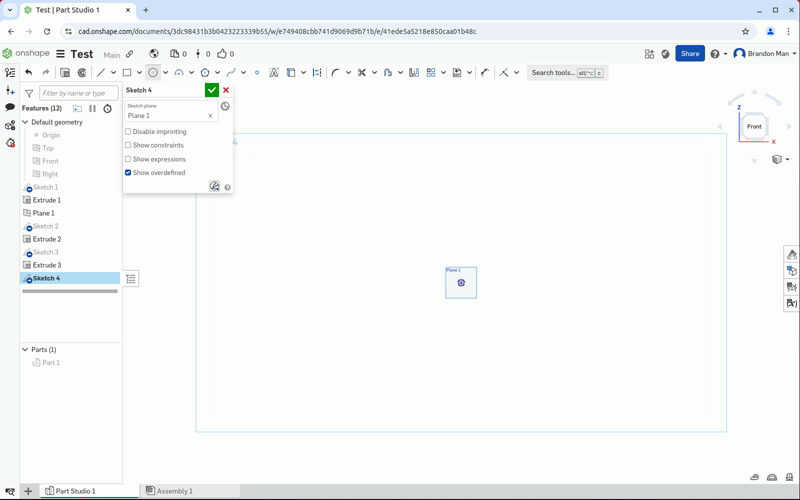
scroll(6)
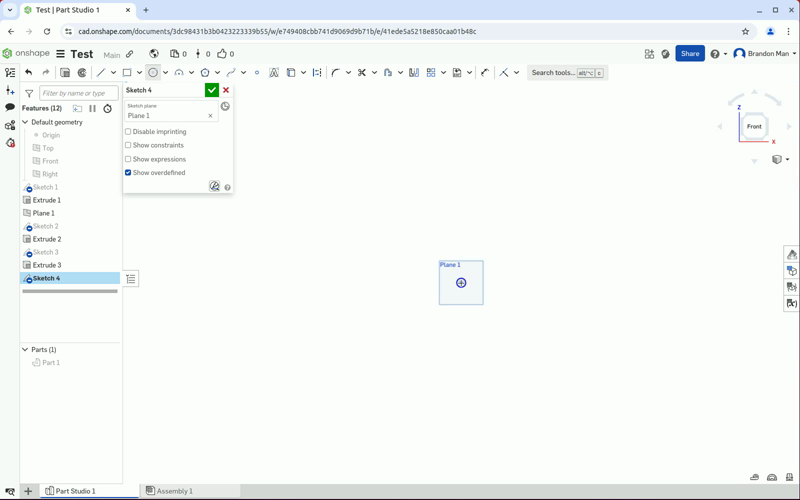
scroll(6)
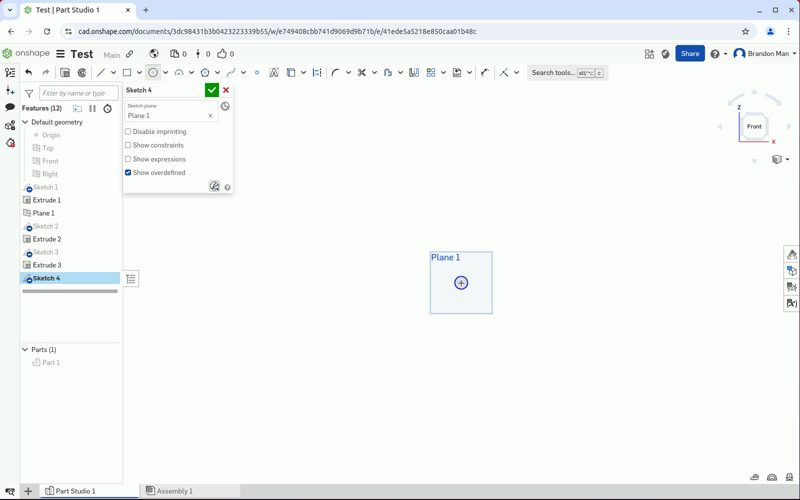
scroll(6)
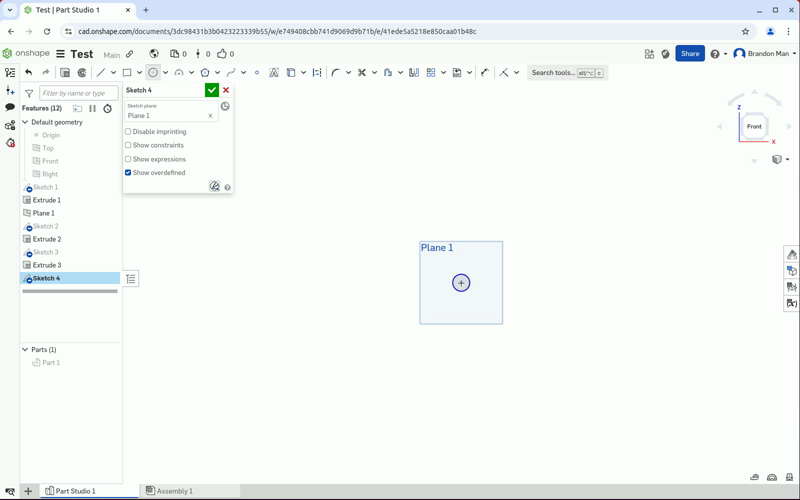
scroll(6)
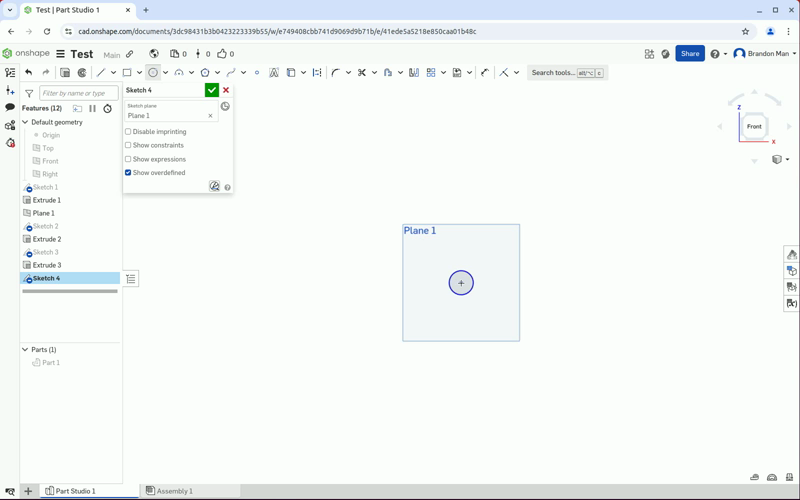
scroll(6)
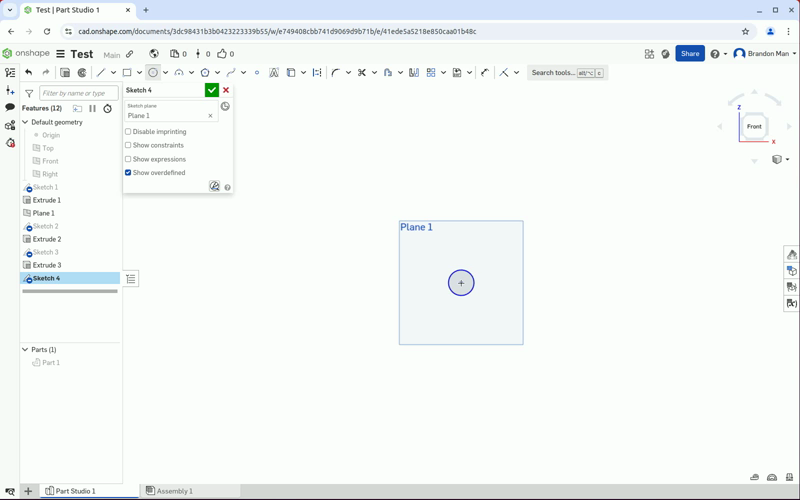
scroll(6)
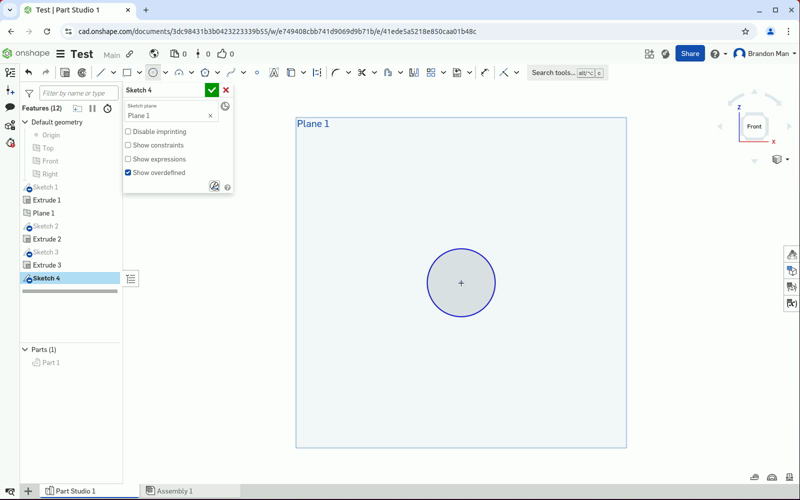
click(461, 282)
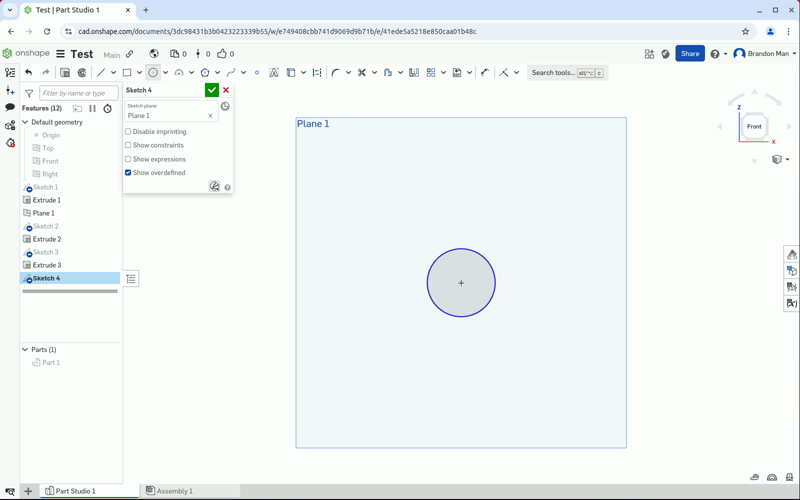
scroll(-6)
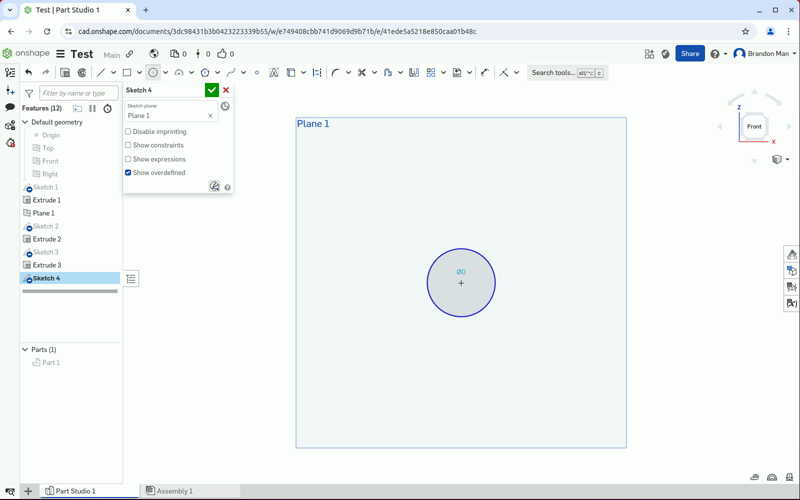
scroll(-6)
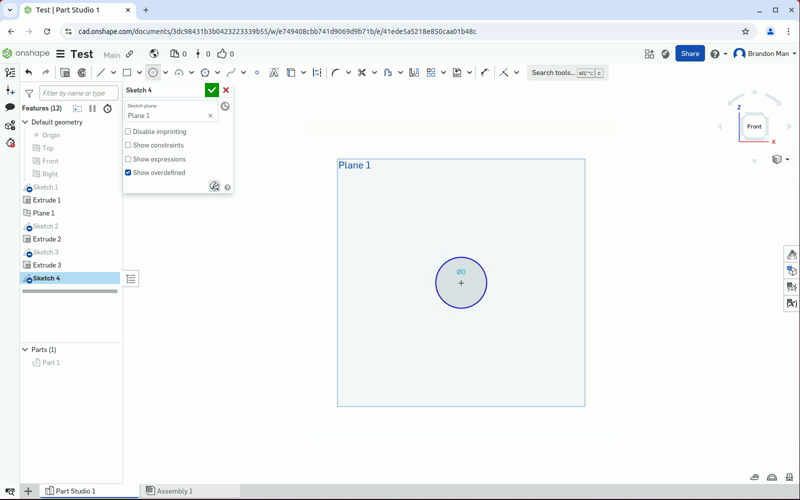
scroll(-6)
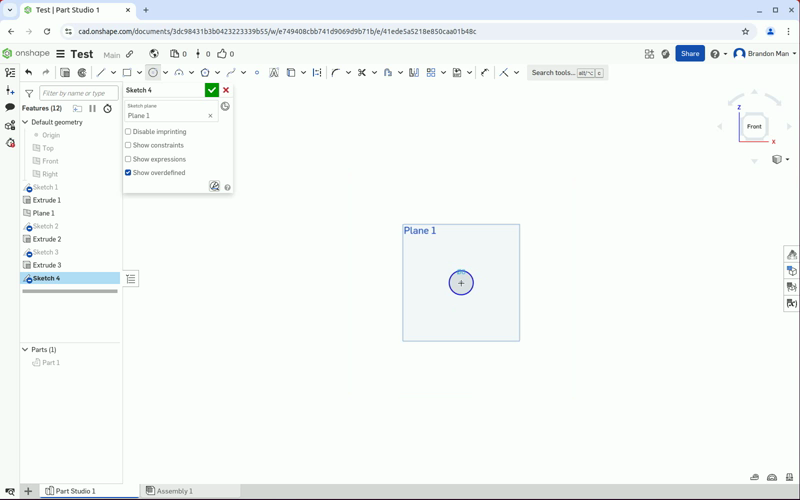
scroll(-6)
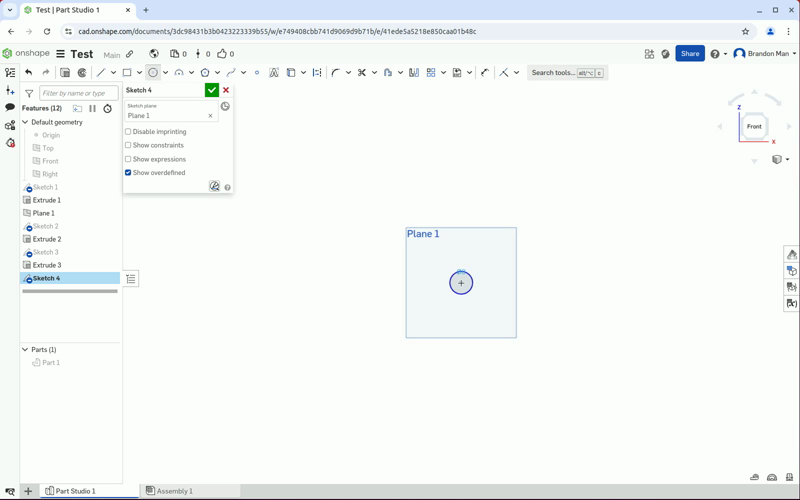
scroll(-6)
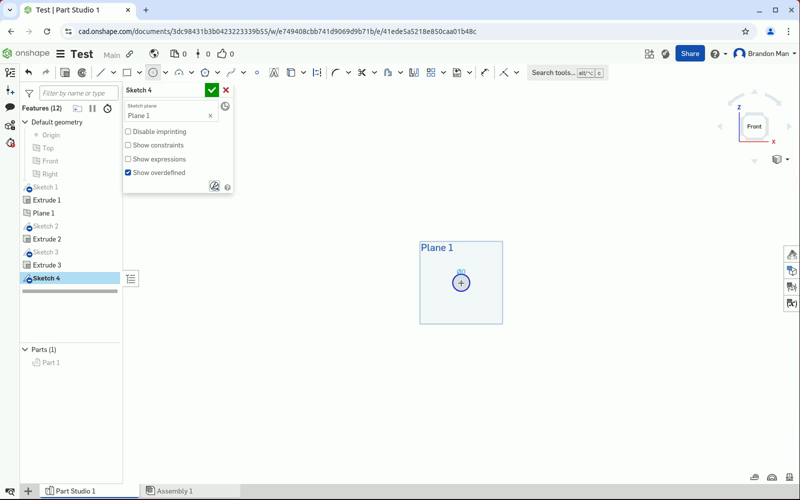
scroll(-6)
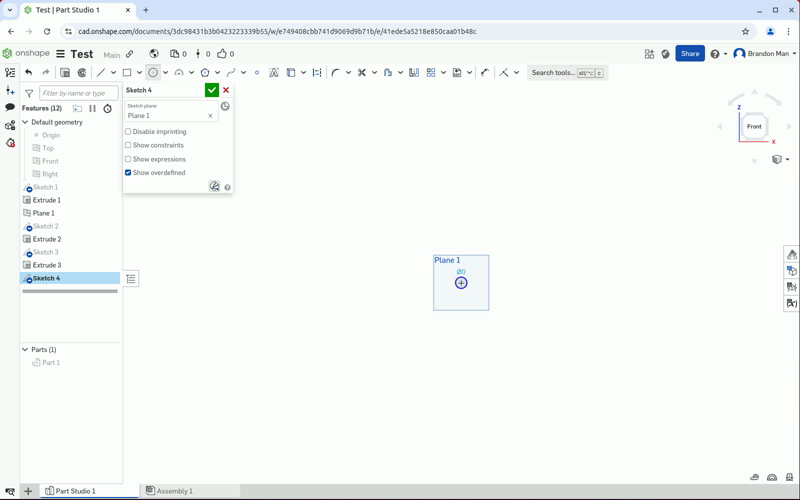
scroll(-6)
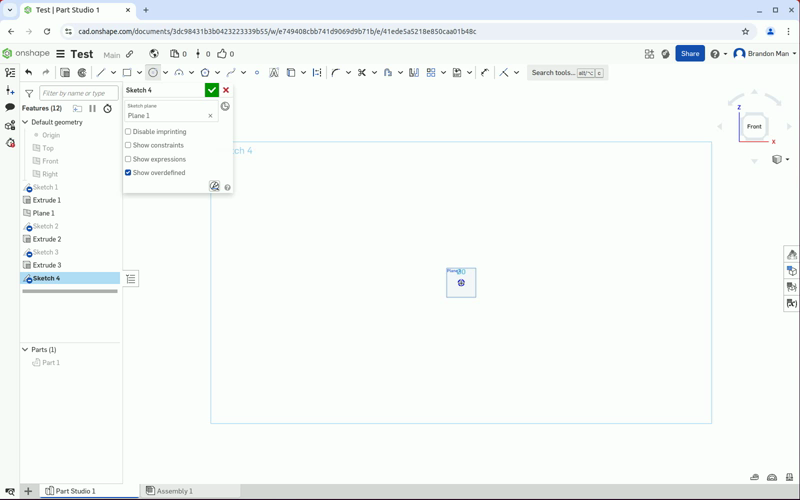
key_up(shift)
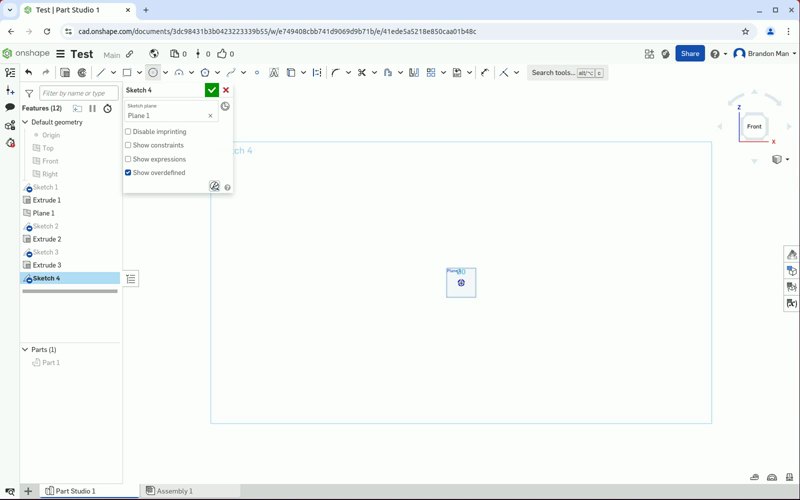
mouse_move(463, 282)
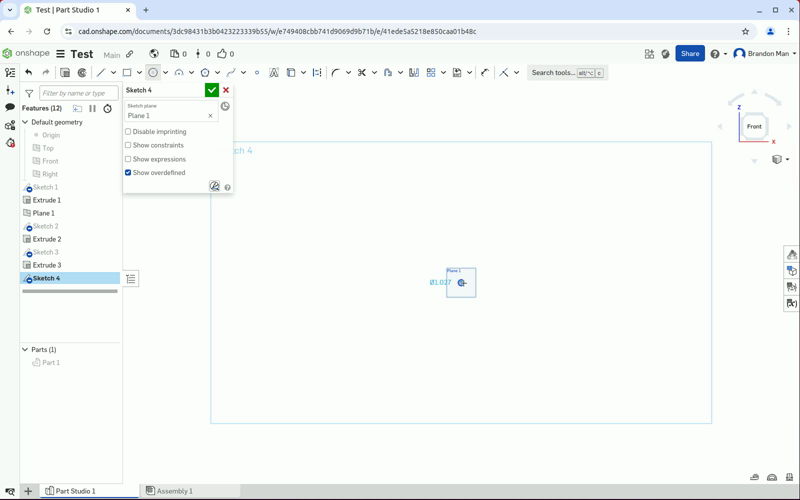
scroll(6)
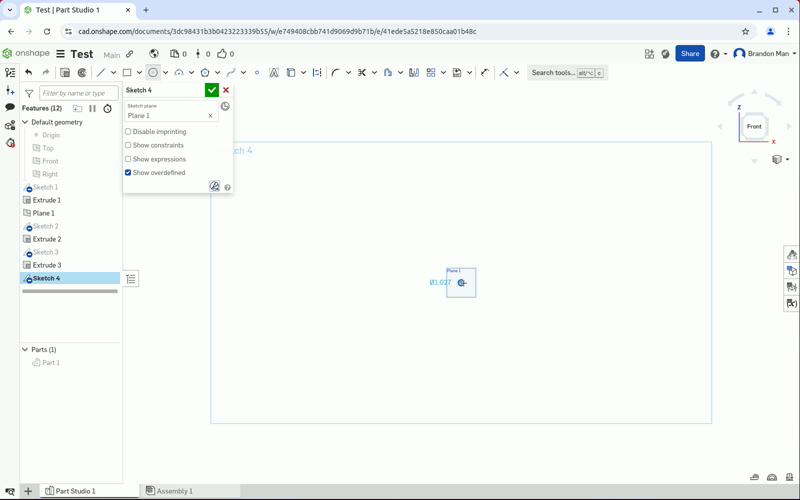
scroll(6)
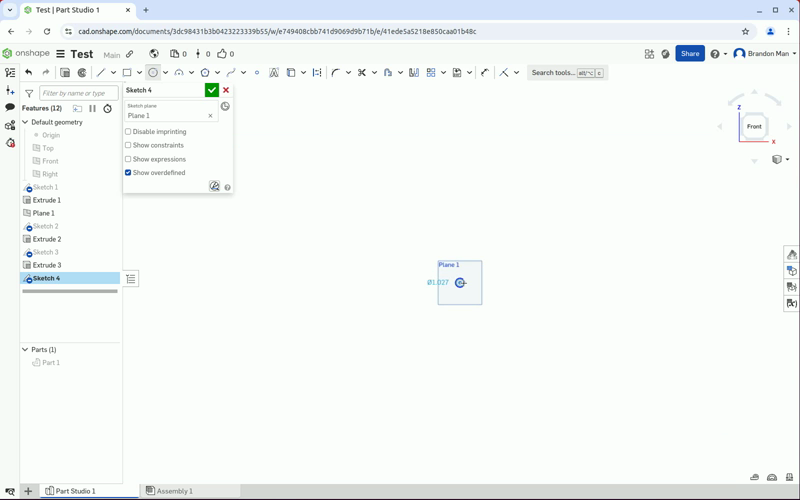
scroll(6)
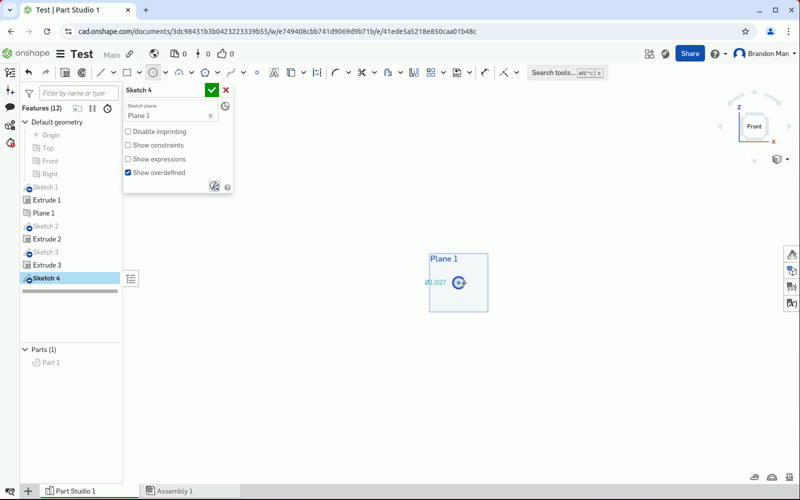
scroll(6)
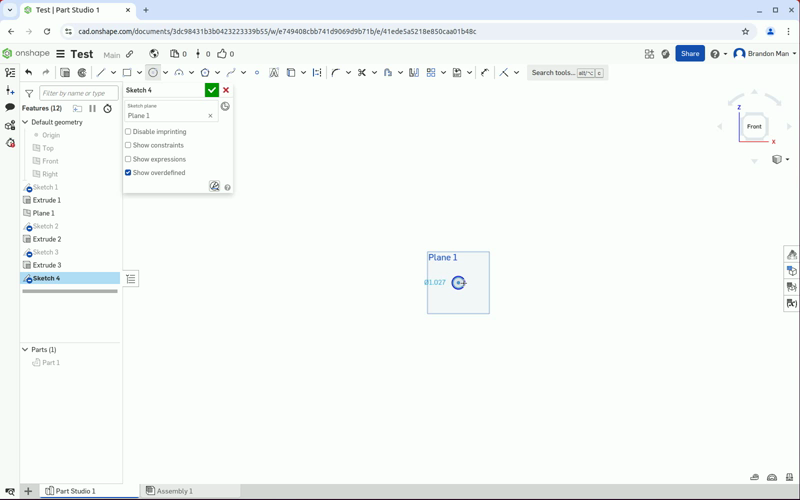
scroll(6)
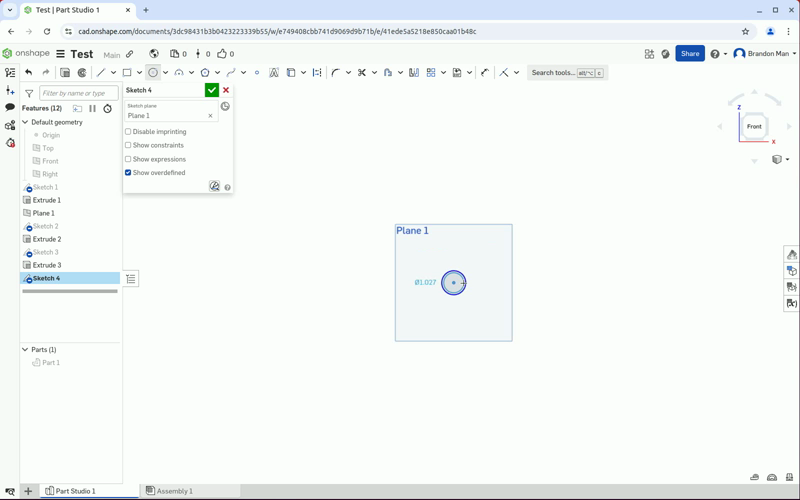
scroll(6)
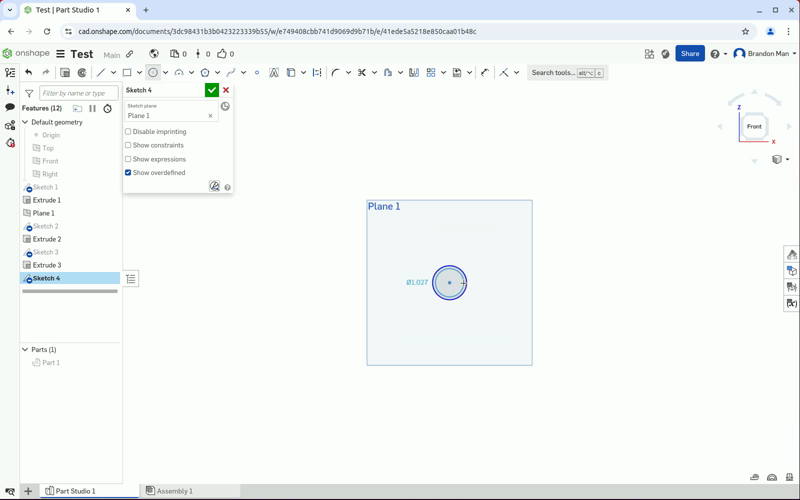
scroll(6)
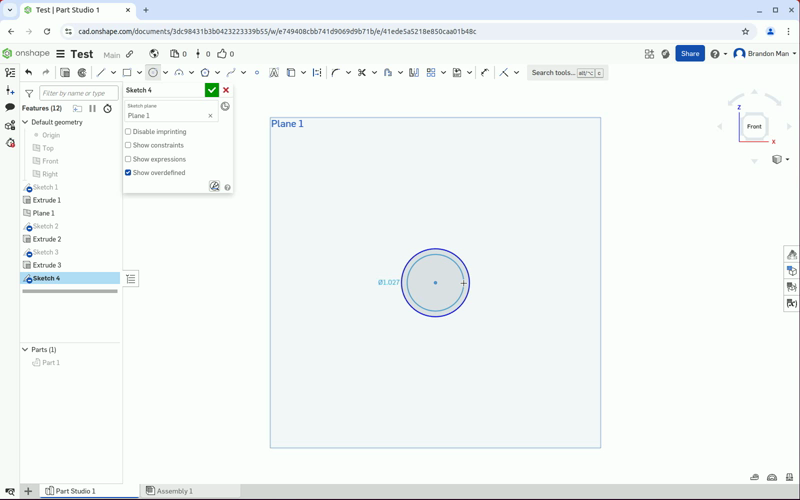
click(463, 282)
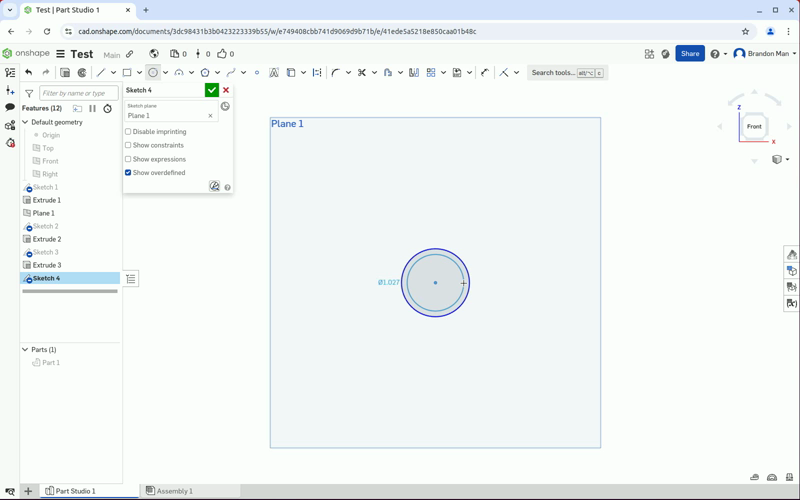
scroll(-6)
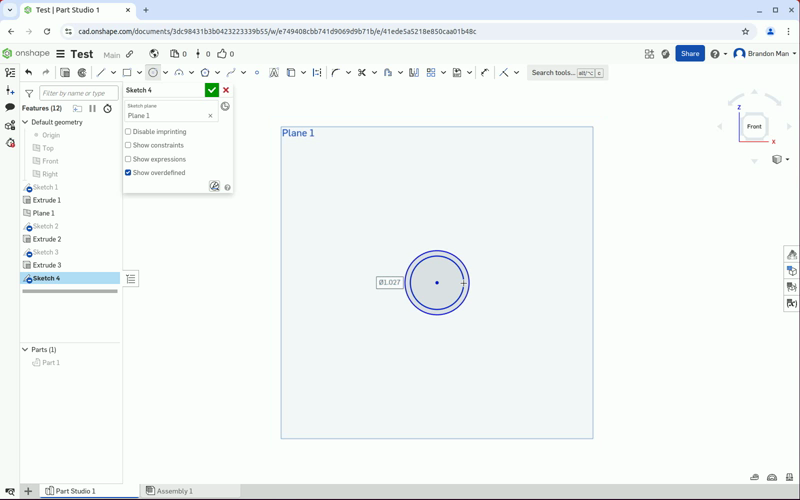
scroll(-6)
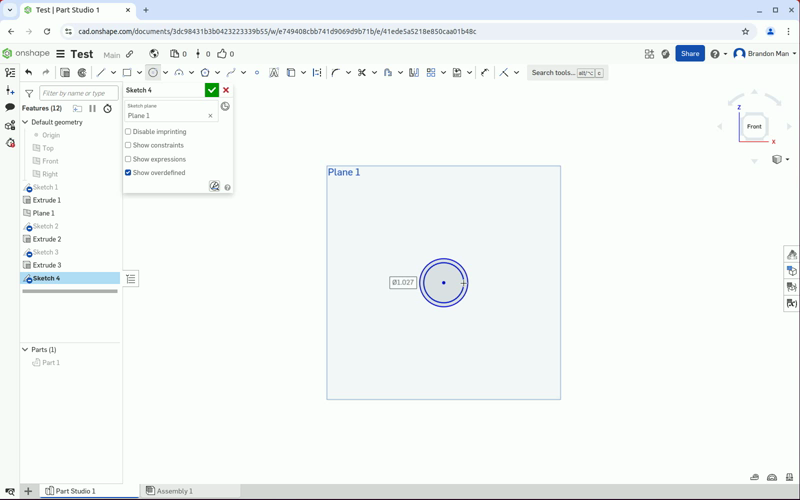
scroll(-6)
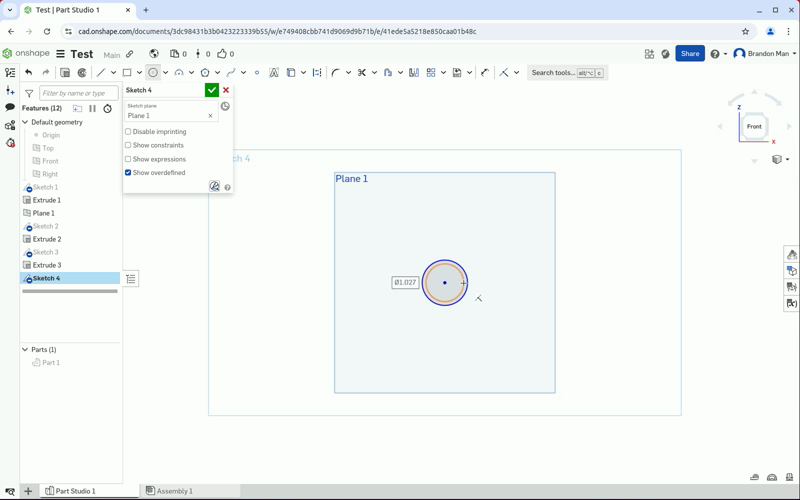
scroll(-6)
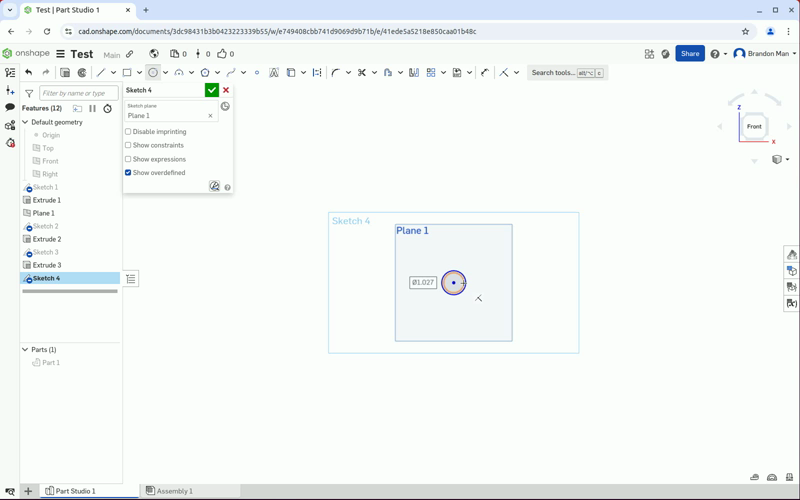
scroll(-6)
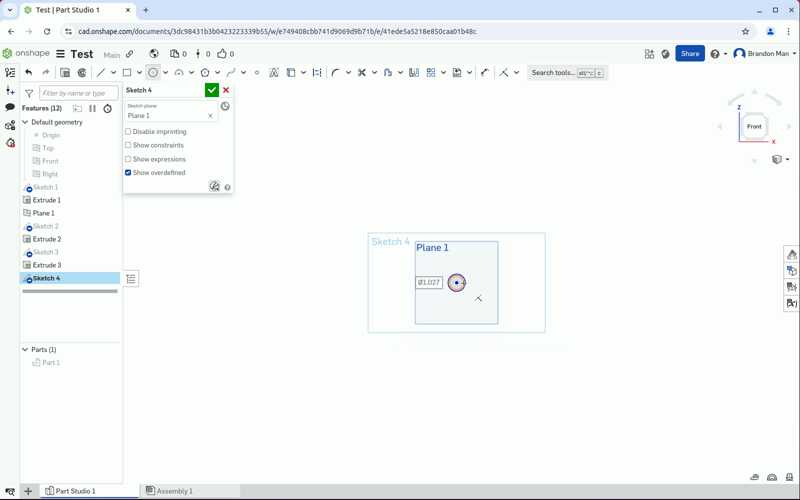
scroll(-6)
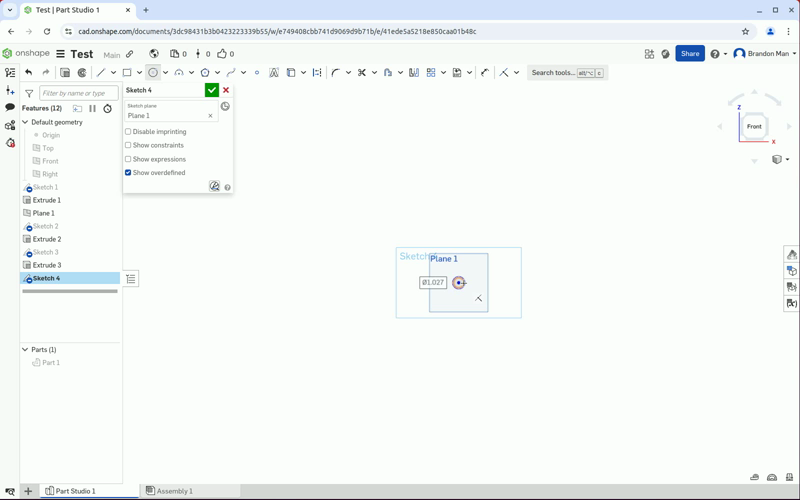
scroll(-6)
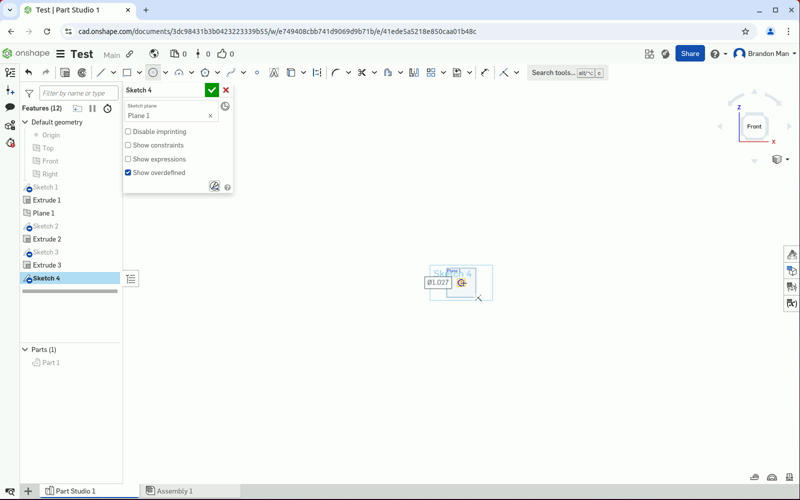
key(esc)
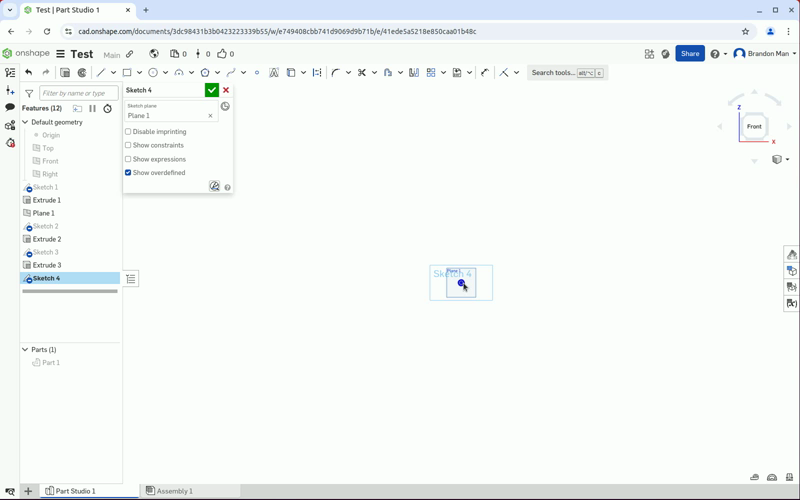
mouse_move(458, 282)
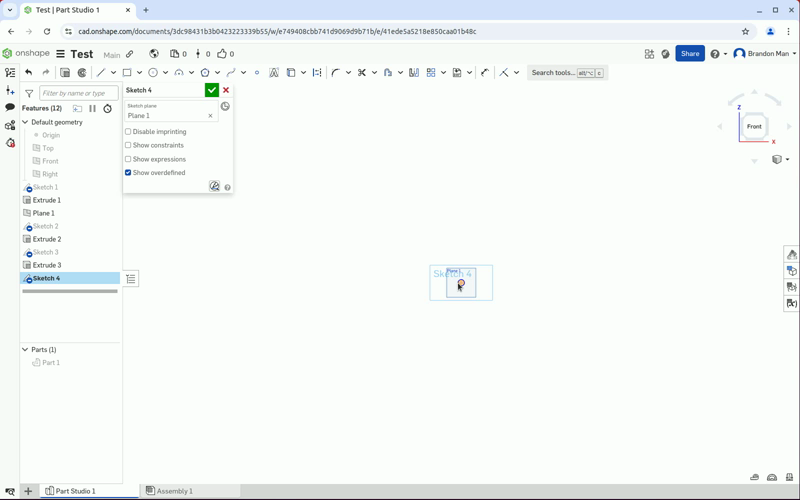
scroll(6)
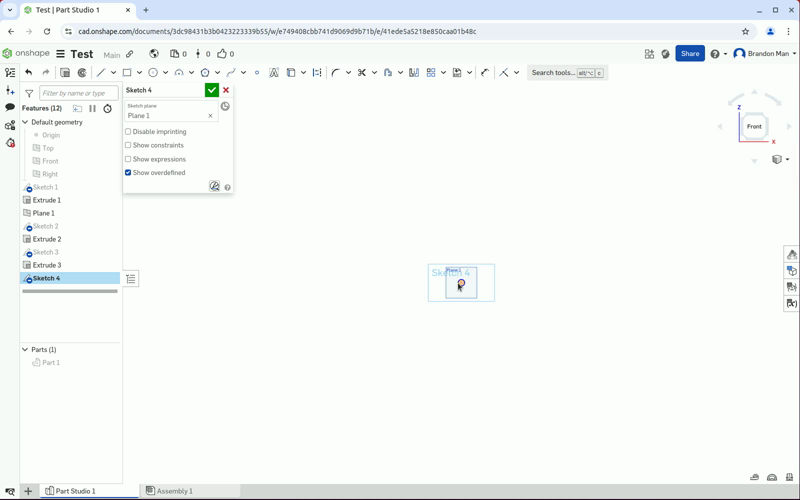
scroll(6)
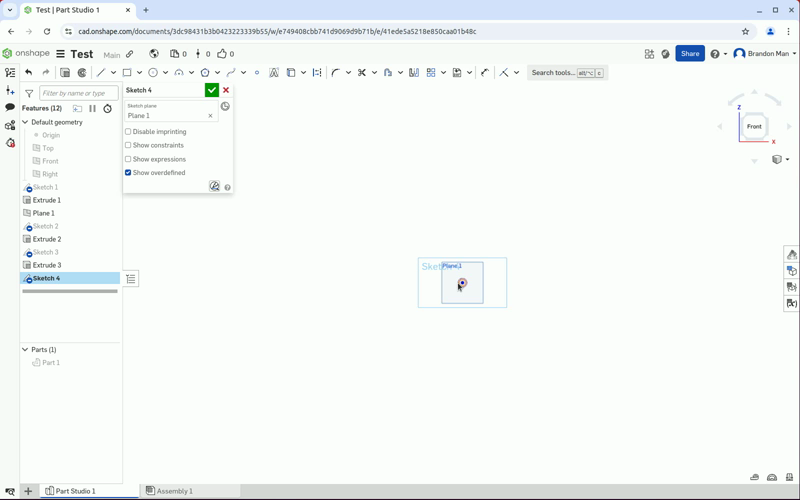
scroll(6)
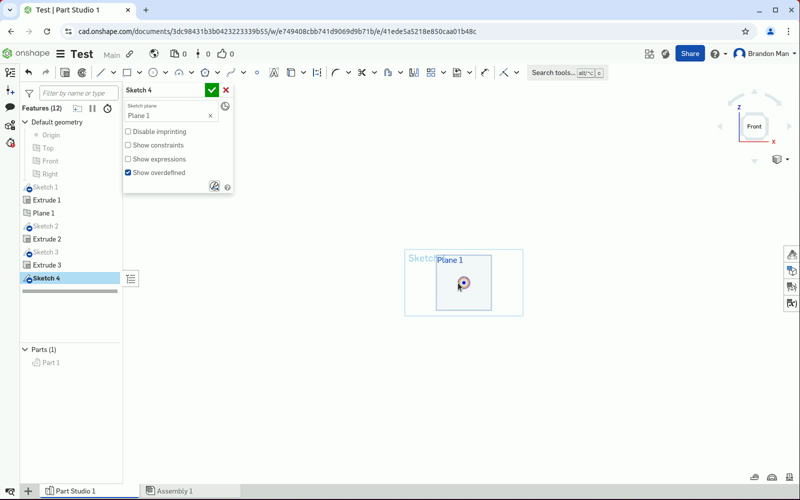
scroll(6)
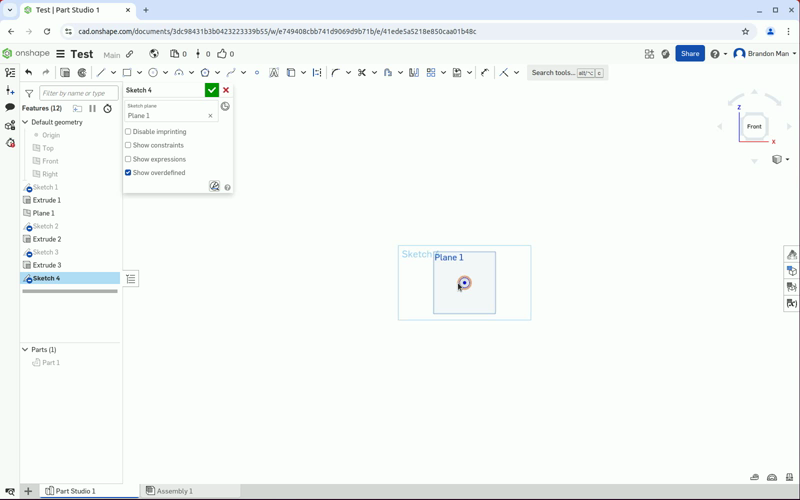
scroll(6)
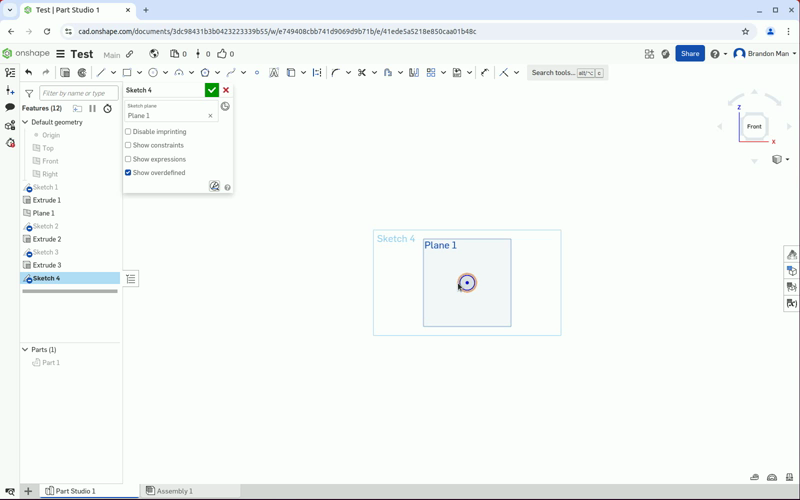
scroll(6)
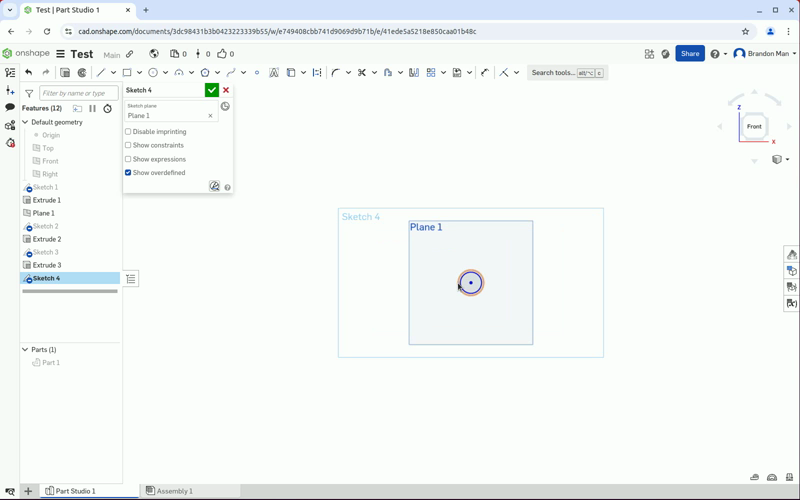
scroll(6)
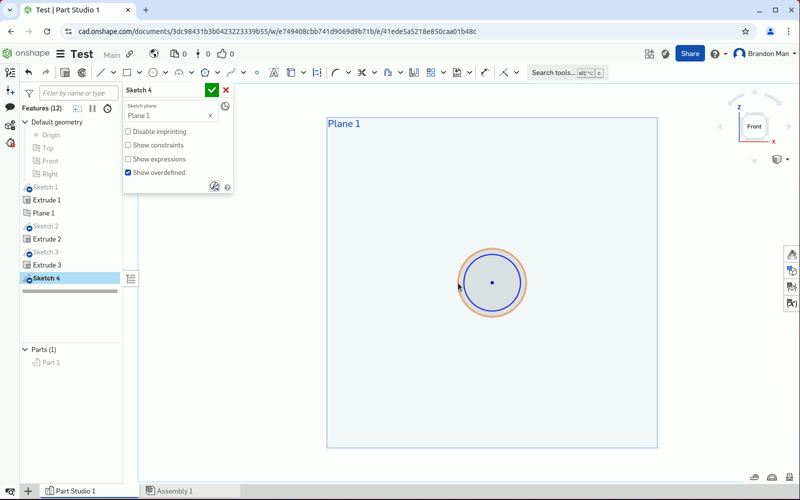
click(458, 282)
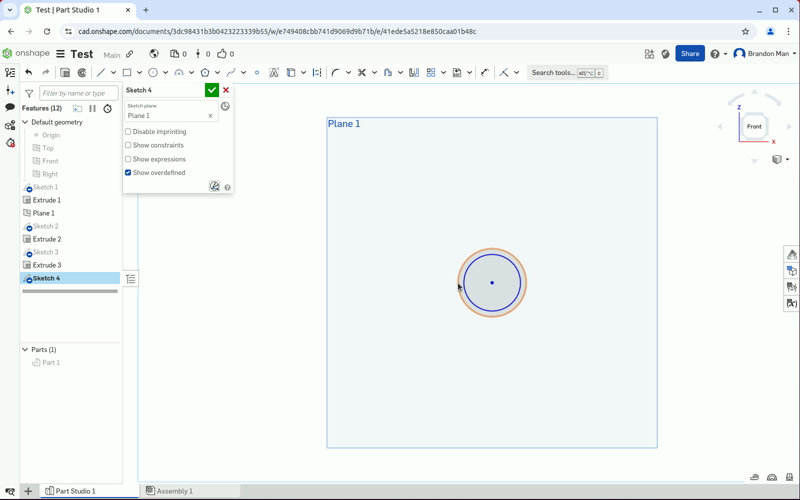
scroll(-6)
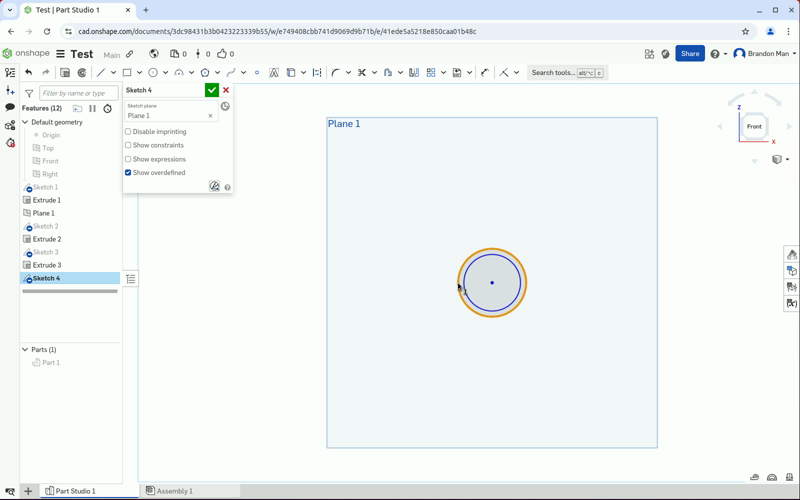
scroll(-6)
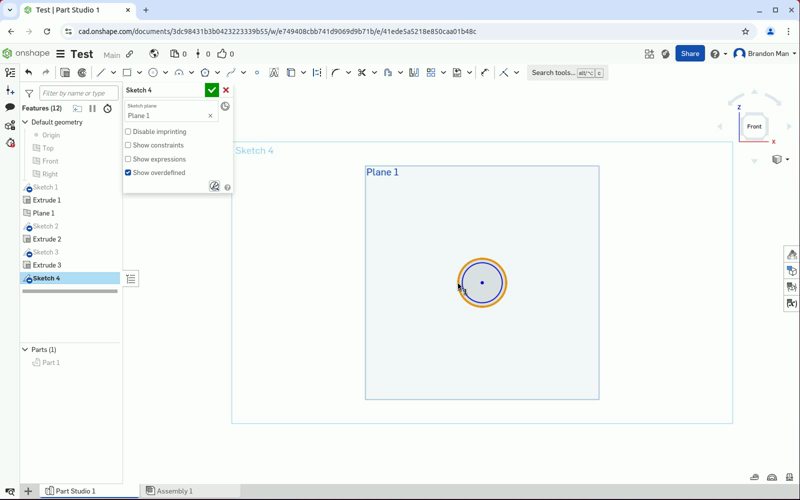
scroll(-6)
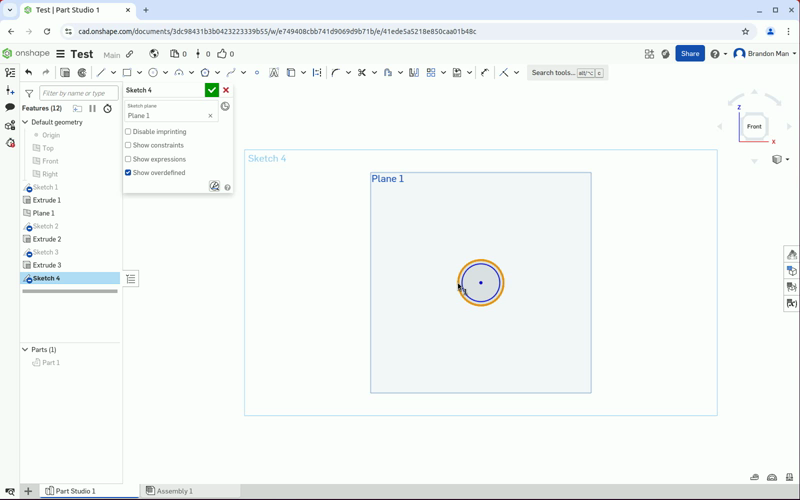
scroll(-6)
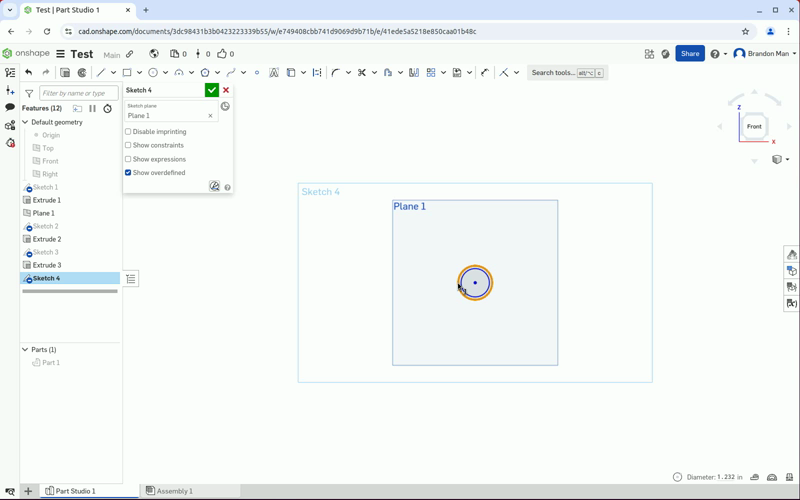
scroll(-6)
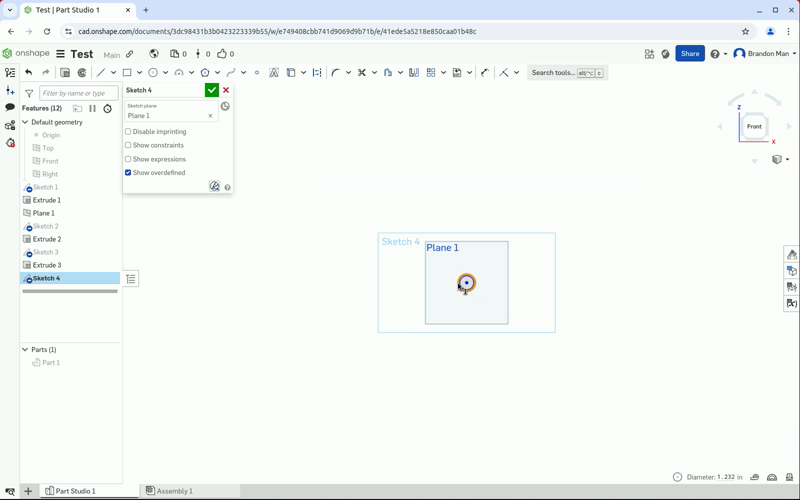
scroll(-6)
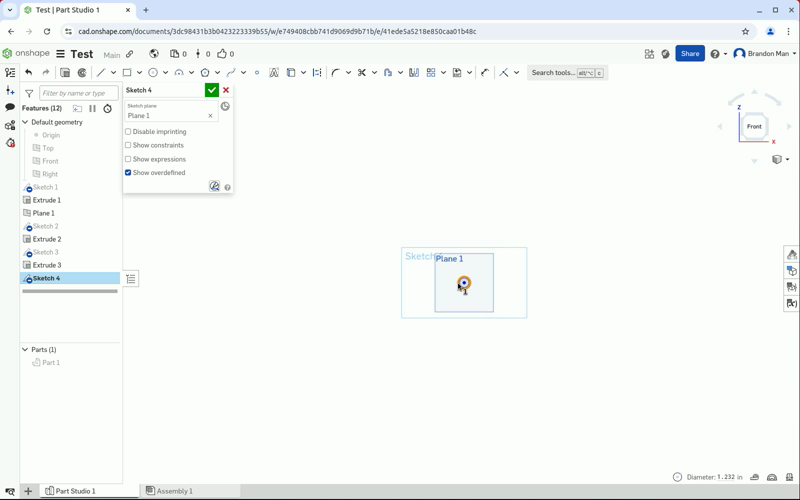
scroll(-6)
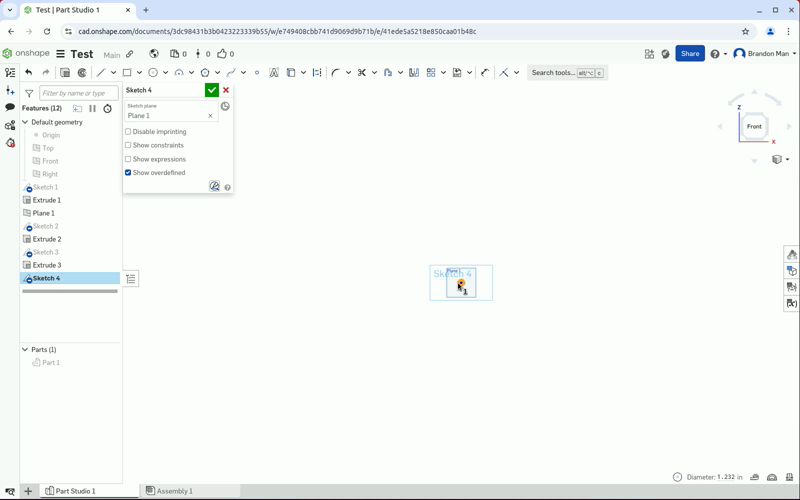
mouse_move(73, 352)
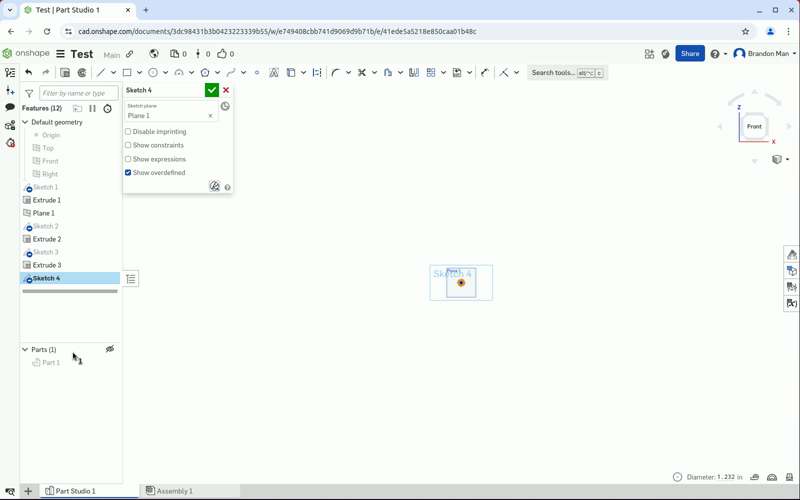
key(shift+y)
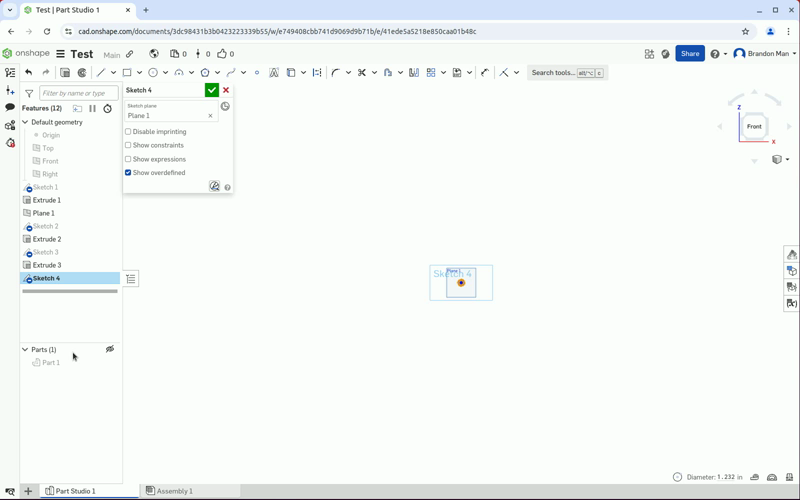
key(shift+e)
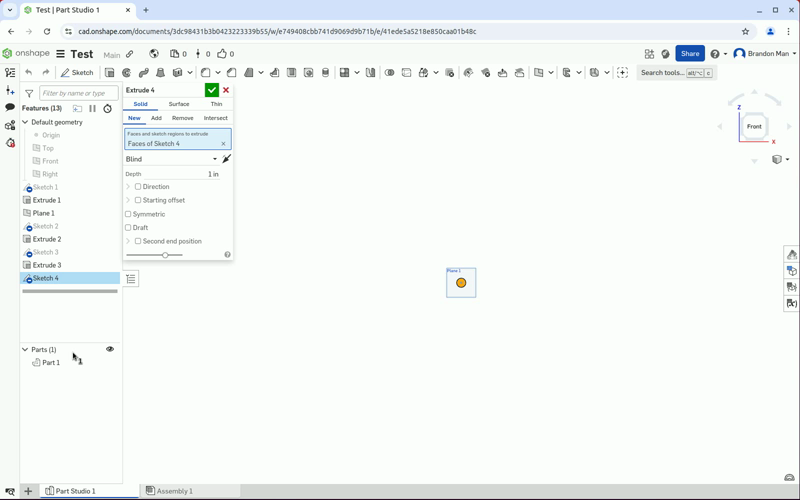
mouse_move(143, 106)
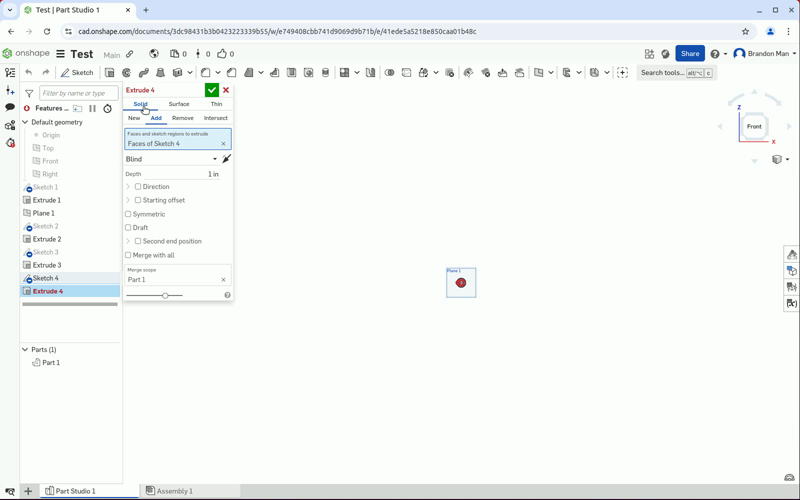
click(143, 106)
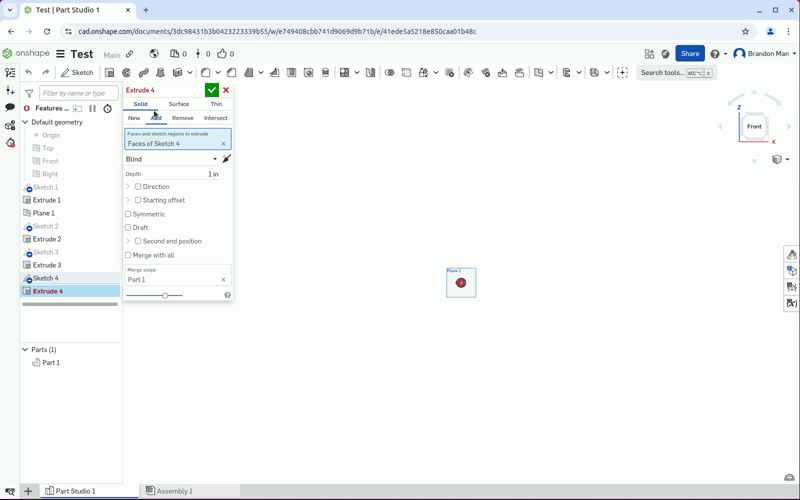
mouse_move(186, 120)
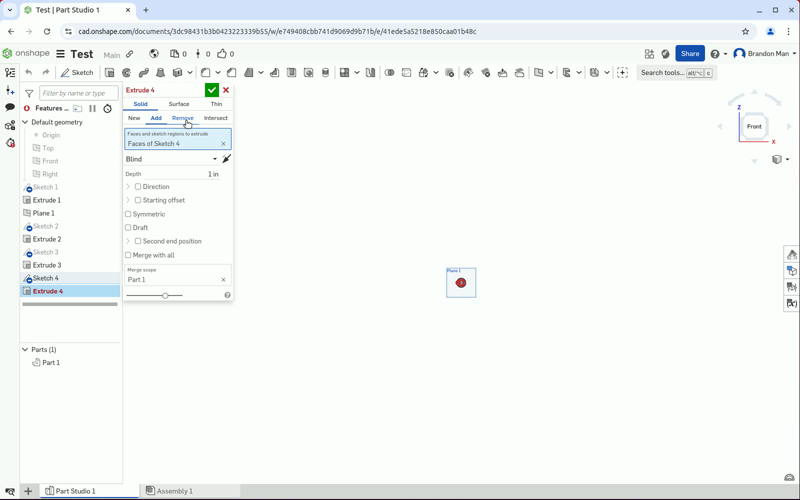
click(186, 120)
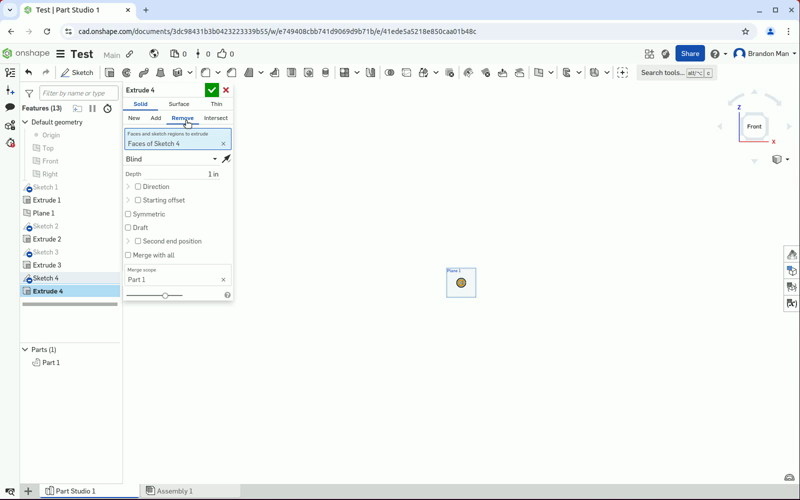
key(tab, 4)
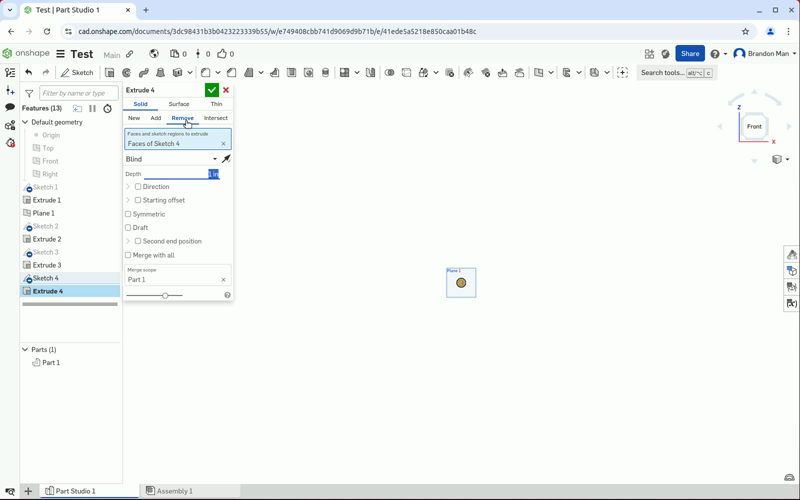
text(0.722)
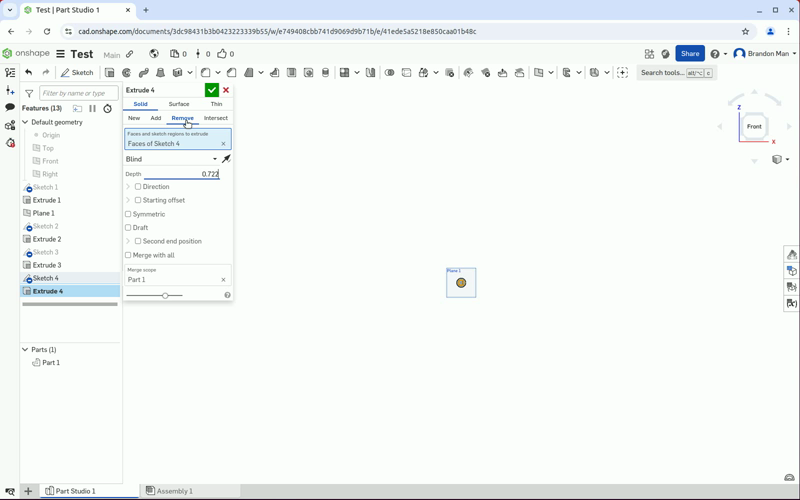
key(tab, 6)
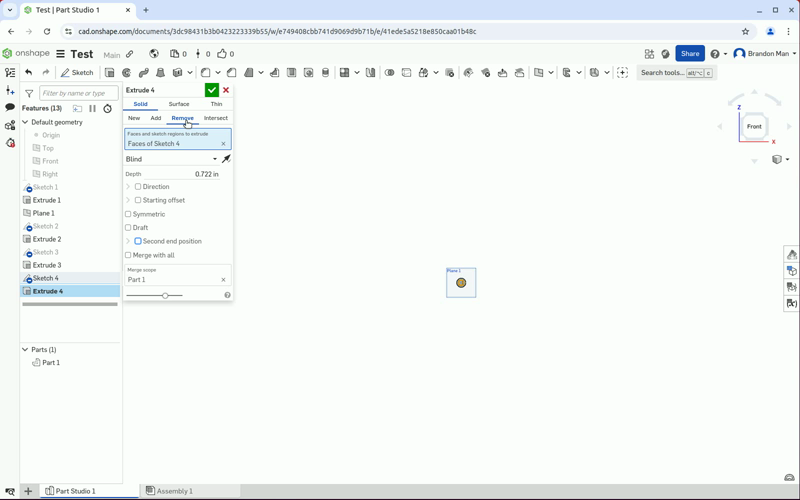
key(space)
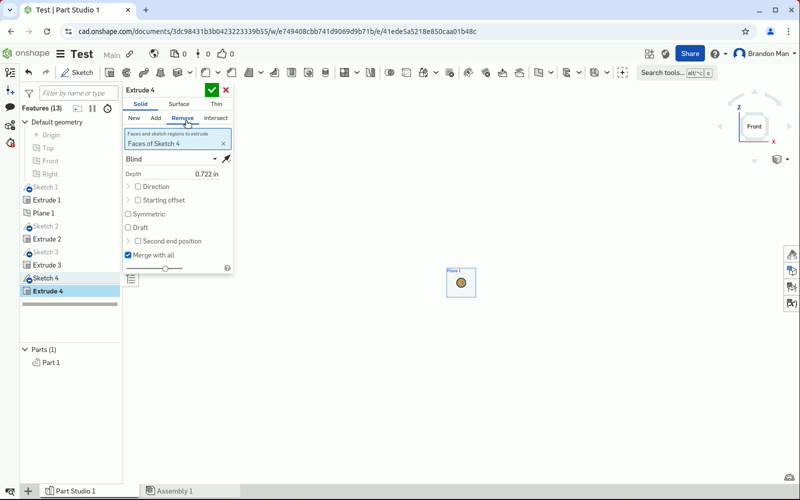
key(enter)
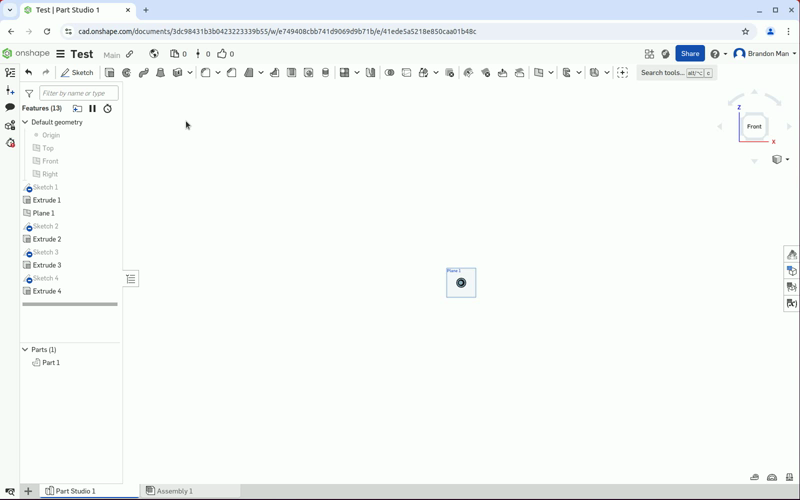
key(shift+h)
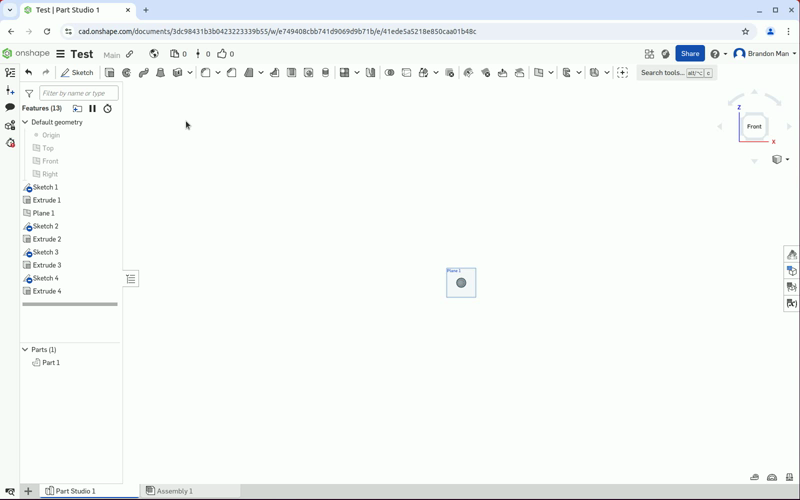
key(shift+h)
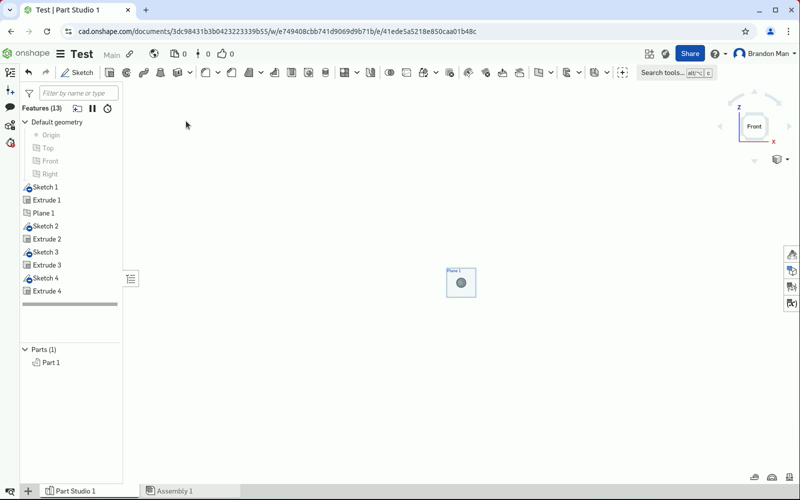
key(shift+7)
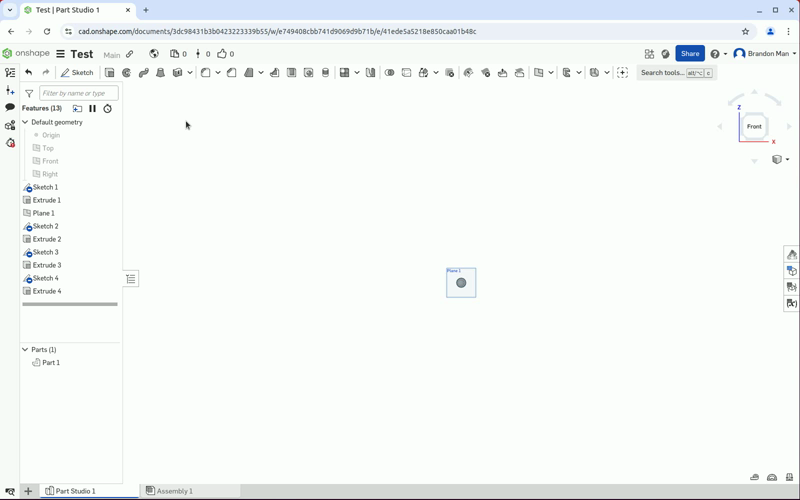
key(left, 2)
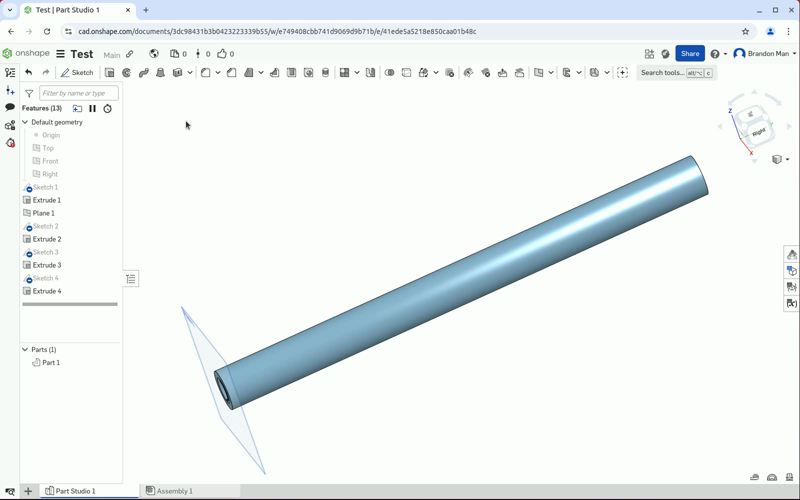
key(down, 2)
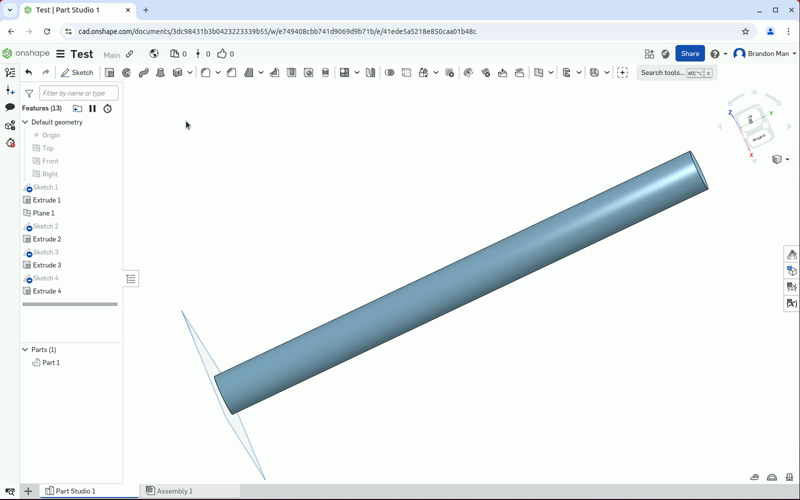
key(up, 2)
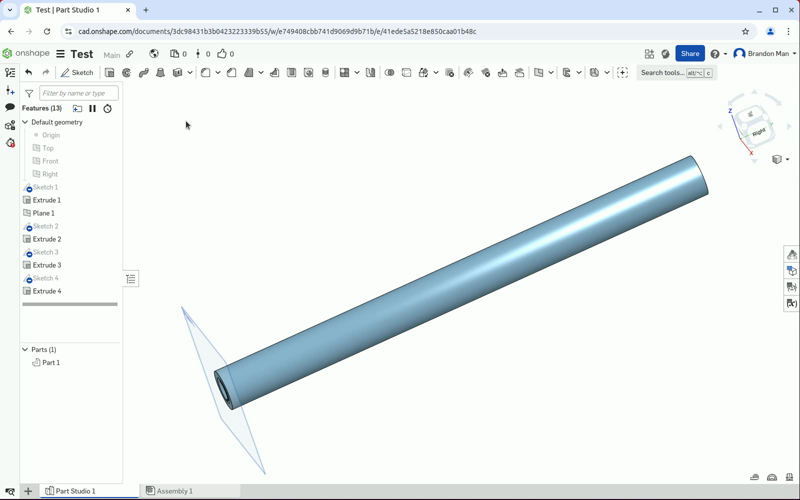
key(right, 2)
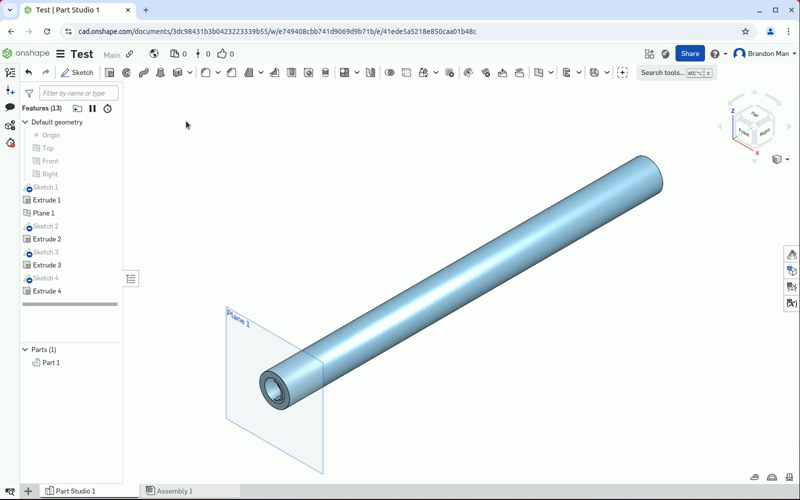
mouse_move(73, 189)
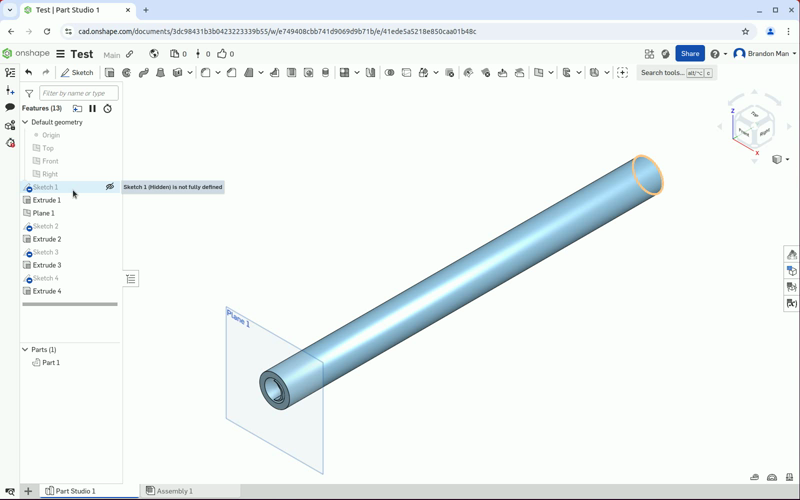
click(73, 189)